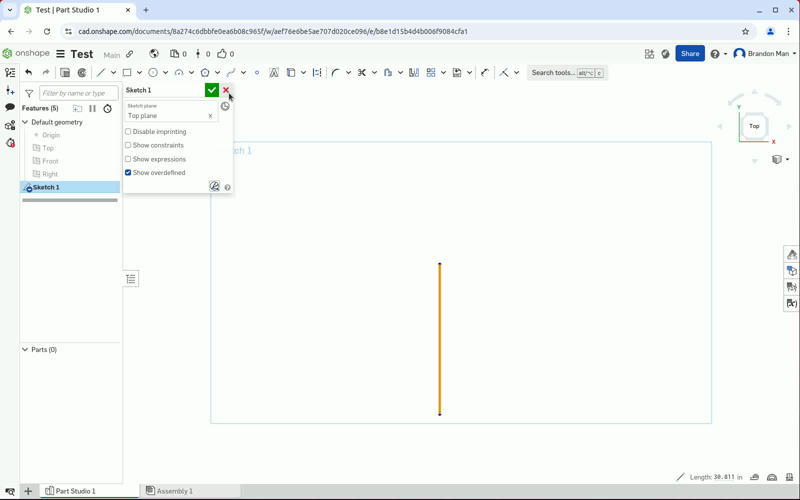
key(shift+h)
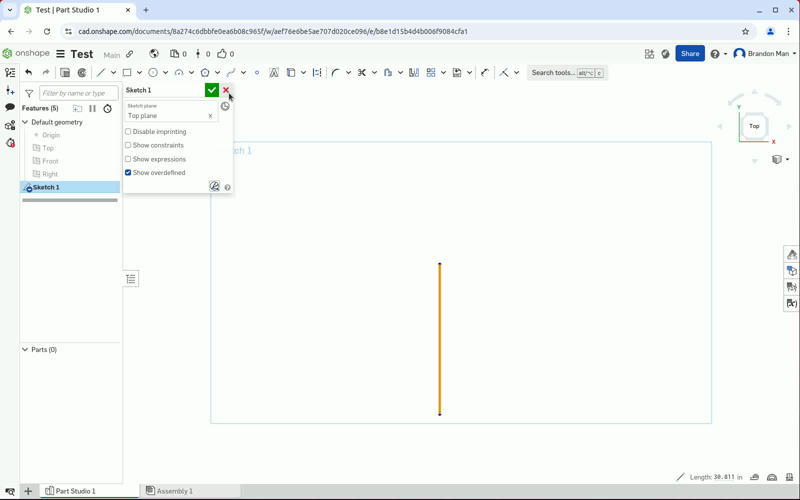
key(shift+s)
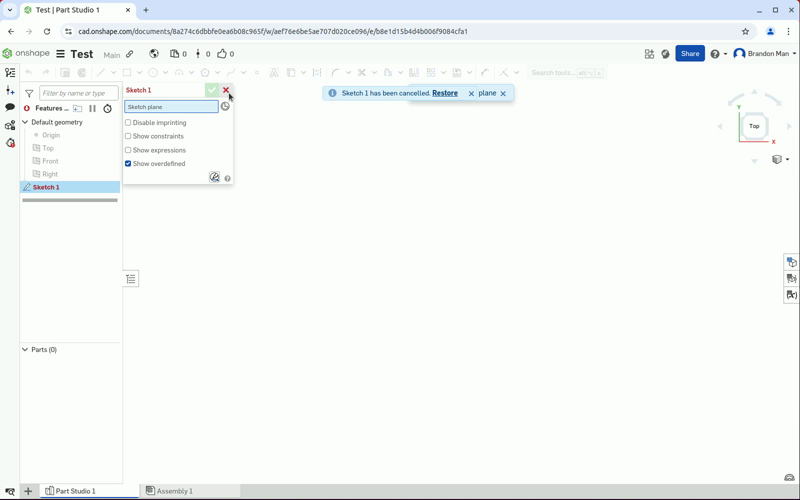
mouse_move(73, 150)
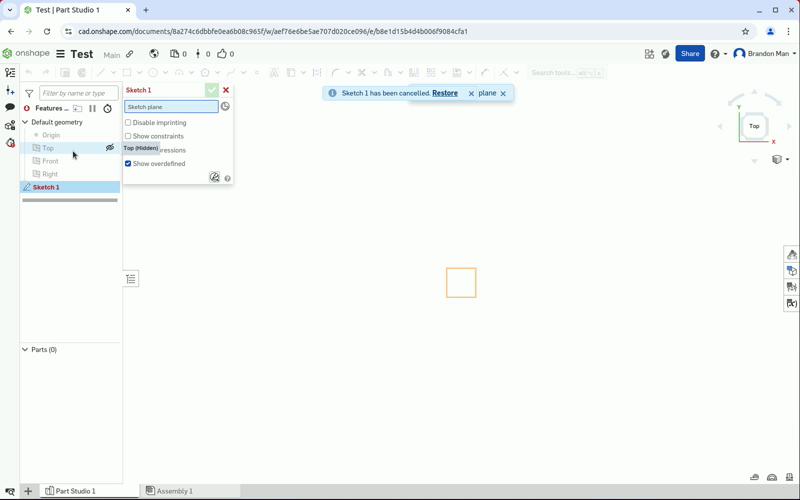
click(73, 150)
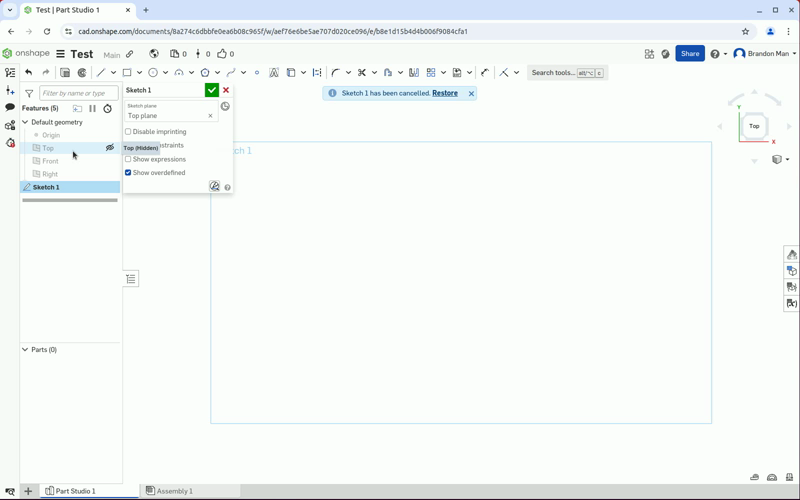
mouse_move(73, 352)
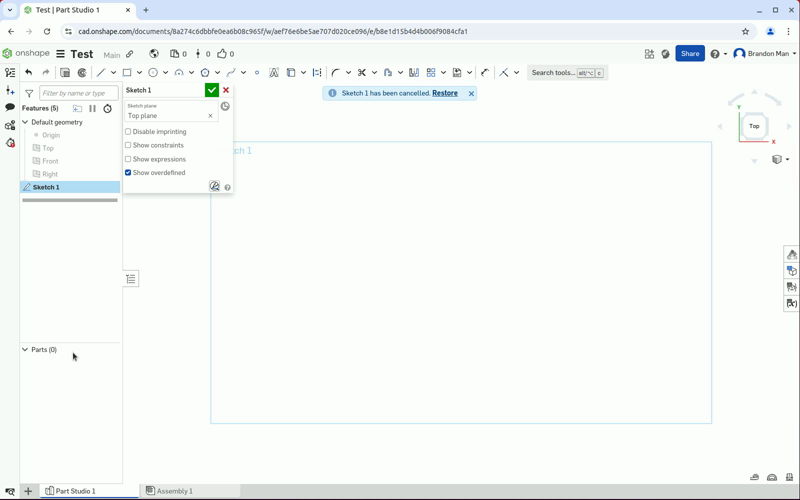
key(y)
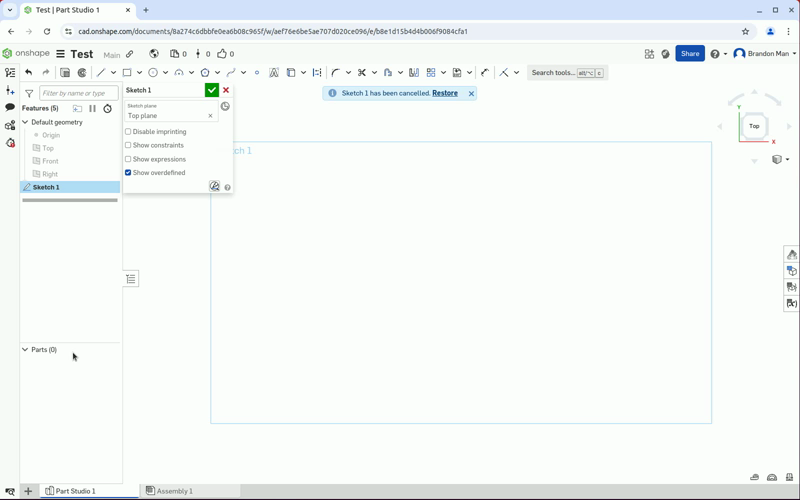
key(l)
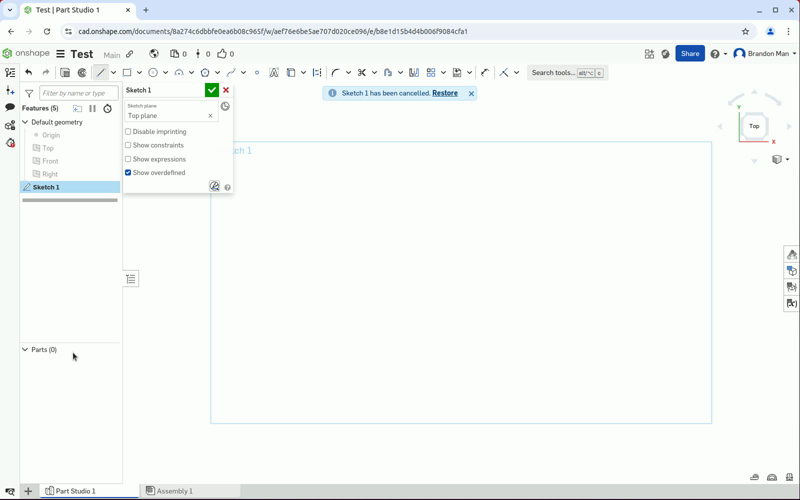
key_down(shift)
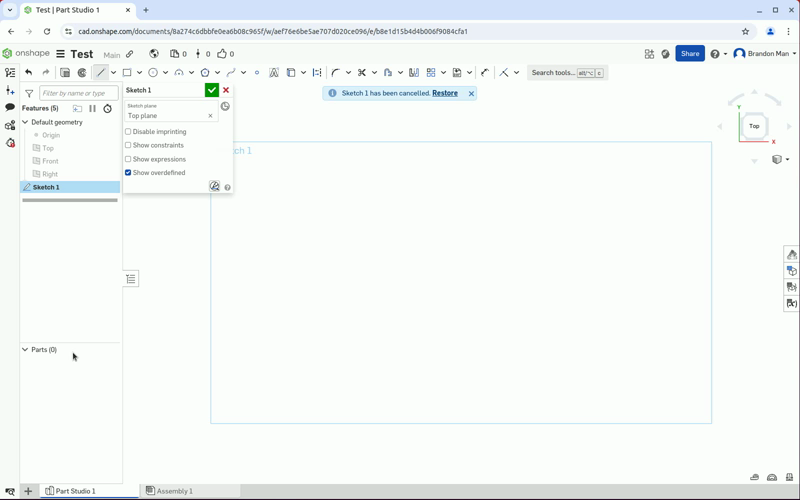
mouse_move(404, 339)
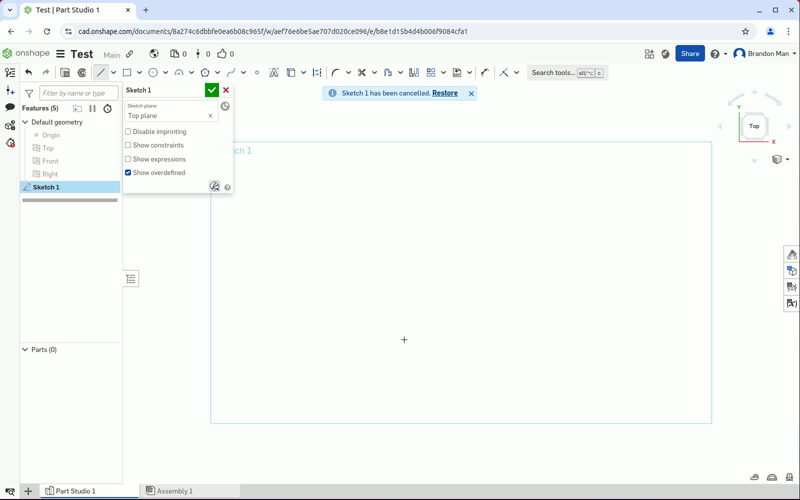
click(404, 339)
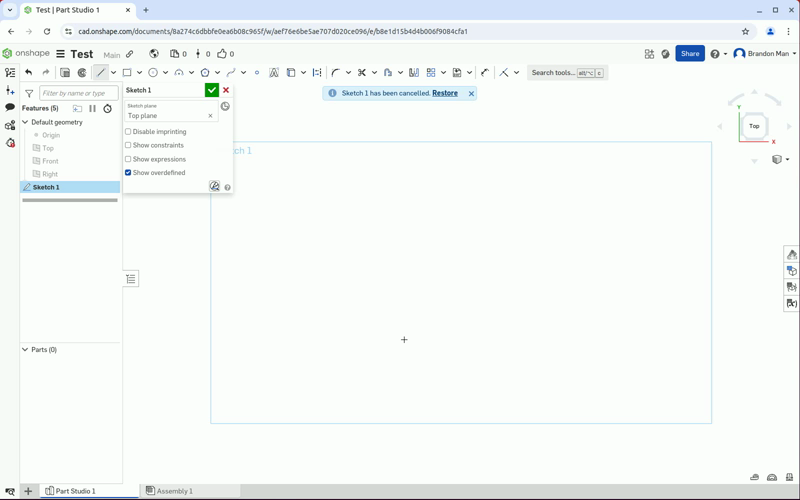
key_up(shift)
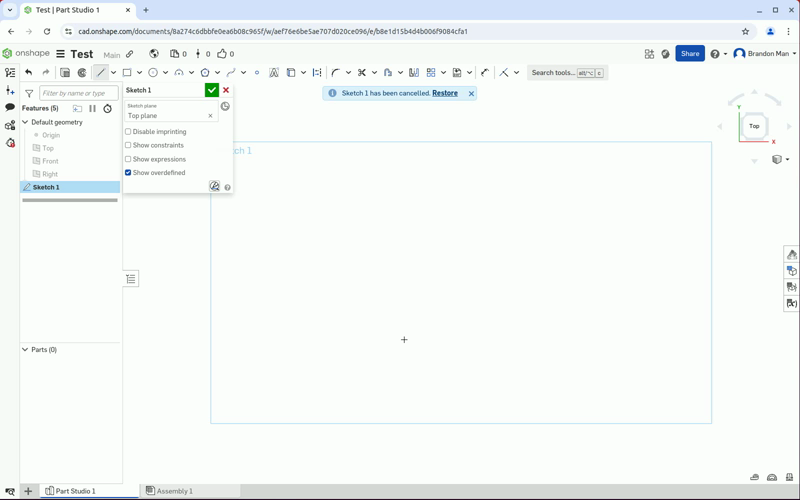
key_down(shift)
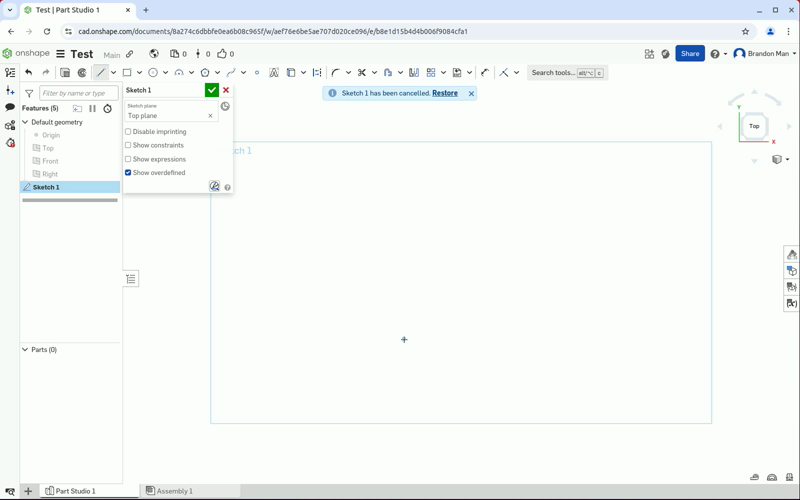
mouse_move(516, 339)
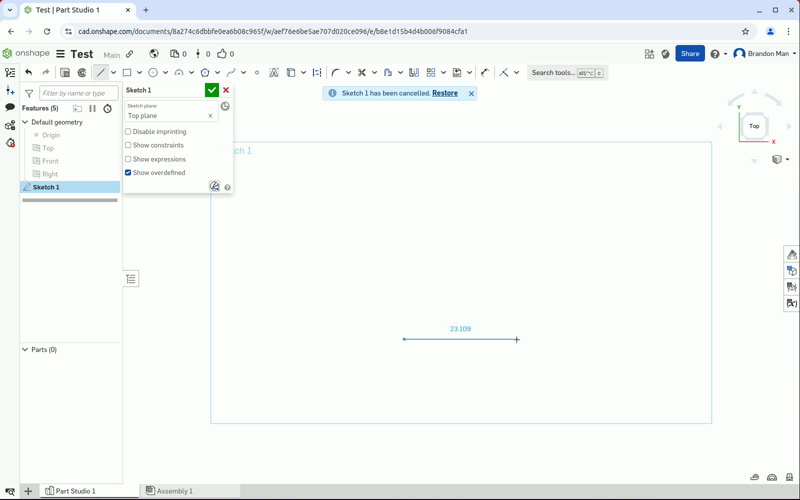
click(516, 339)
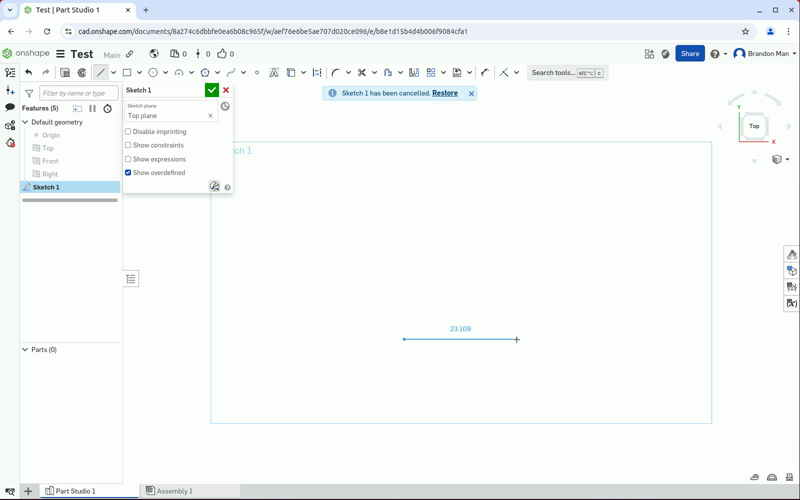
key_up(shift)
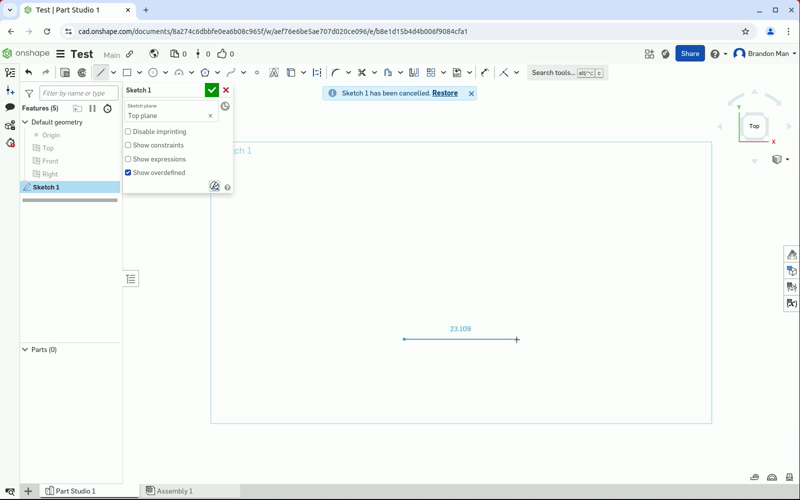
key_down(shift)
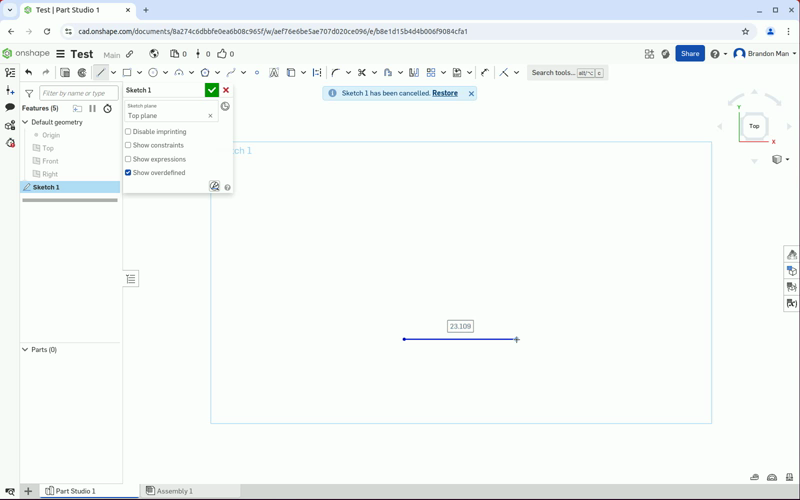
mouse_move(516, 226)
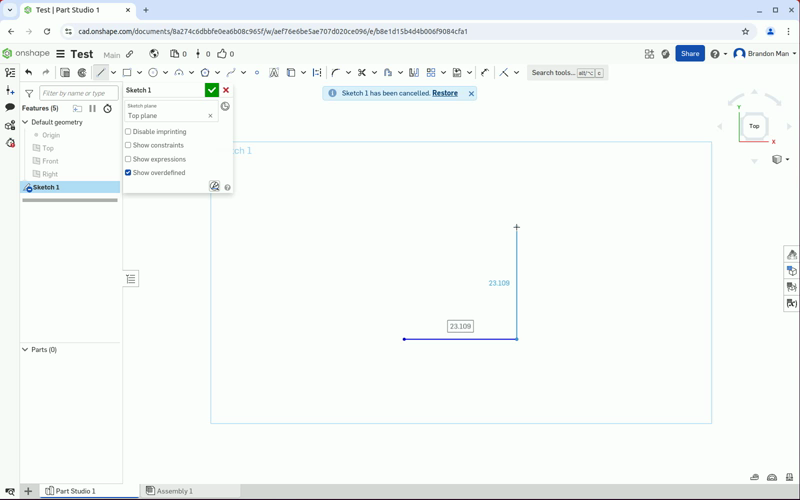
click(516, 226)
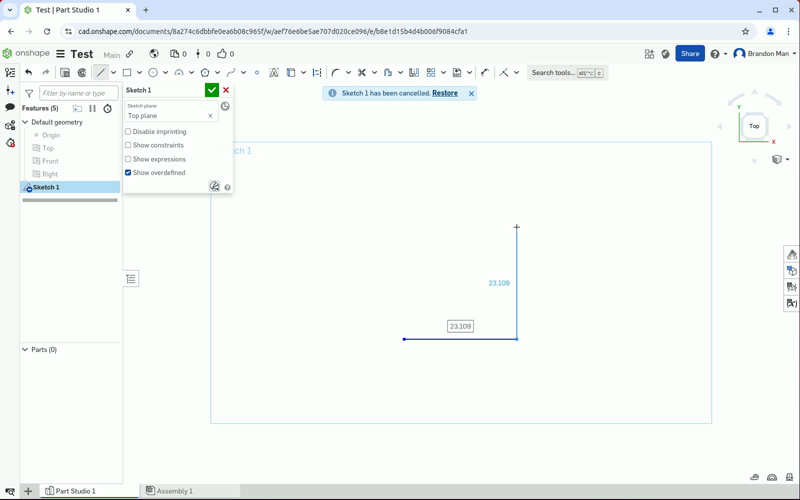
key_up(shift)
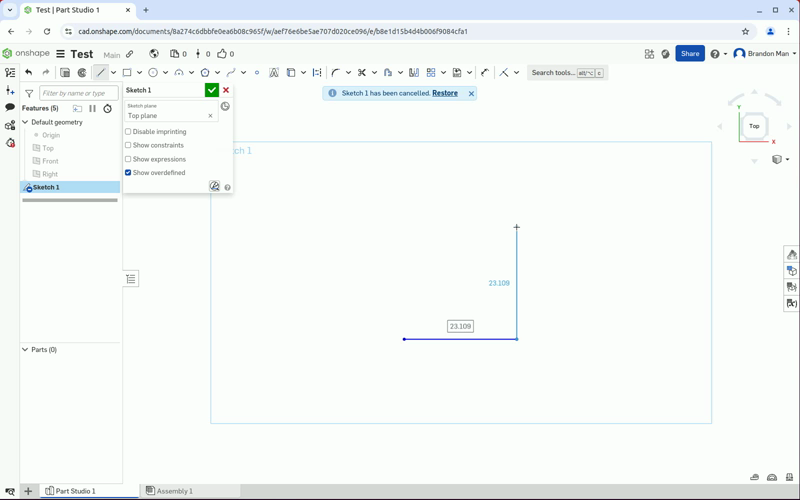
key_down(shift)
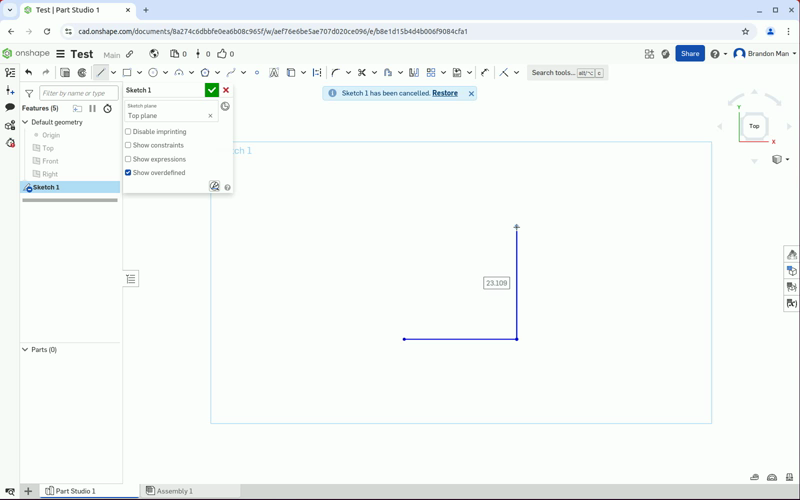
mouse_move(404, 226)
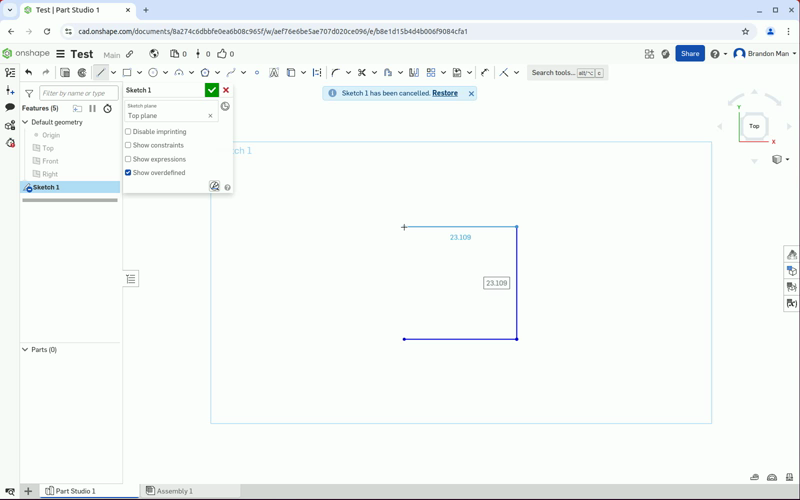
click(404, 226)
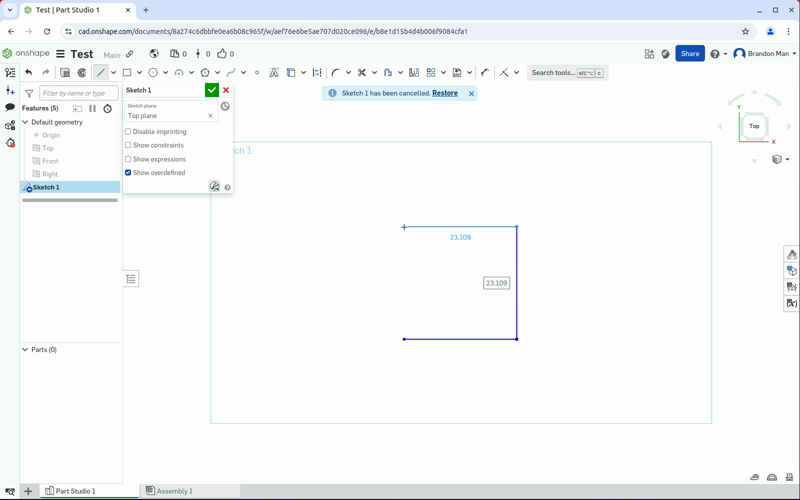
key_up(shift)
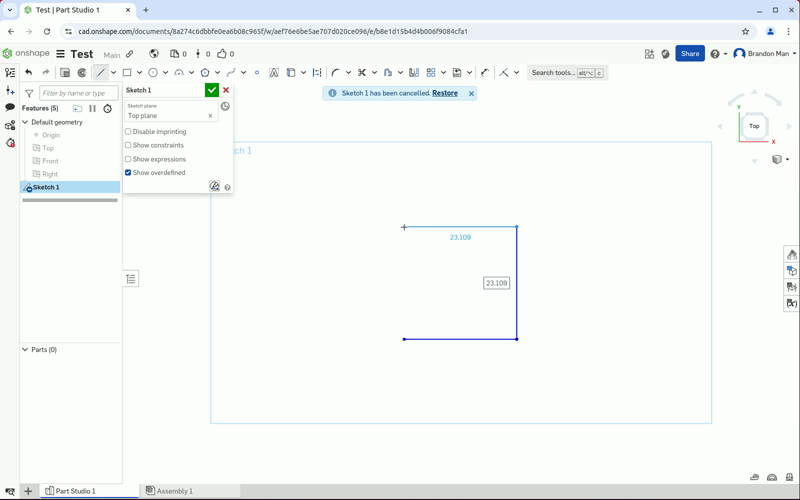
key_down(shift)
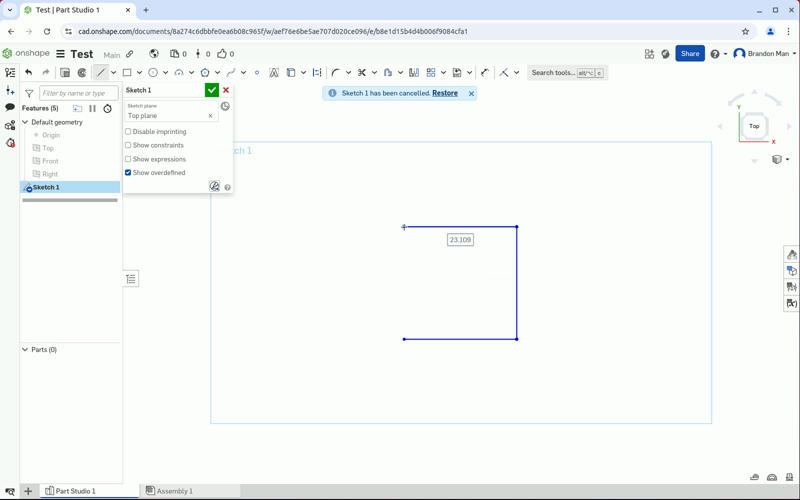
mouse_move(404, 339)
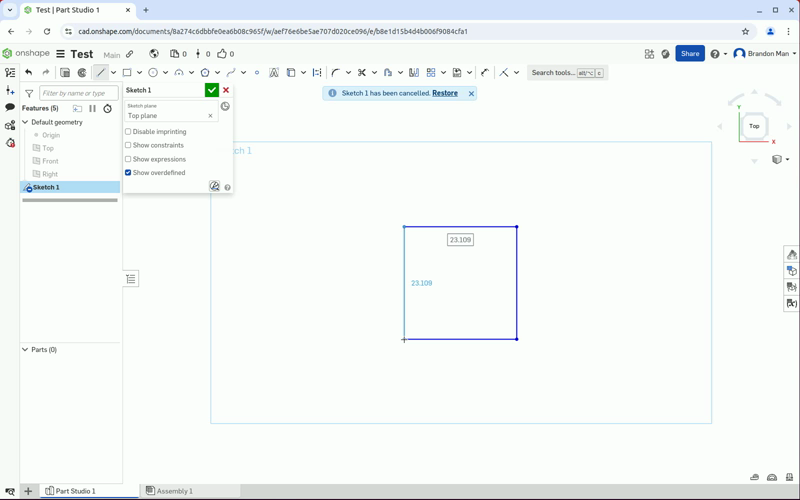
key_up(shift)
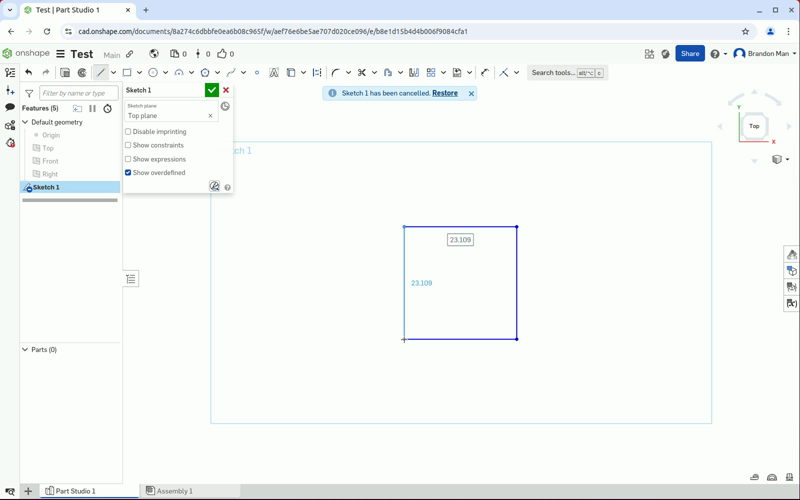
click(404, 339)
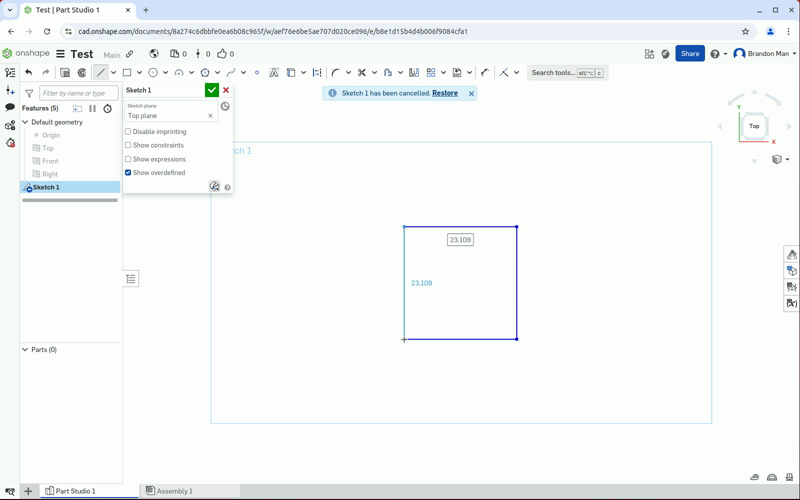
key(esc)
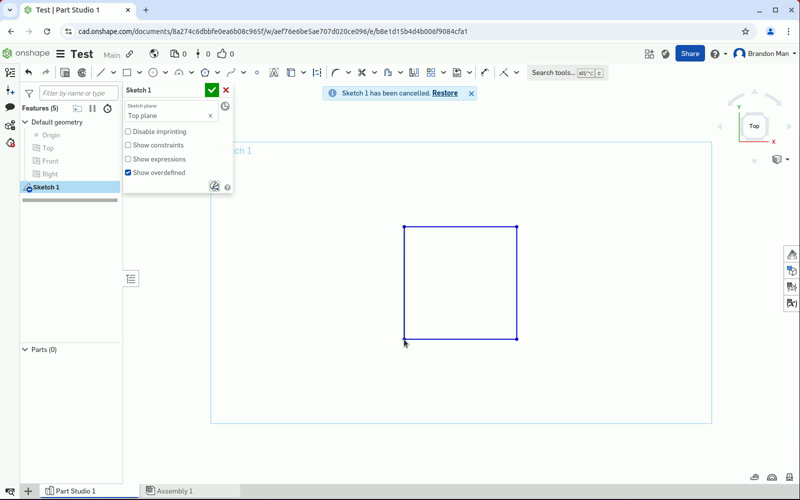
mouse_move(502, 328)
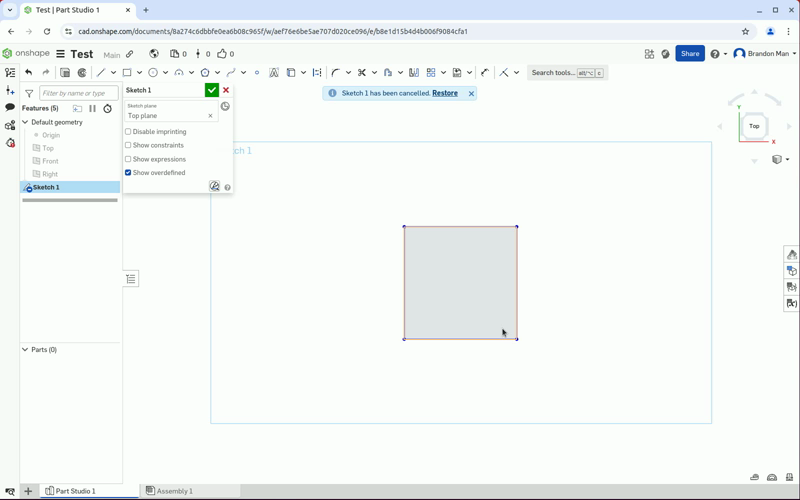
click(502, 328)
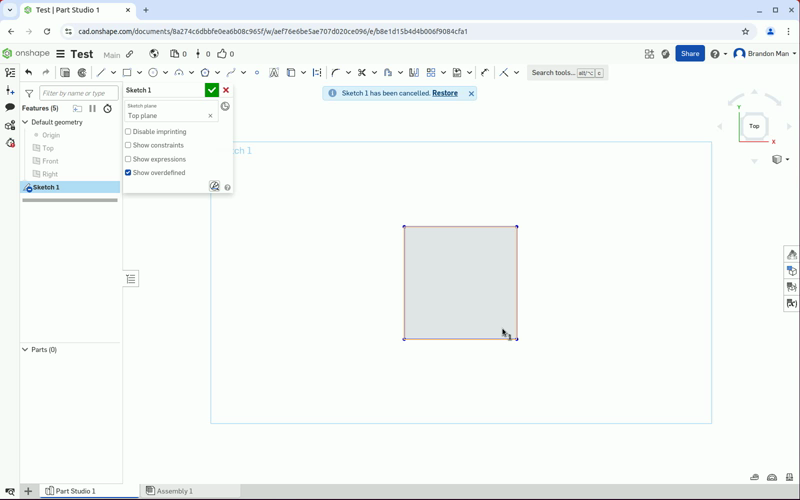
mouse_move(73, 352)
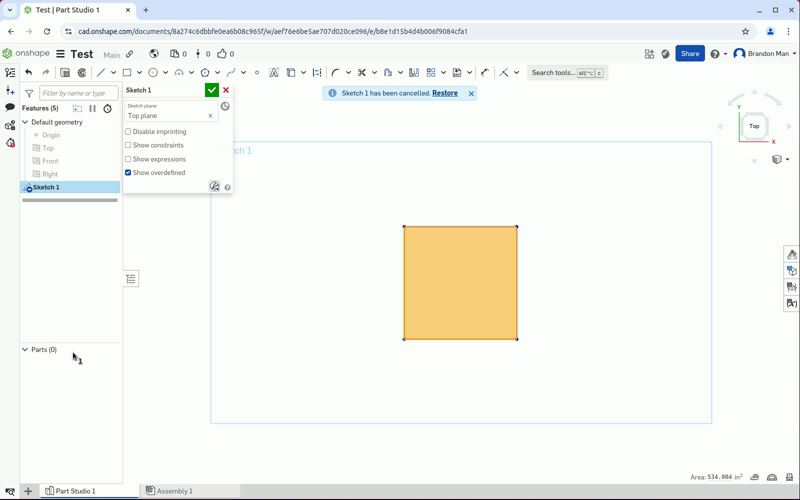
key(shift+y)
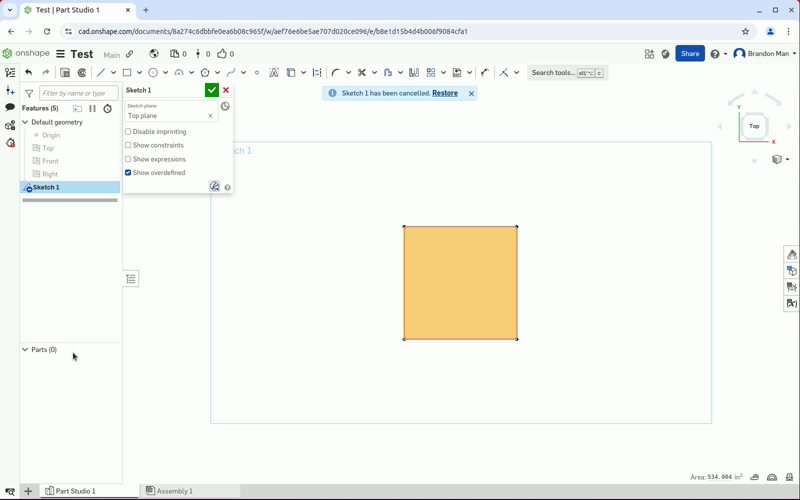
key(shift+e)
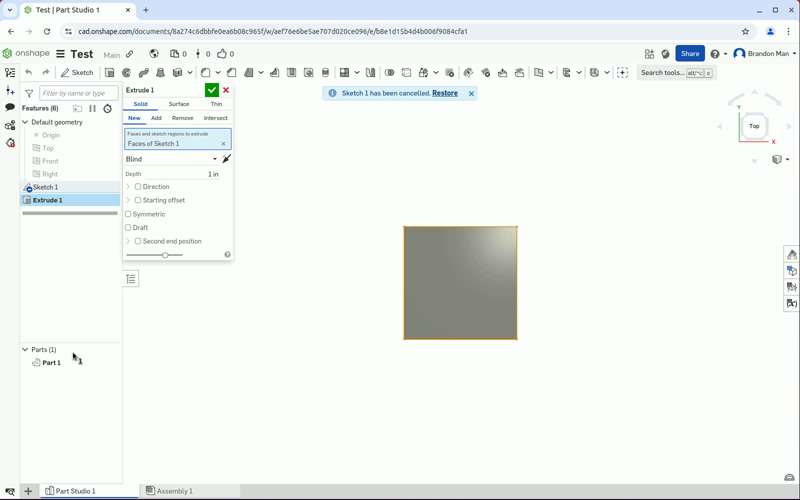
mouse_move(143, 106)
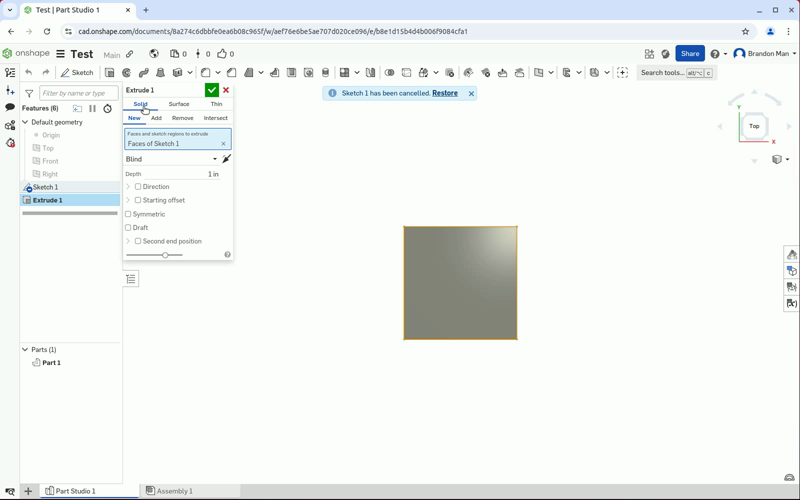
click(143, 106)
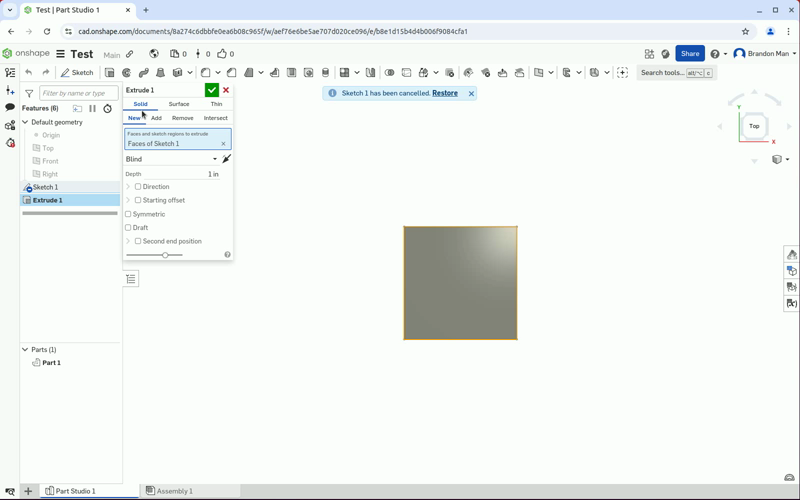
mouse_move(137, 120)
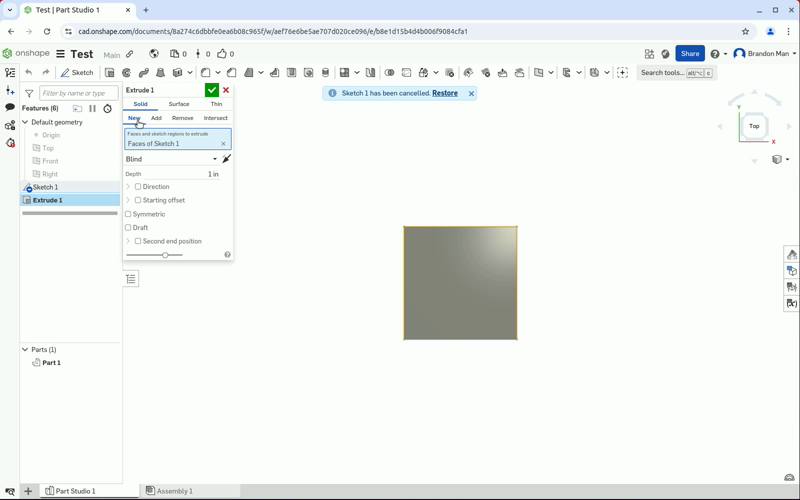
click(137, 120)
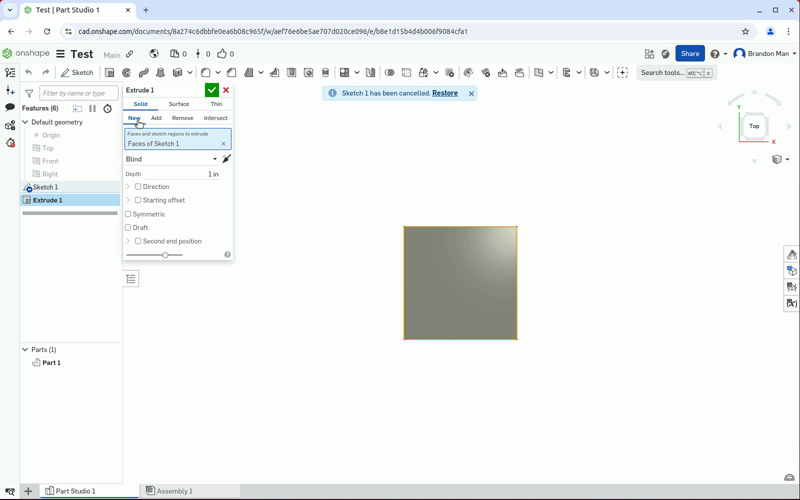
key(tab, 4)
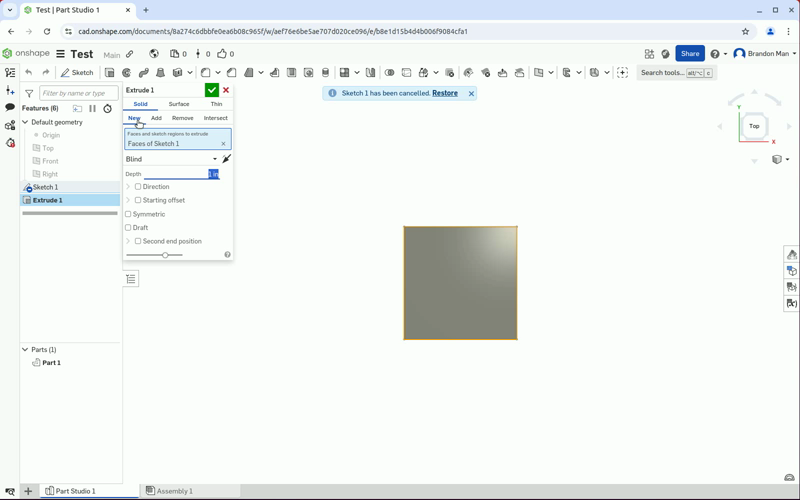
text(23.108)
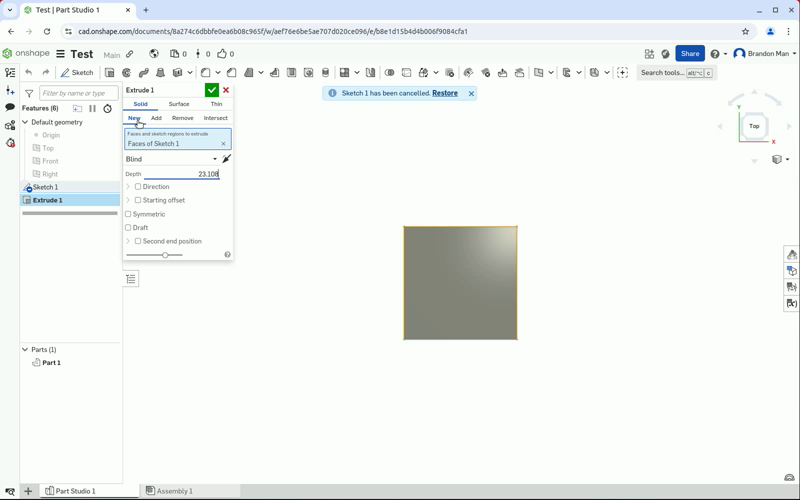
key(enter)
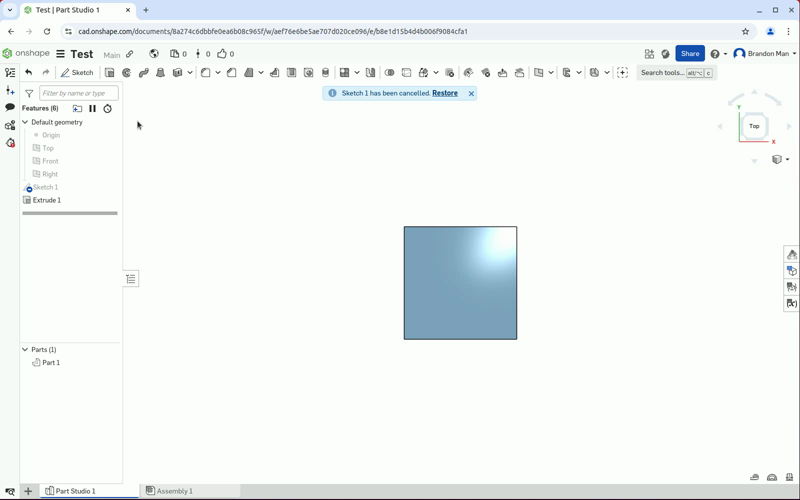
key(shift+h)
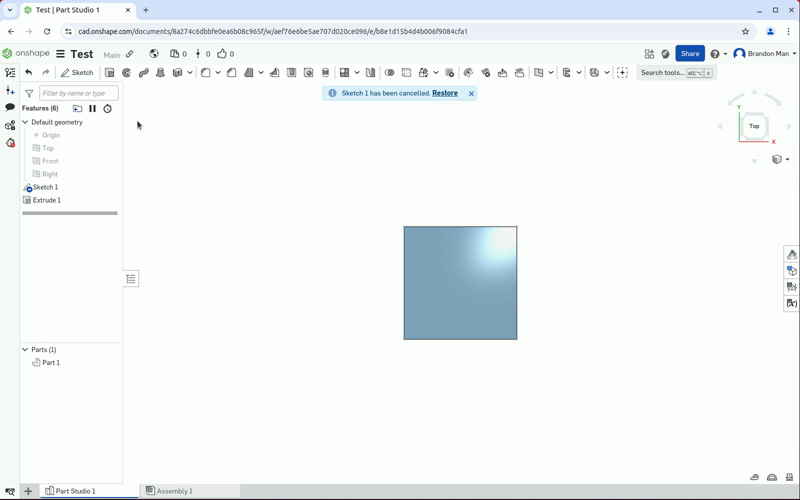
key(shift+h)
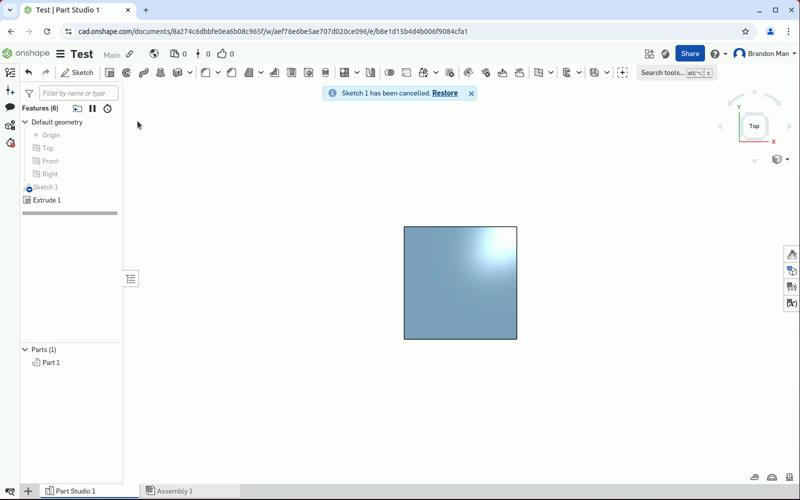
mouse_move(73, 189)
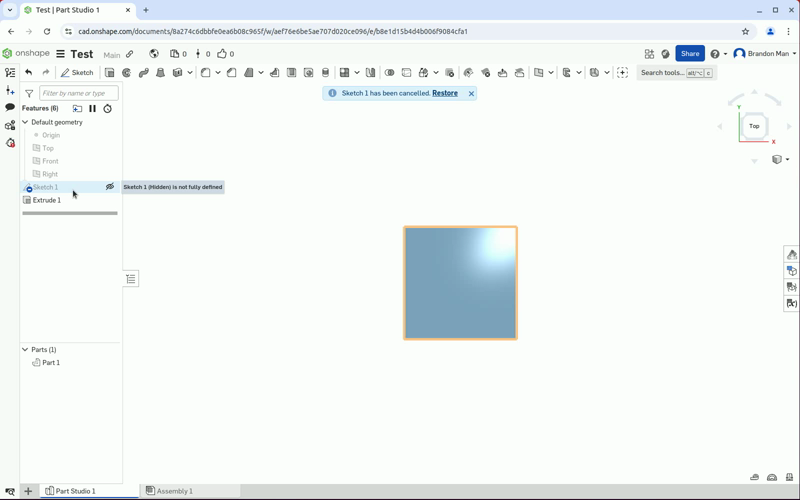
click(73, 189)
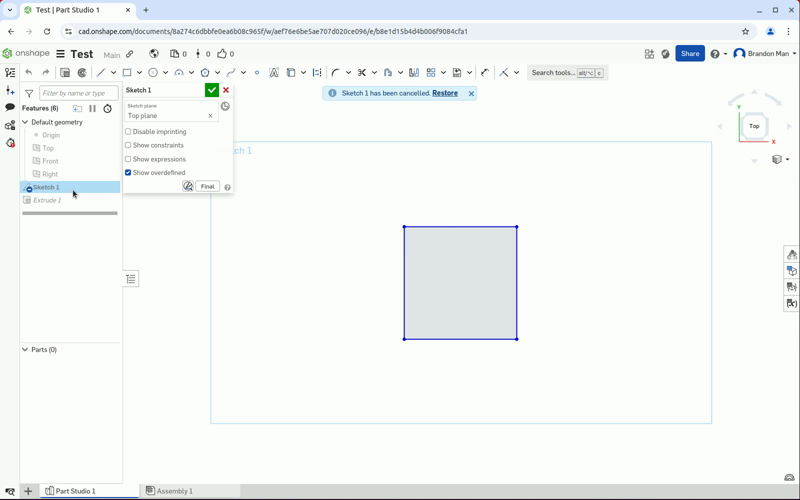
mouse_move(229, 92)
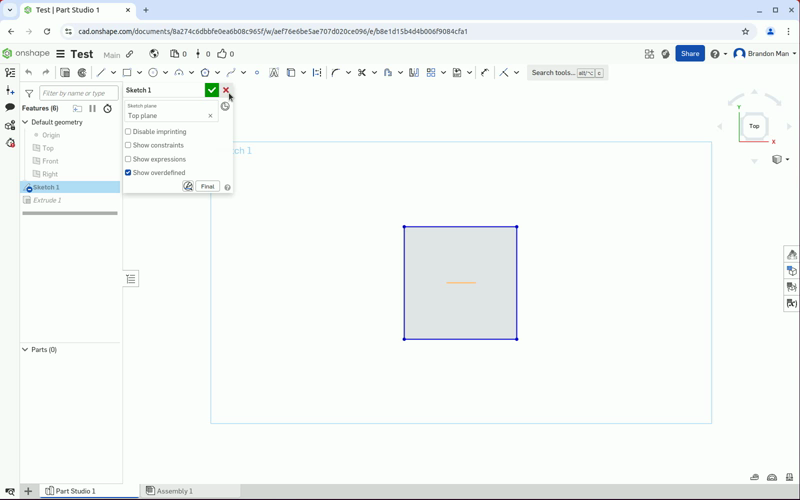
click(229, 92)
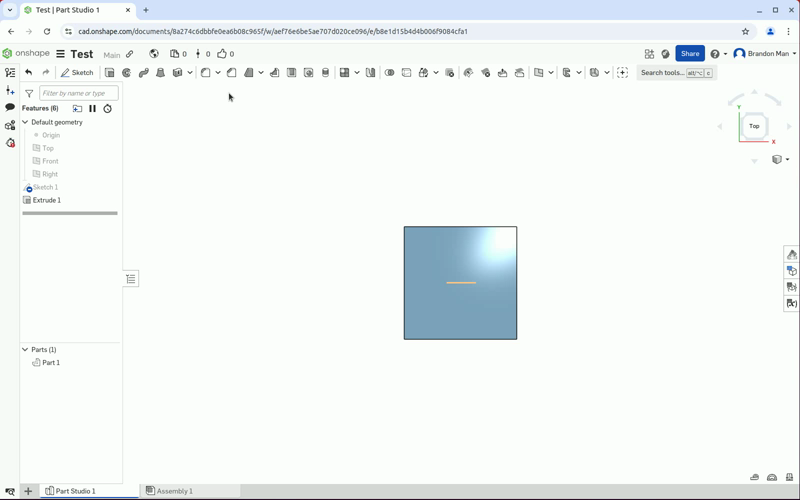
mouse_move(541, 75)
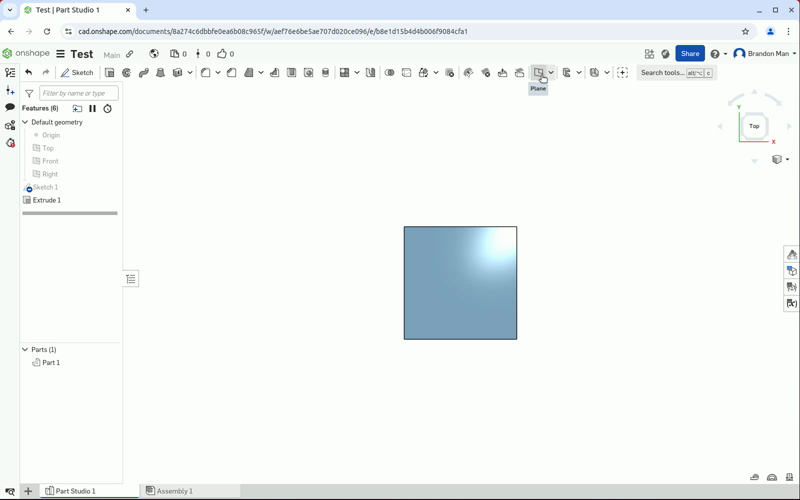
click(541, 75)
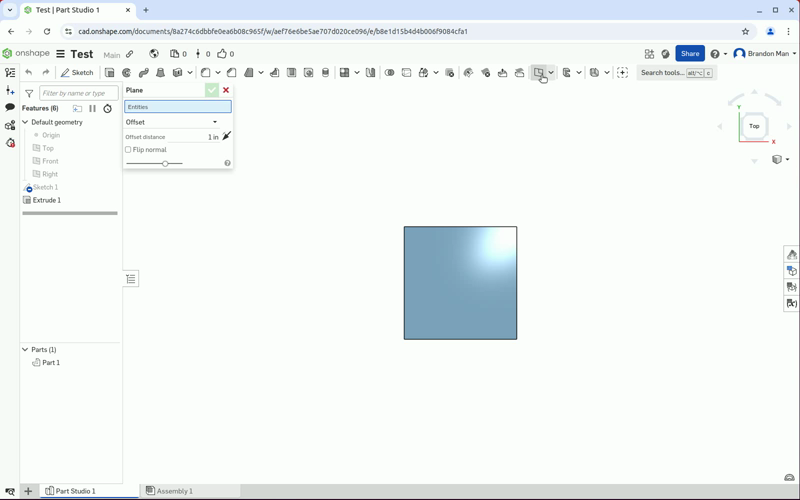
mouse_move(73, 150)
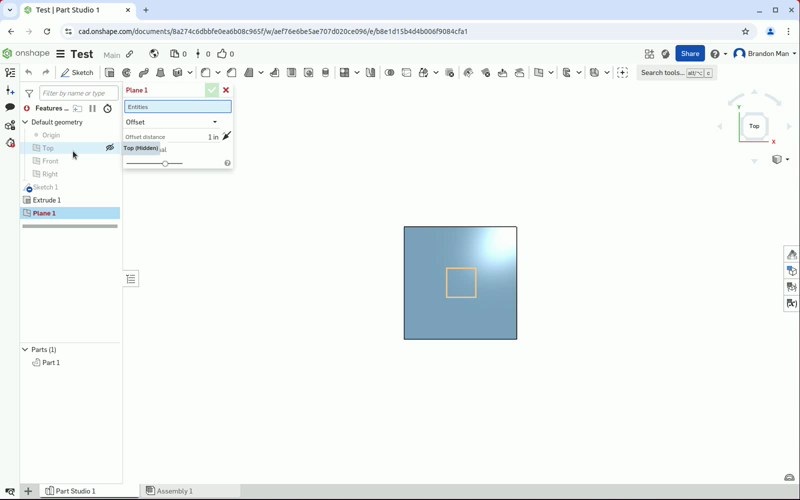
click(73, 150)
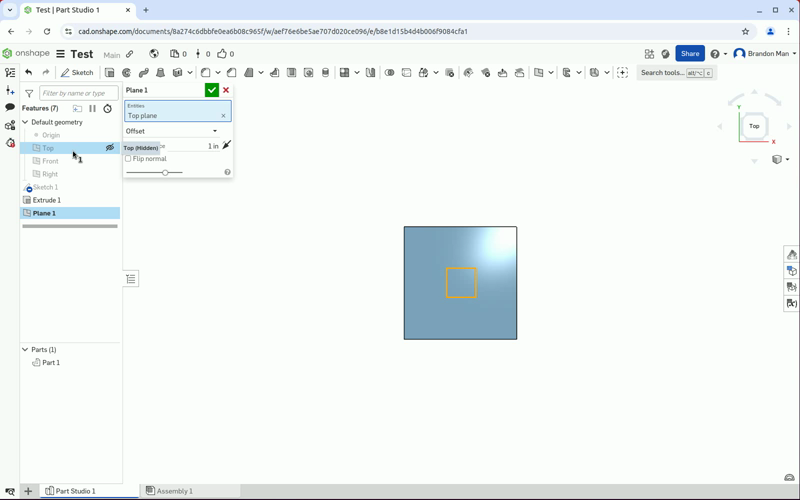
key(tab, 2)
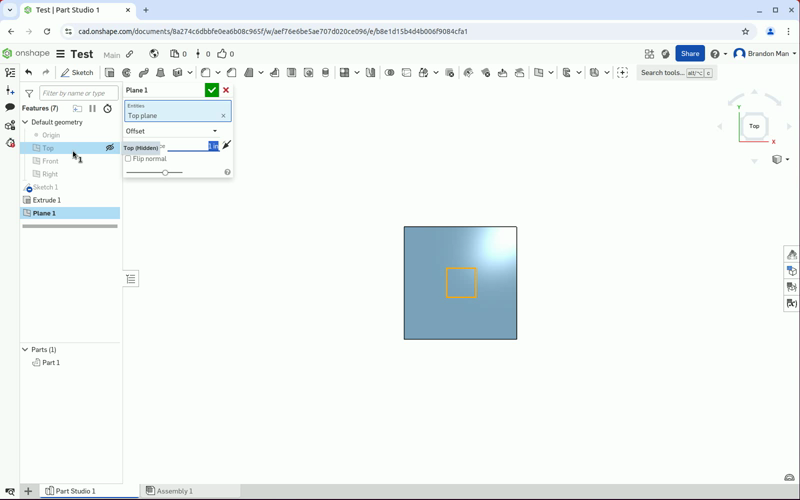
text(23.108)
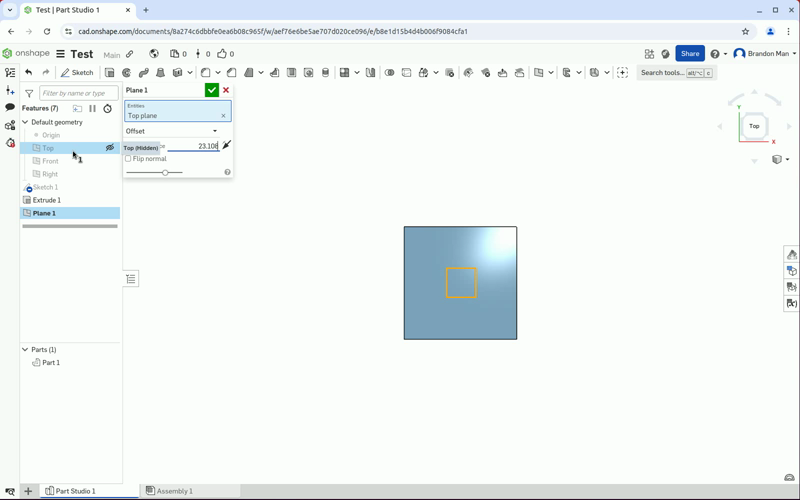
key(enter, 2)
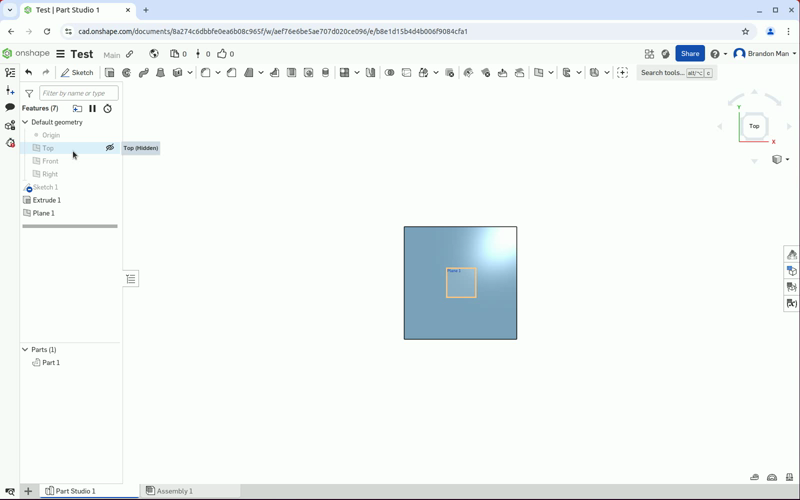
key(shift+s)
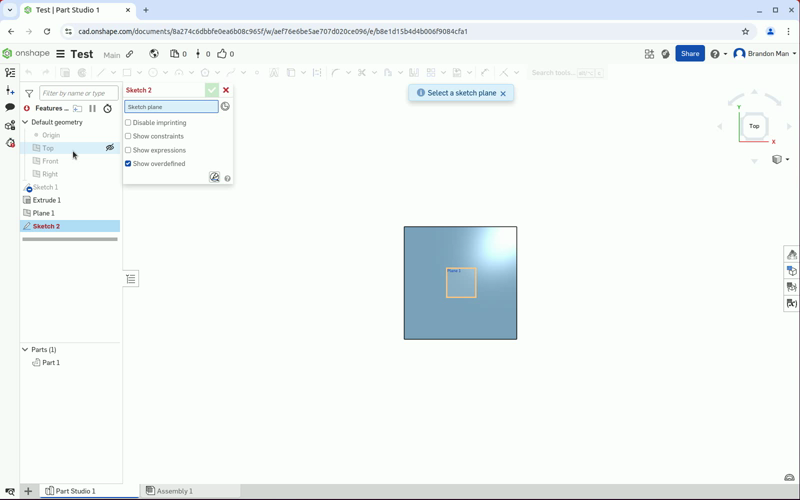
mouse_move(73, 215)
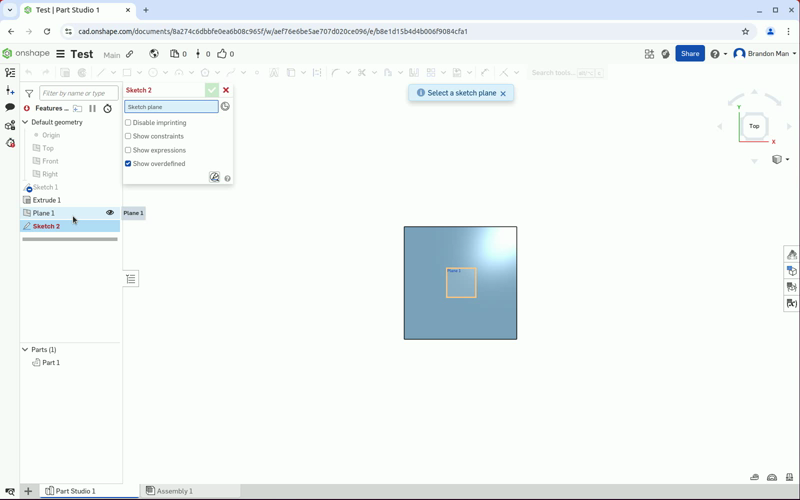
click(73, 215)
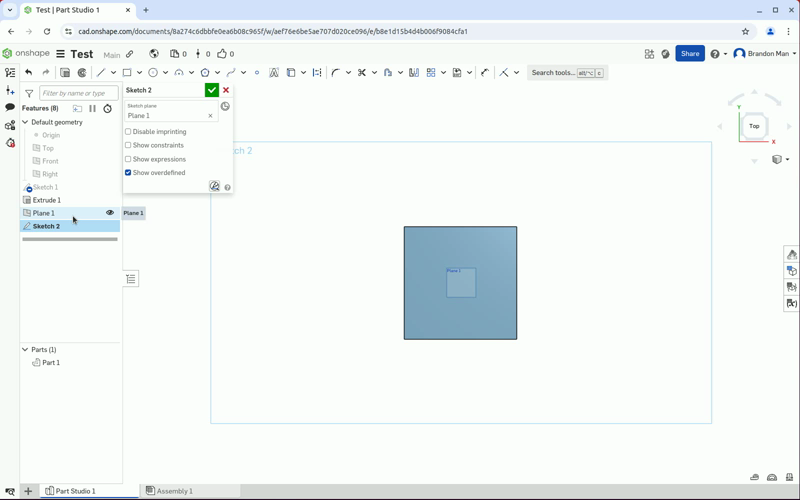
mouse_move(73, 352)
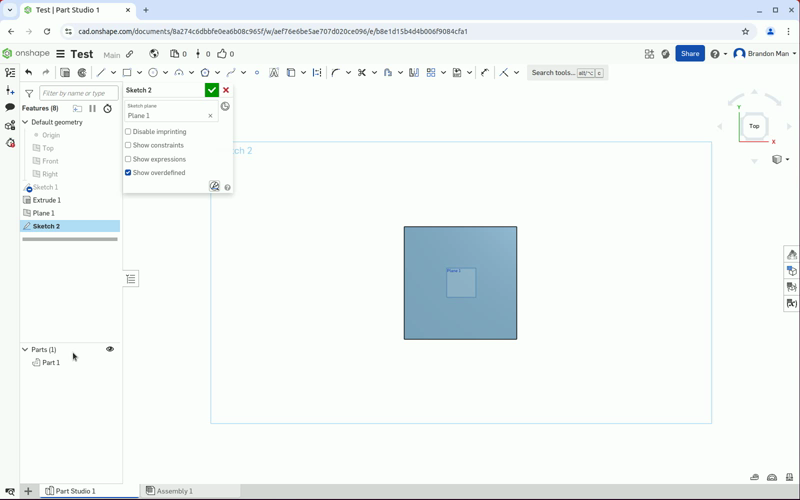
key(y)
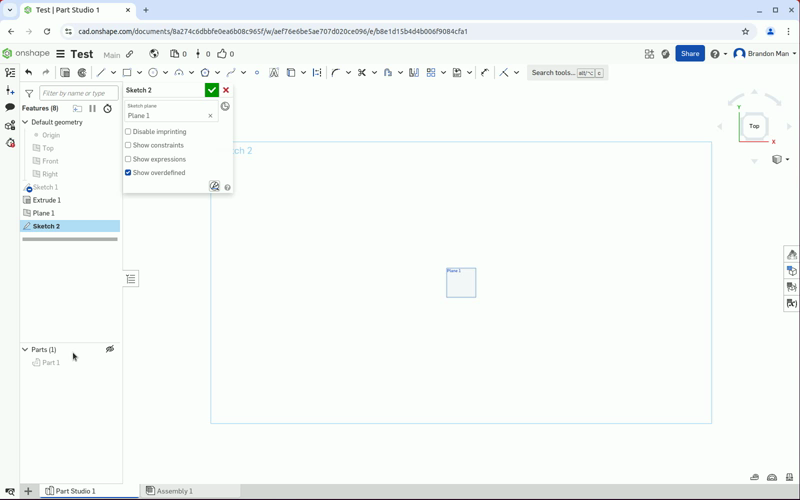
key(c)
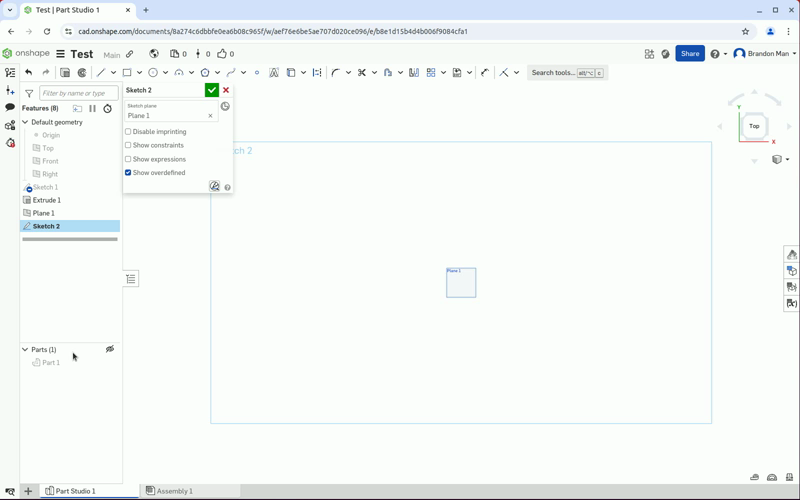
key_down(shift)
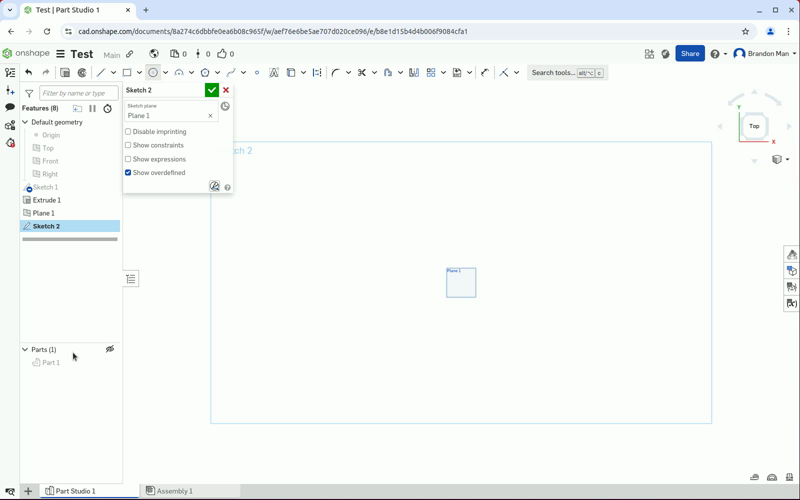
mouse_move(461, 282)
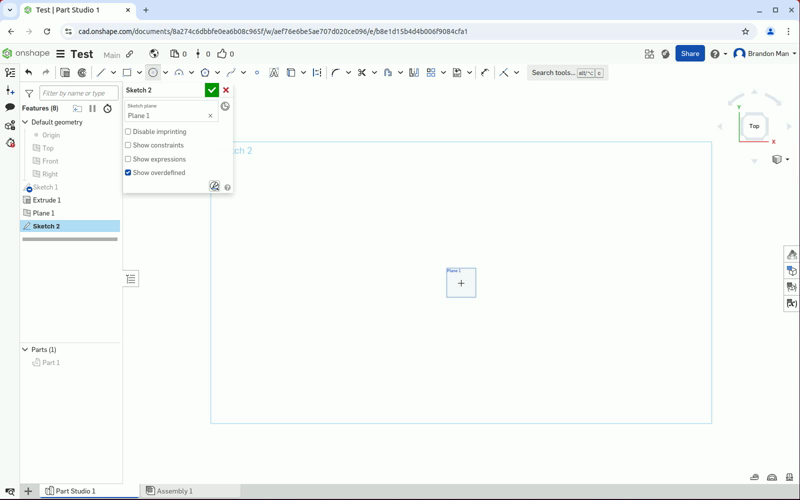
click(461, 282)
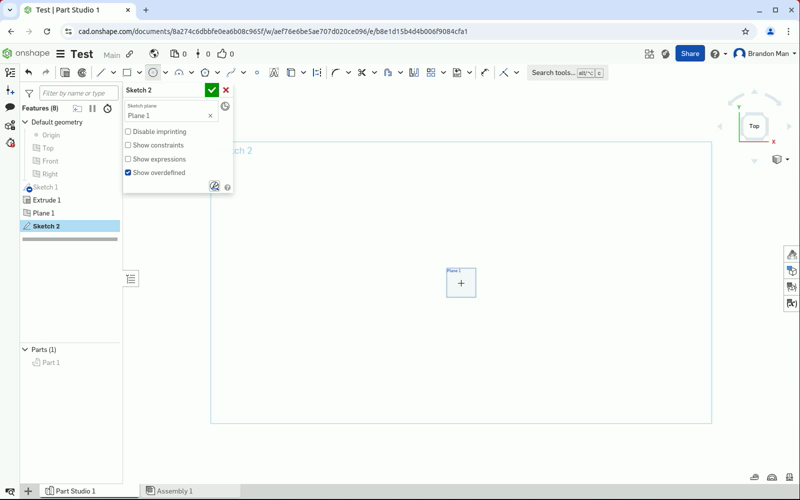
key_up(shift)
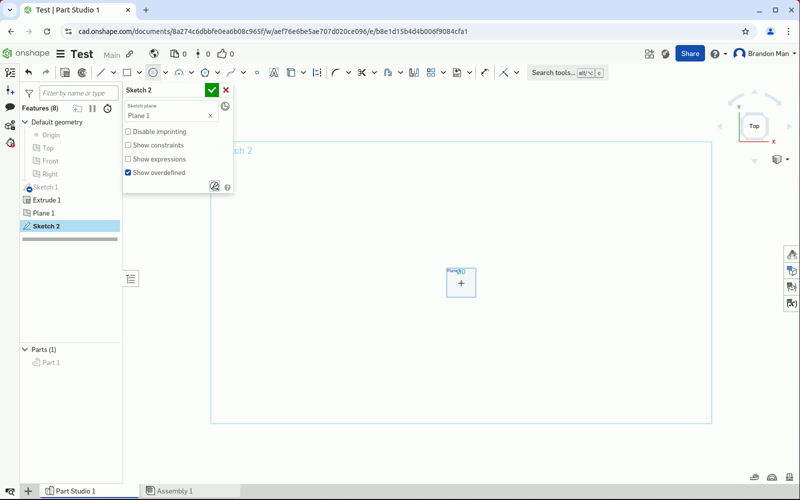
mouse_move(484, 282)
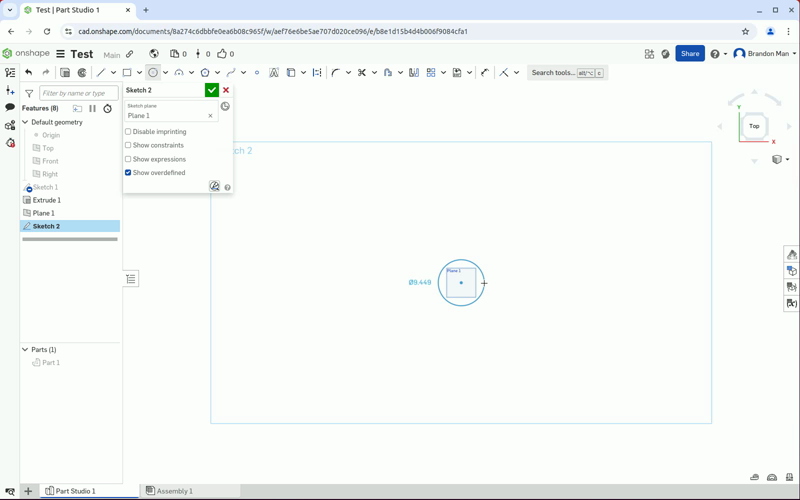
click(484, 282)
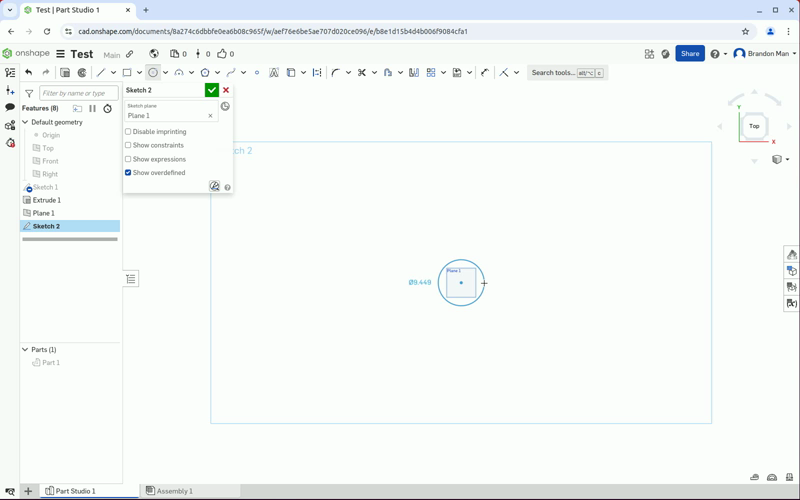
key(esc)
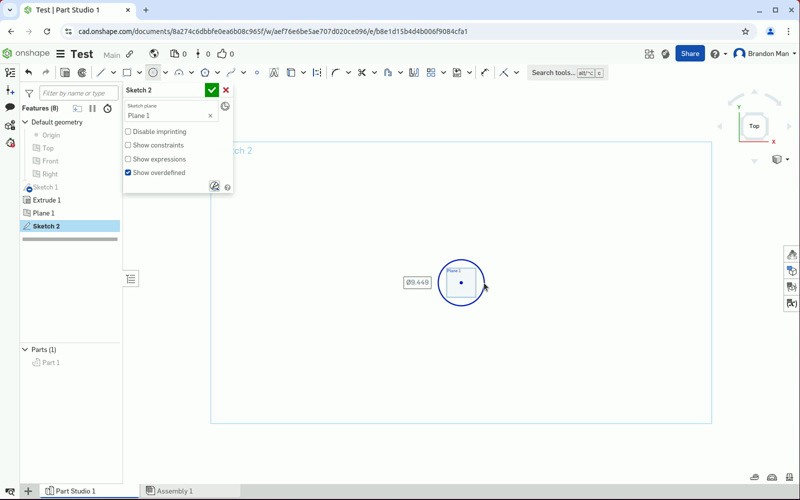
mouse_move(461, 299)
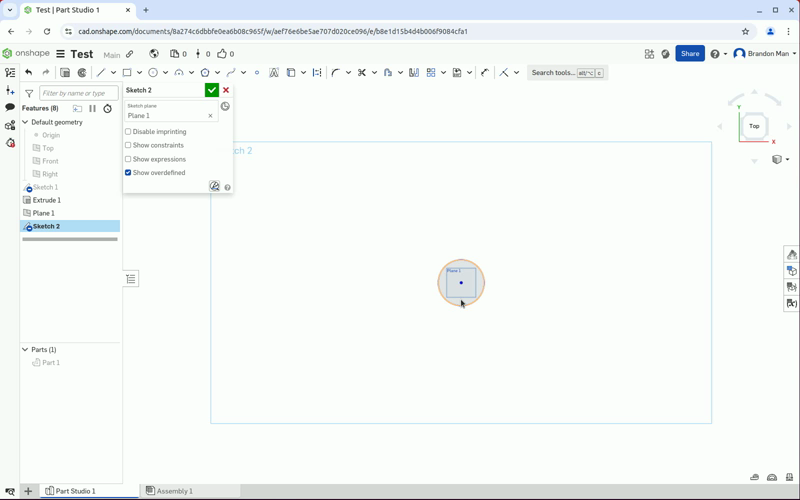
scroll(6)
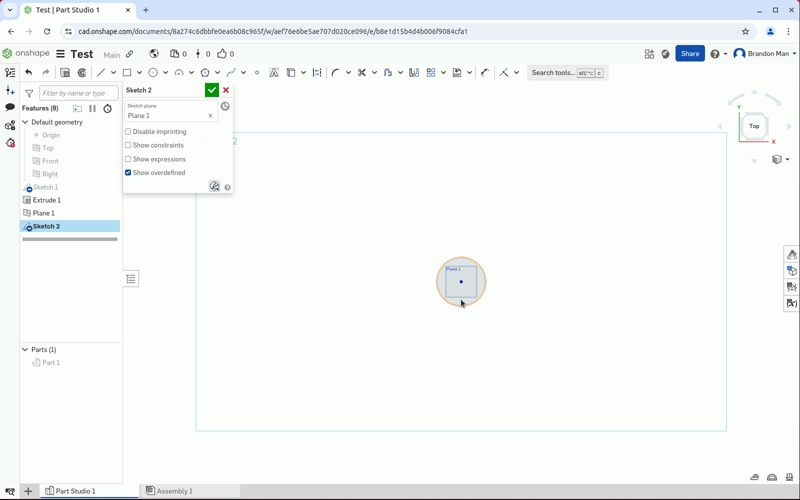
scroll(6)
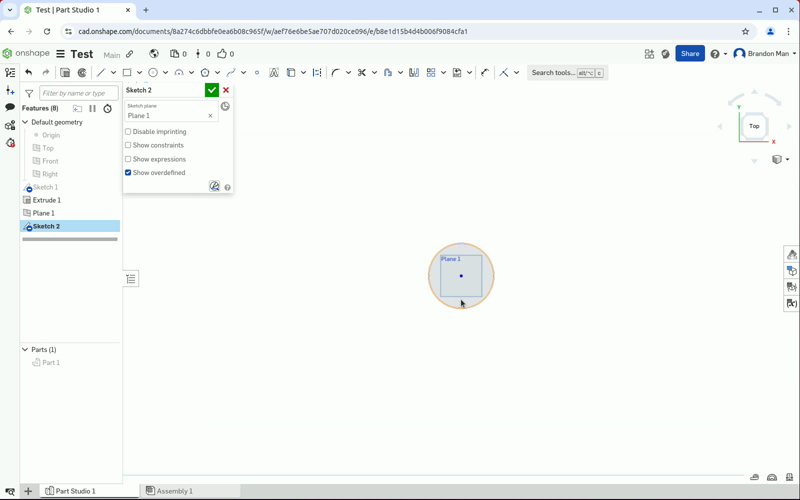
scroll(6)
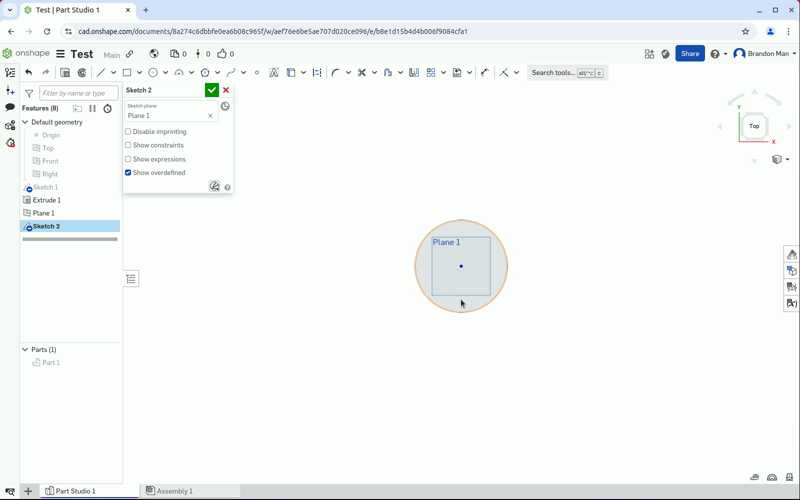
scroll(6)
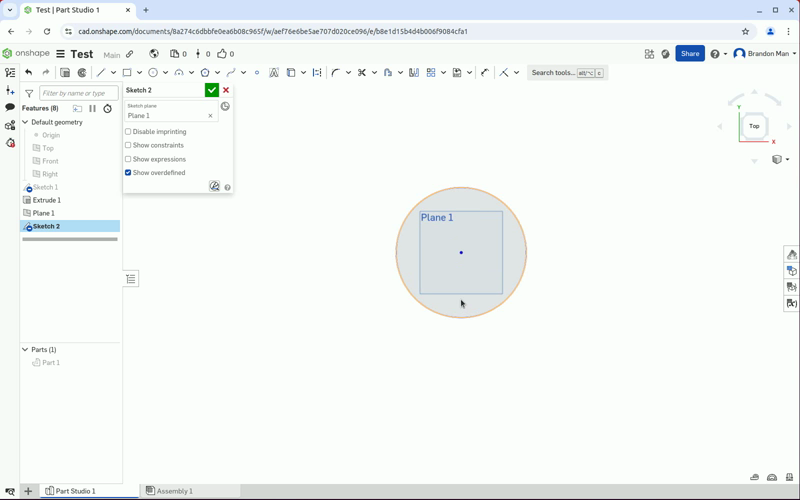
scroll(6)
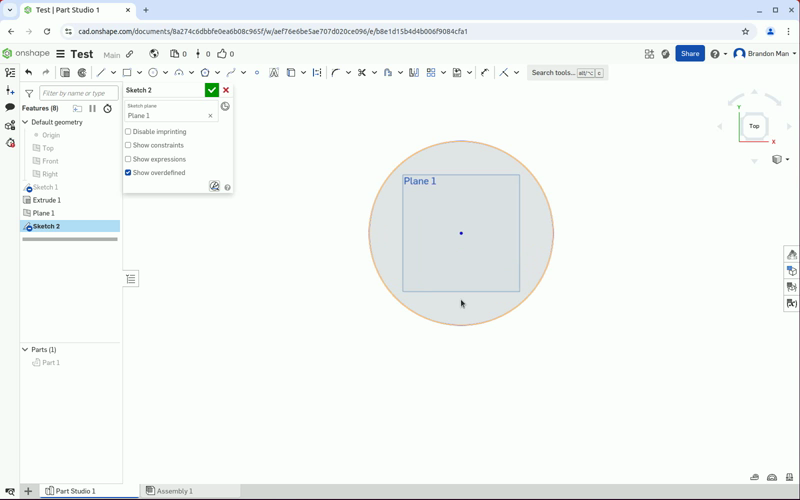
scroll(6)
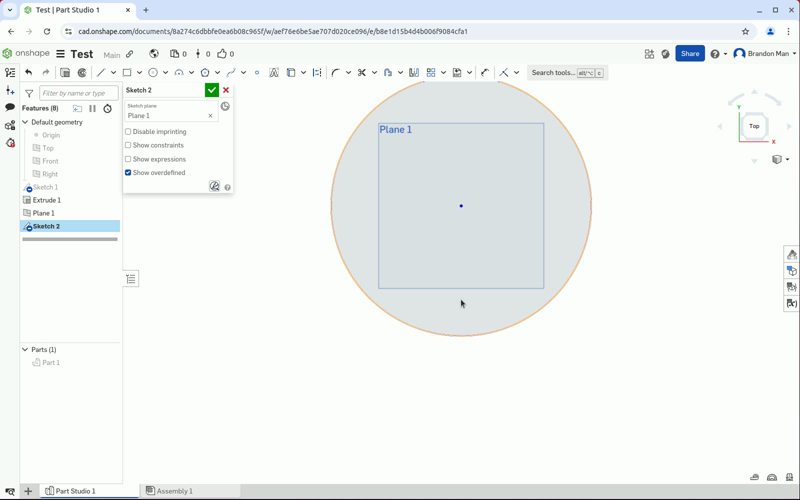
scroll(6)
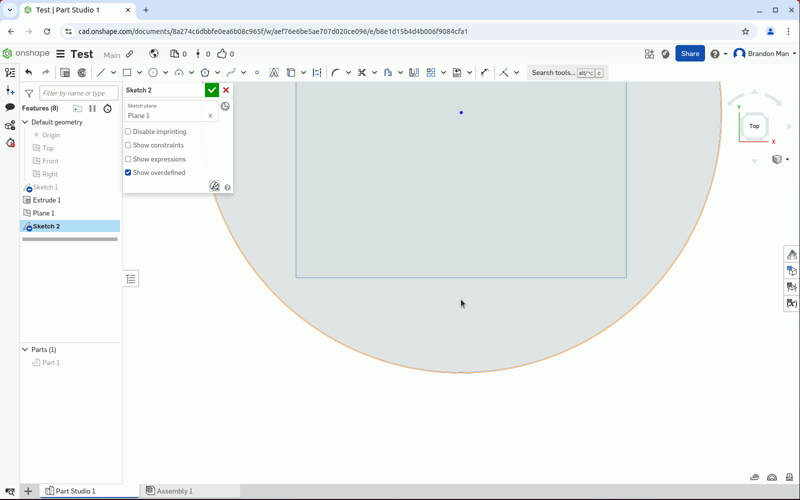
click(461, 299)
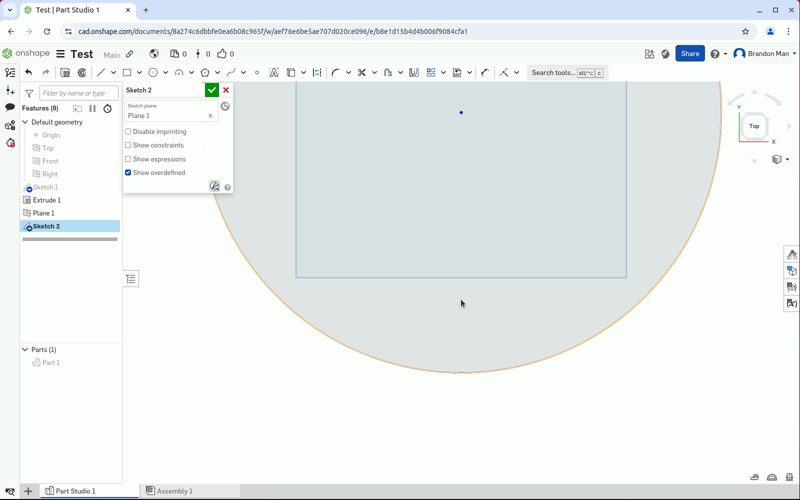
scroll(-6)
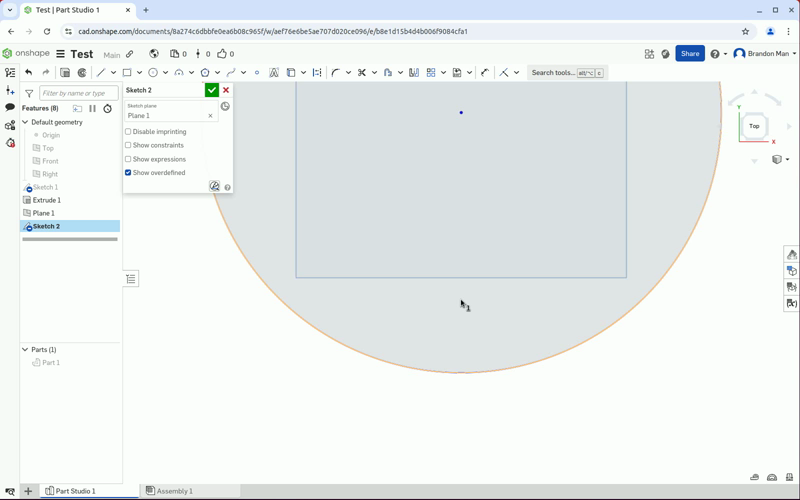
scroll(-6)
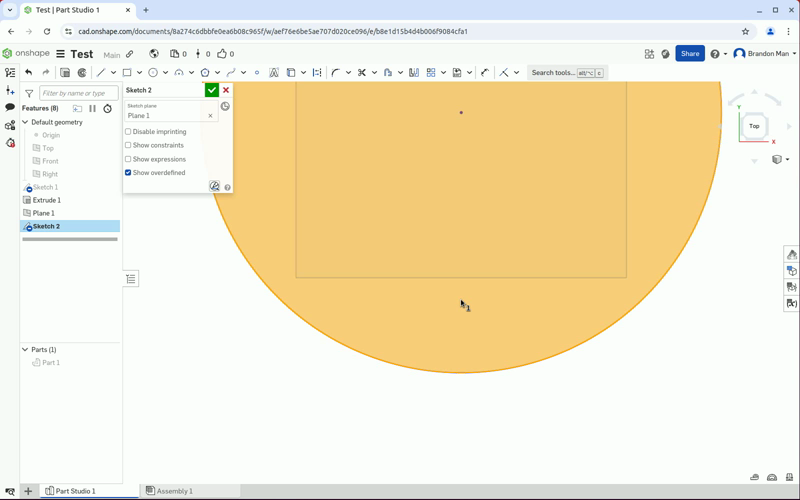
scroll(-6)
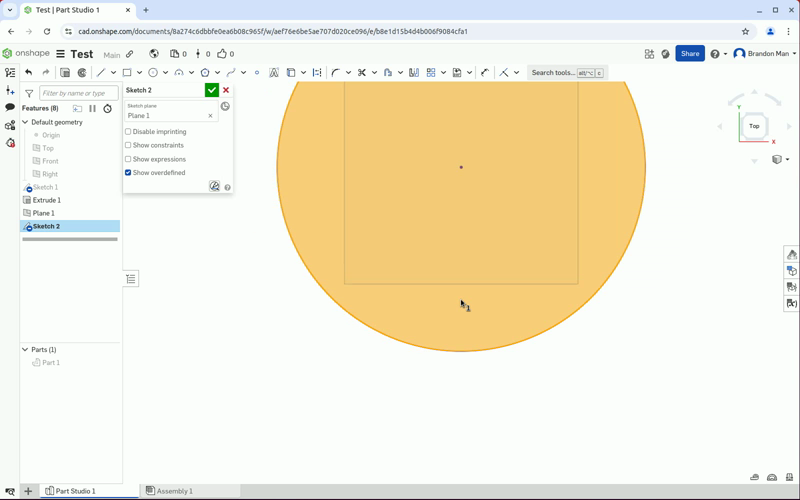
scroll(-6)
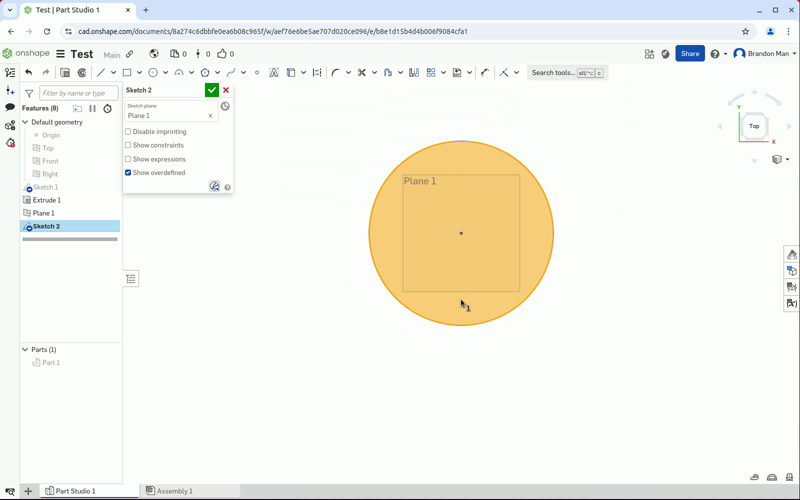
scroll(-6)
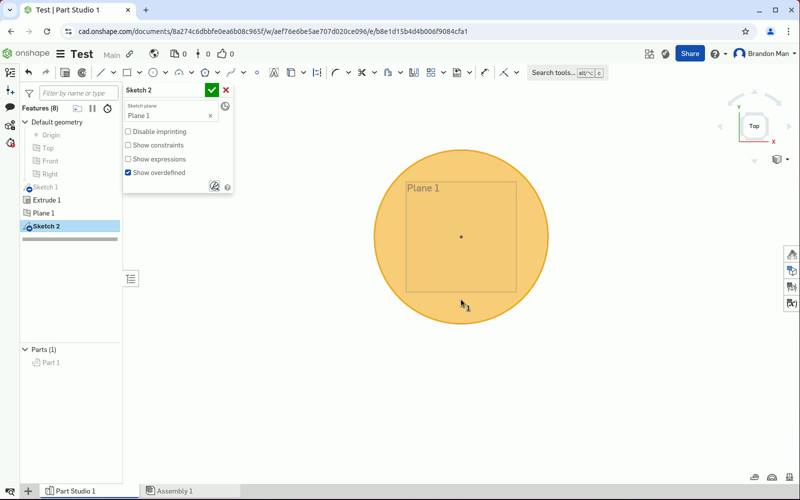
scroll(-6)
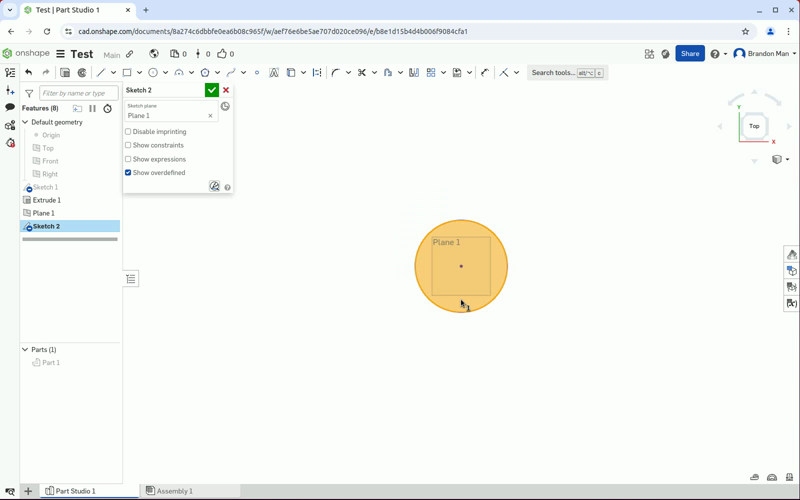
scroll(-6)
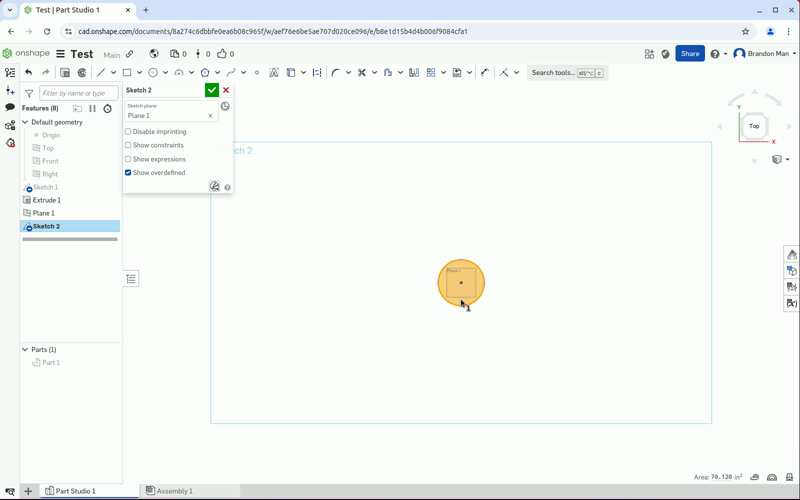
mouse_move(73, 352)
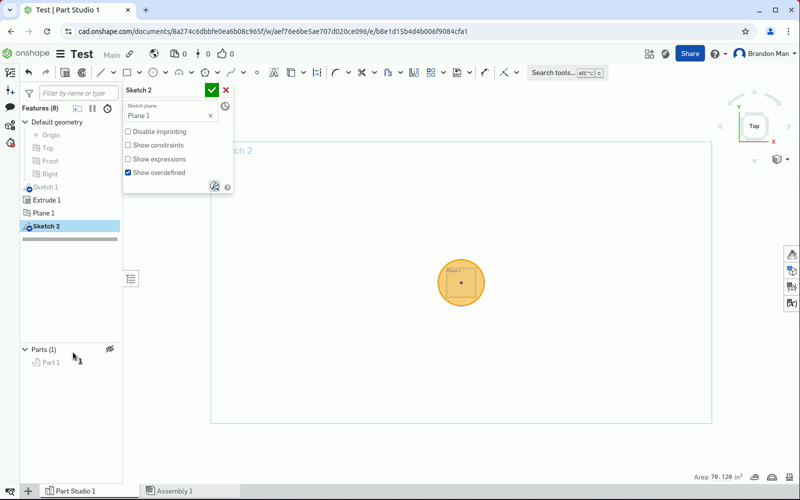
key(shift+y)
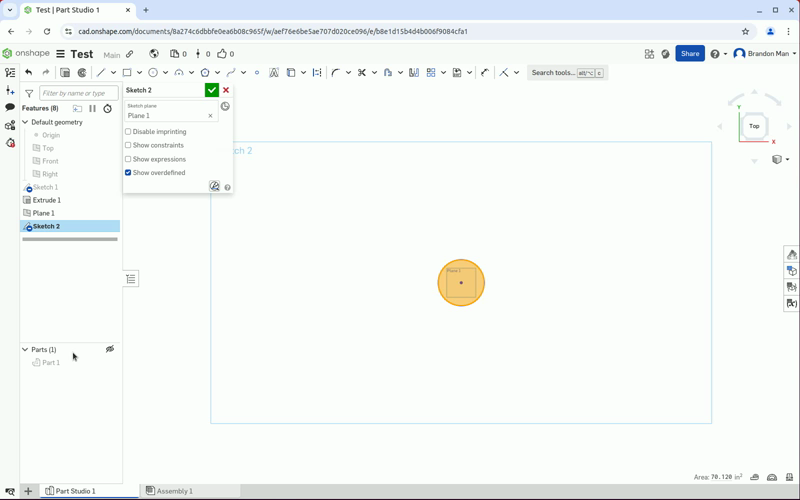
key(shift+e)
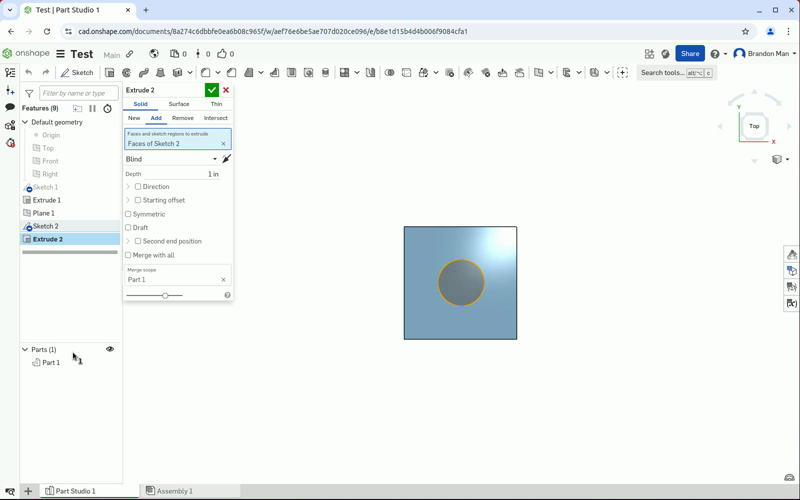
mouse_move(143, 106)
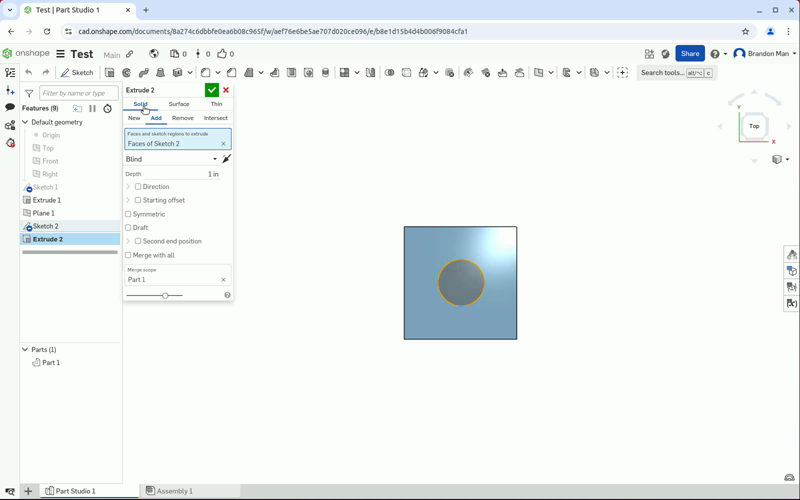
click(143, 106)
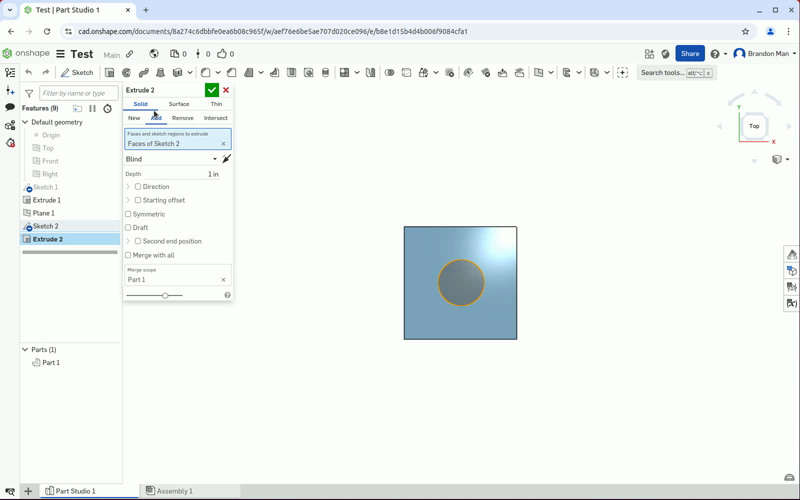
mouse_move(186, 120)
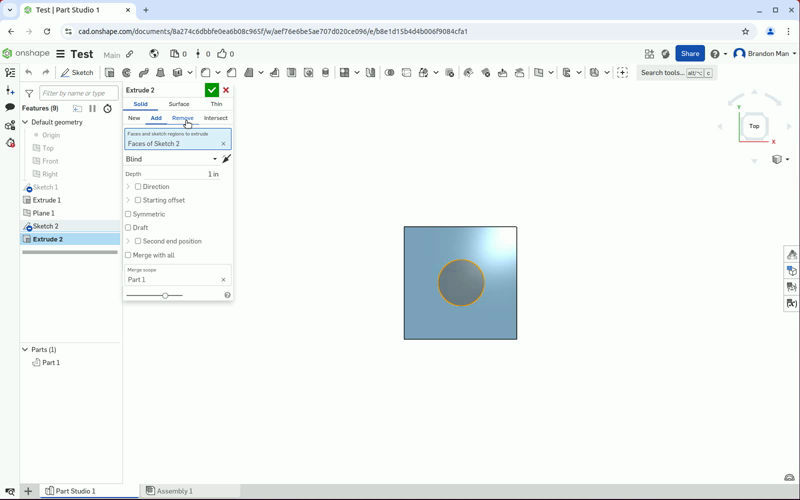
click(186, 120)
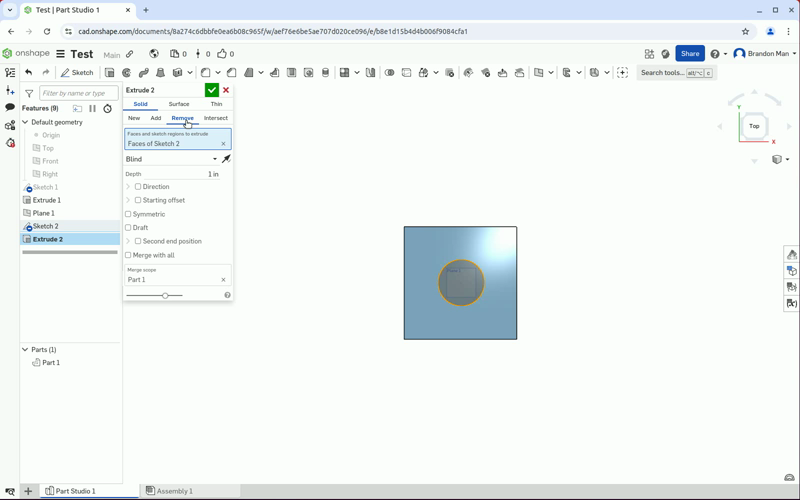
key(tab, 4)
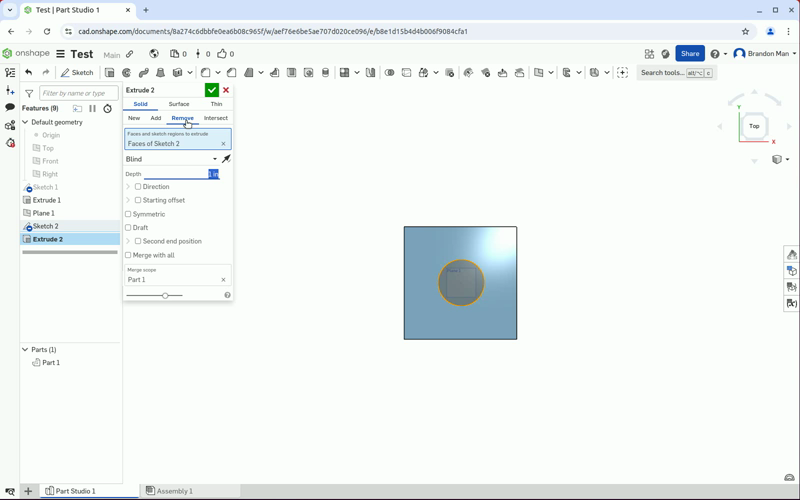
text(11.554)
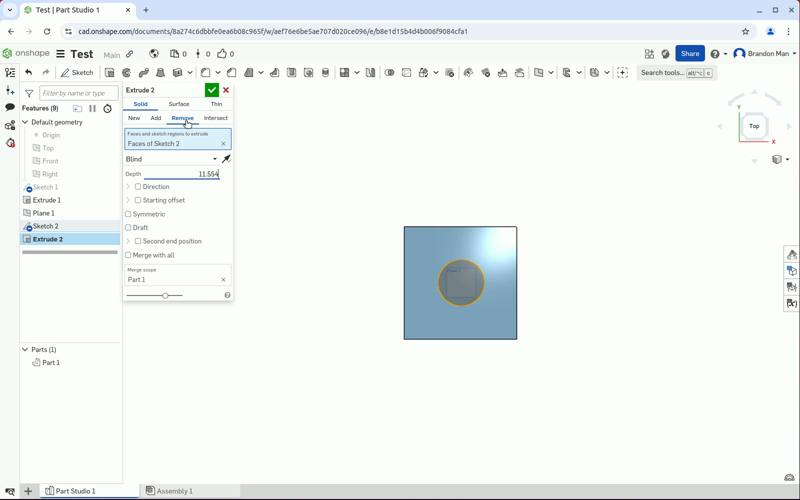
key(tab, 6)
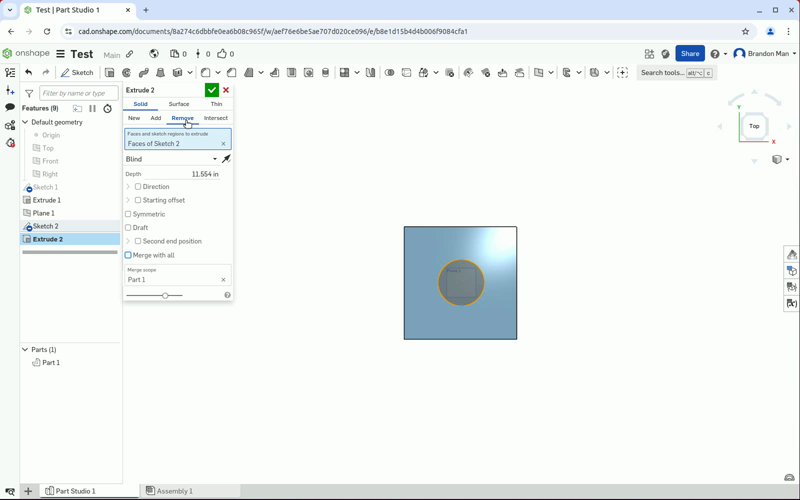
key(space)
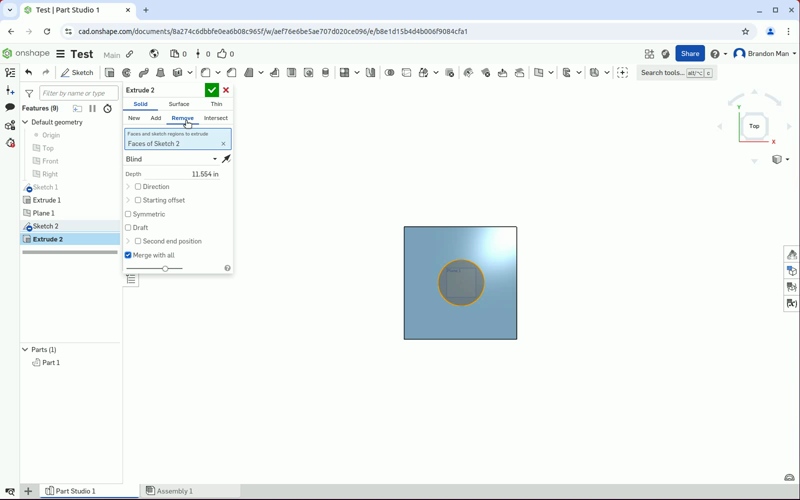
key(enter)
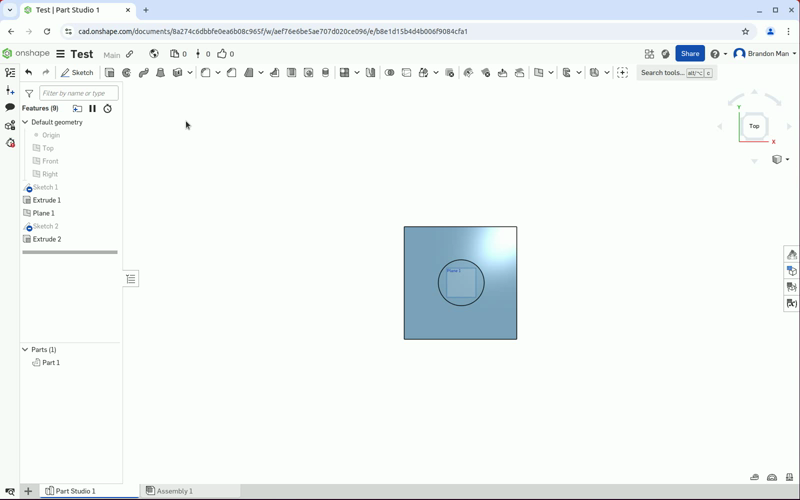
key(shift+h)
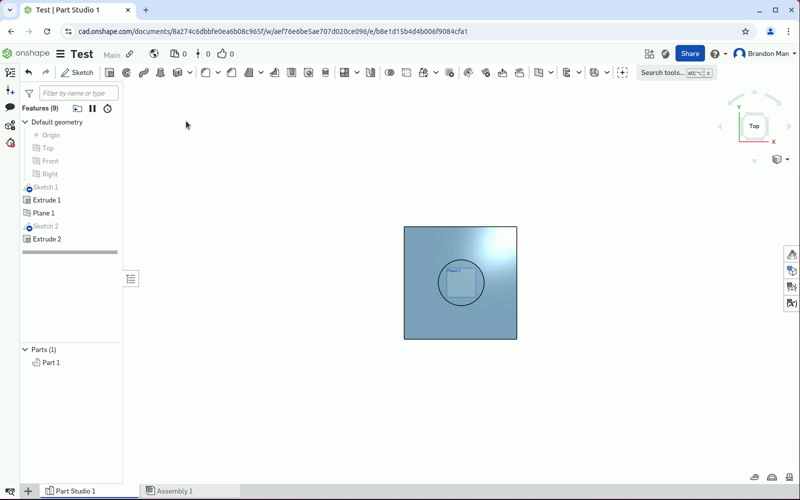
key(shift+h)
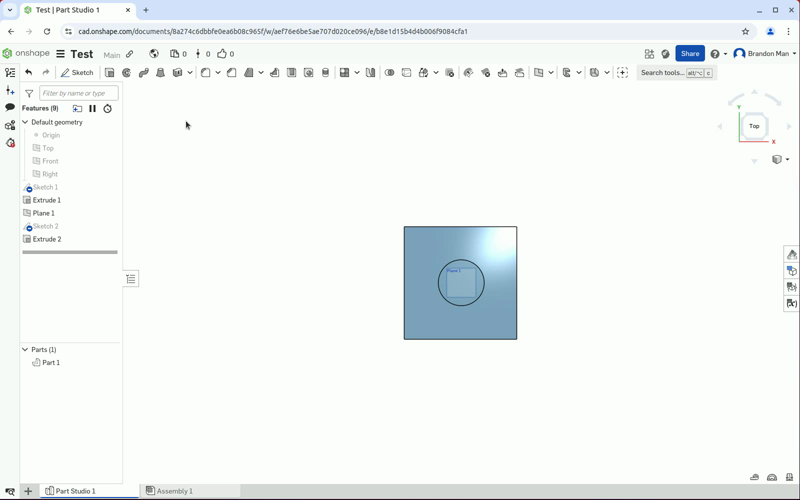
mouse_move(73, 189)
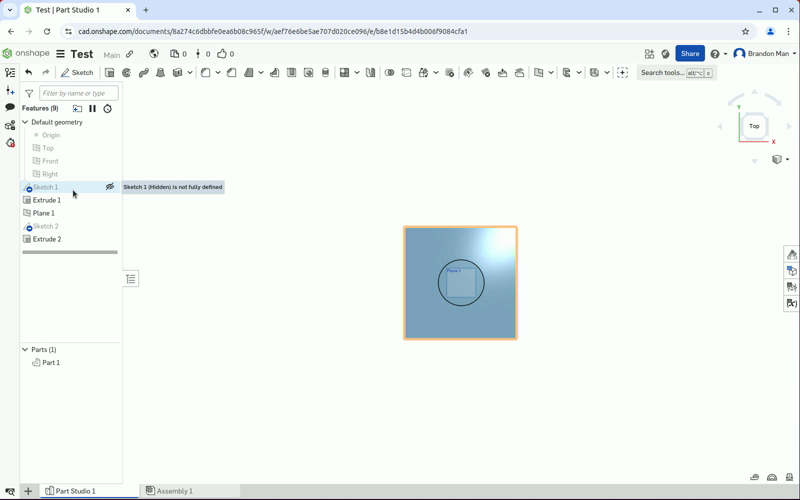
click(73, 189)
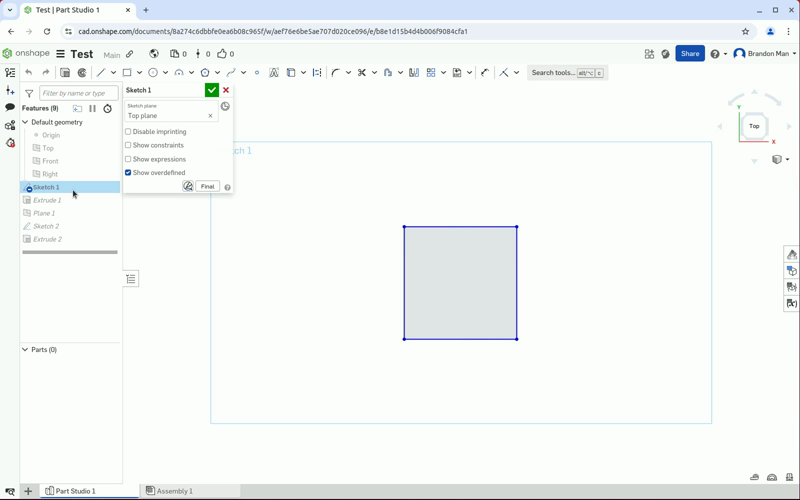
mouse_move(229, 92)
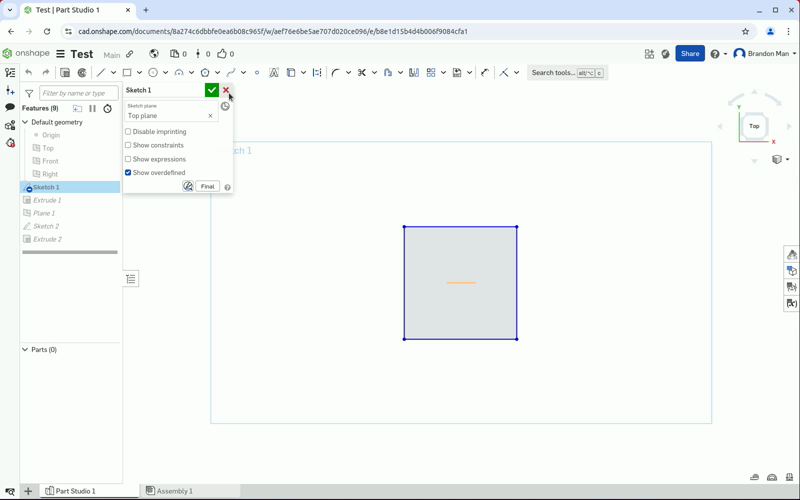
click(229, 92)
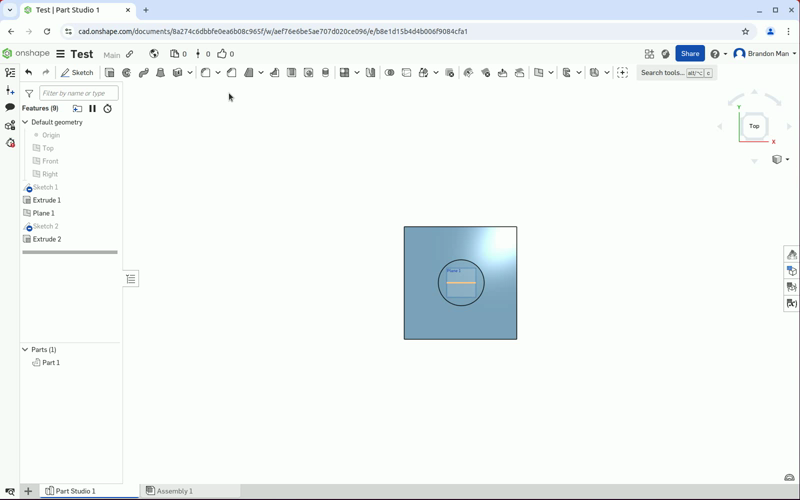
mouse_move(73, 352)
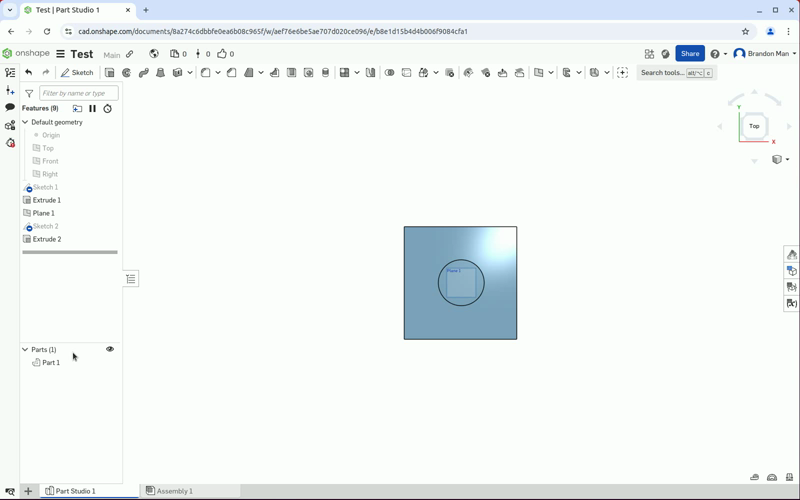
key(y)
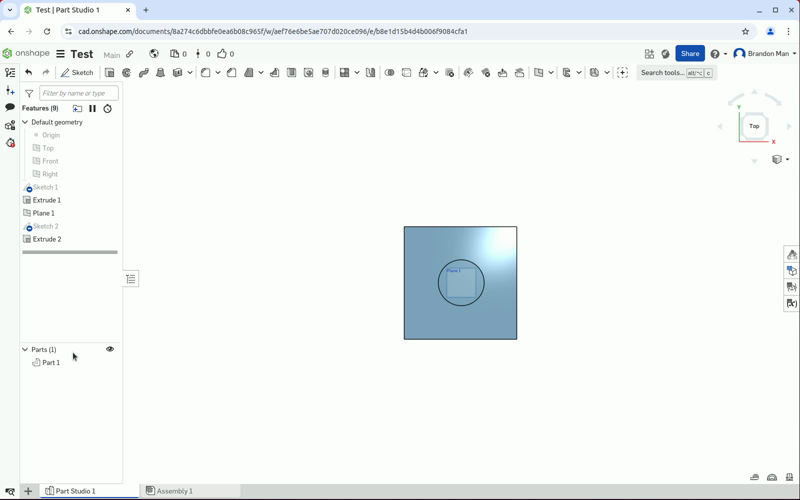
key(shift+p)
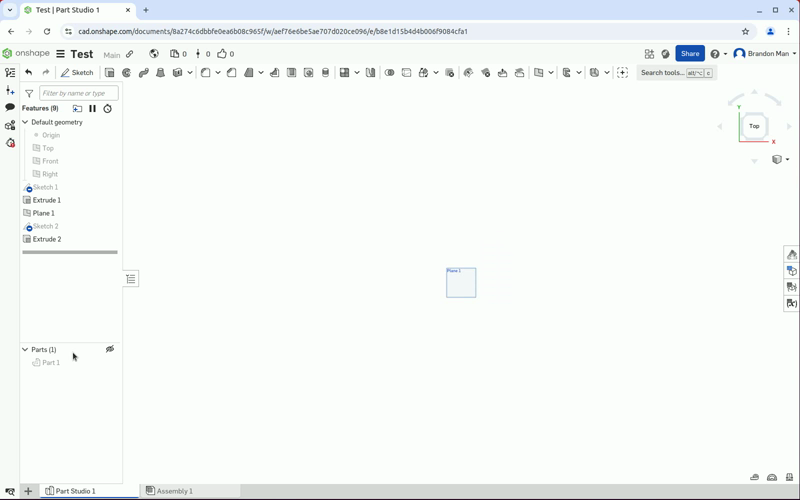
key(space)
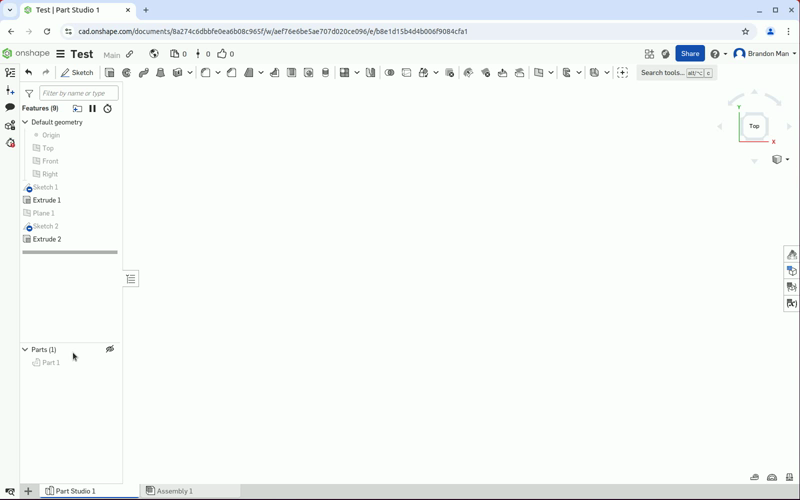
key_down(shift)
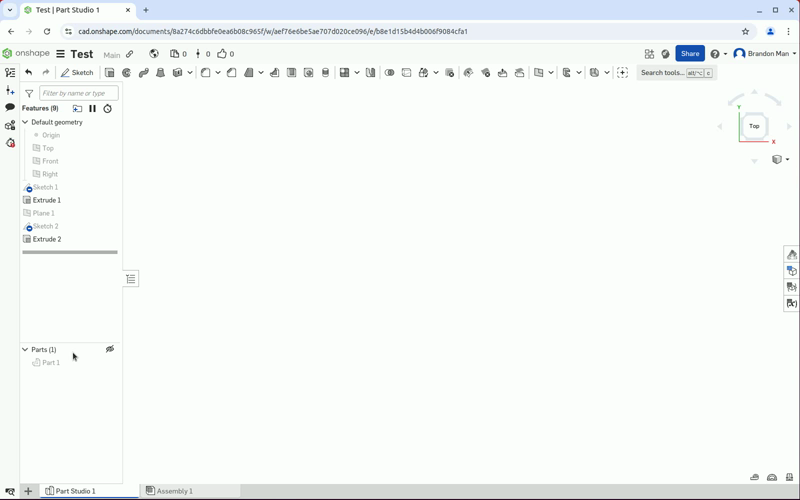
key(up)
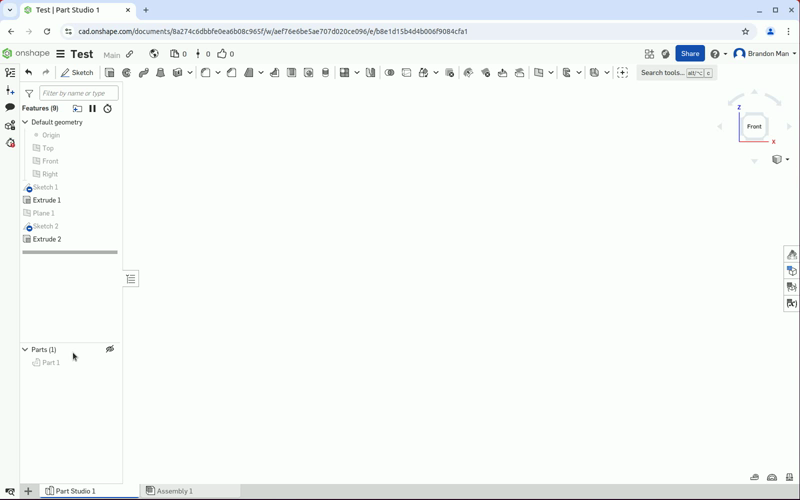
key_up(shift)
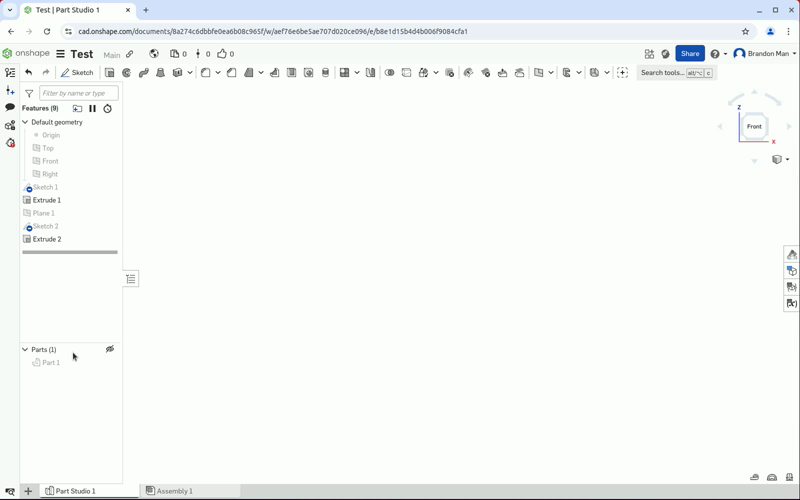
mouse_move(73, 352)
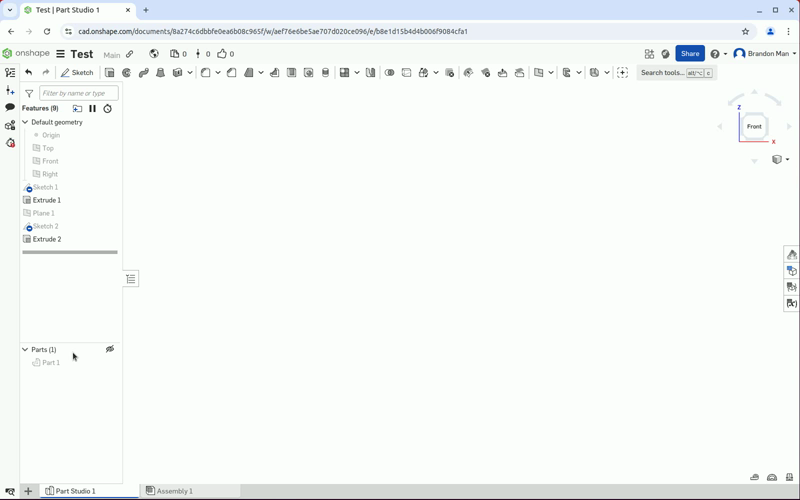
key(shift+y)
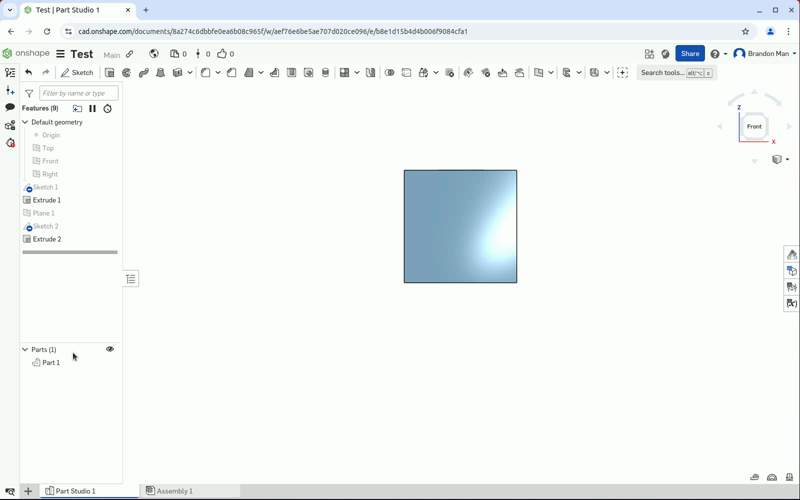
mouse_move(541, 75)
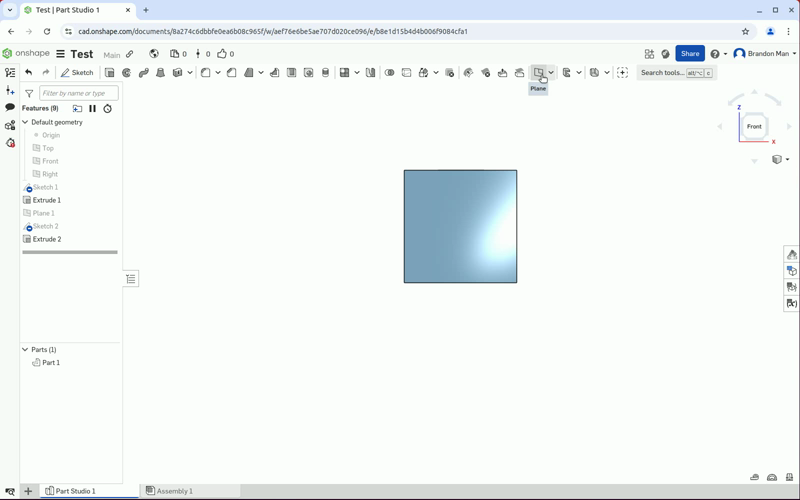
click(541, 75)
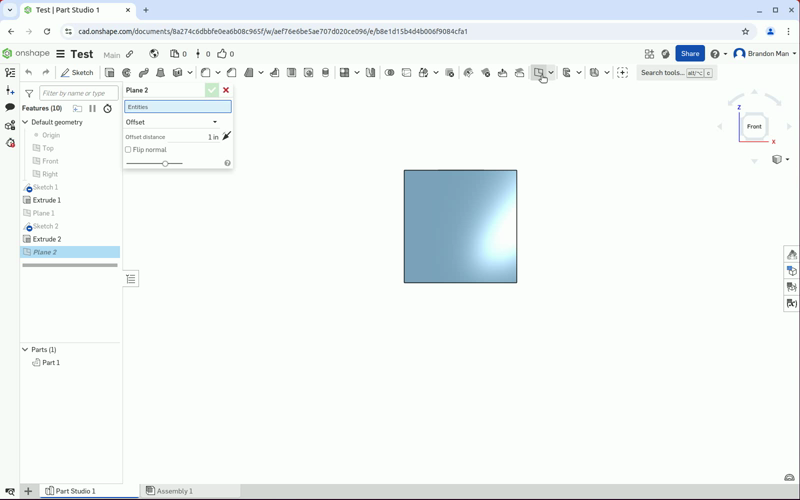
mouse_move(73, 163)
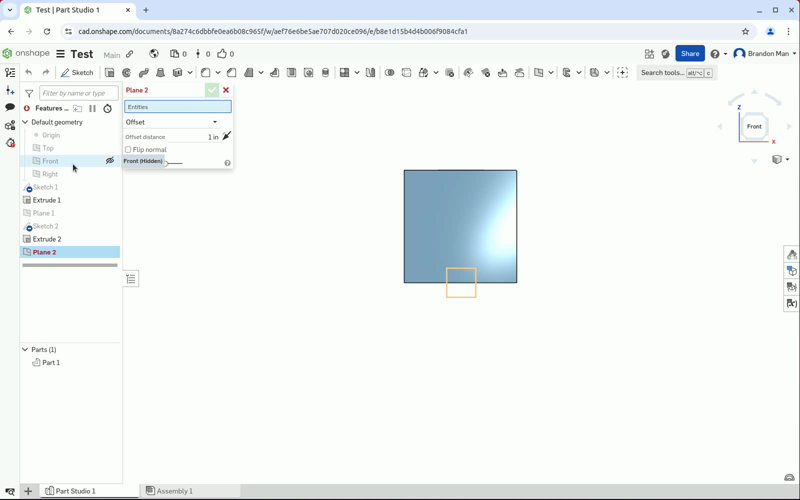
click(73, 163)
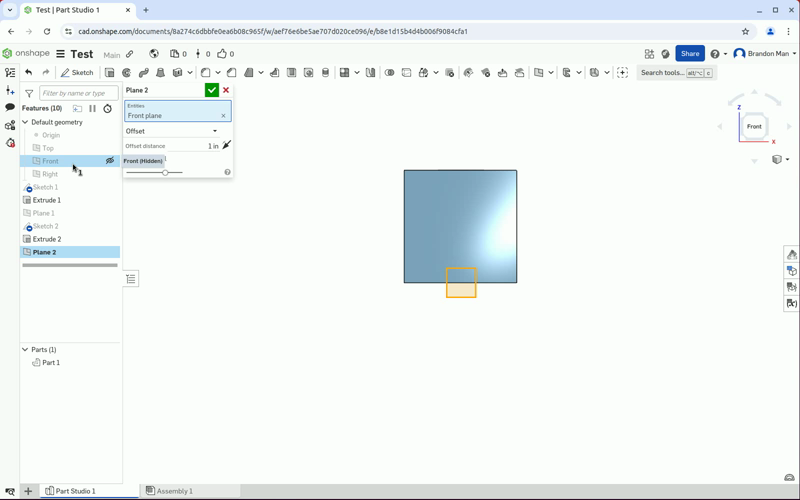
key(tab, 2)
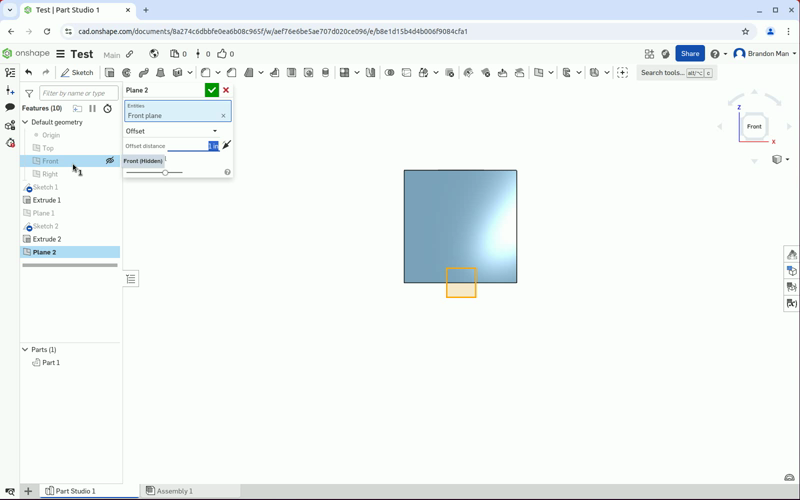
text(11.554)
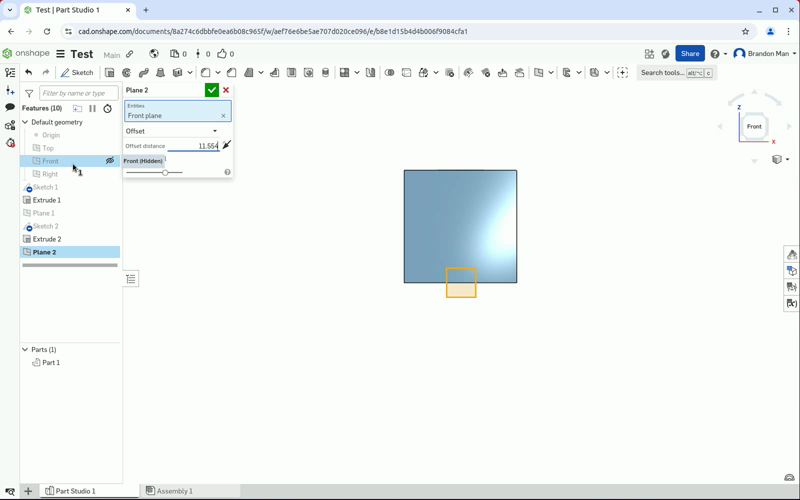
key(enter, 2)
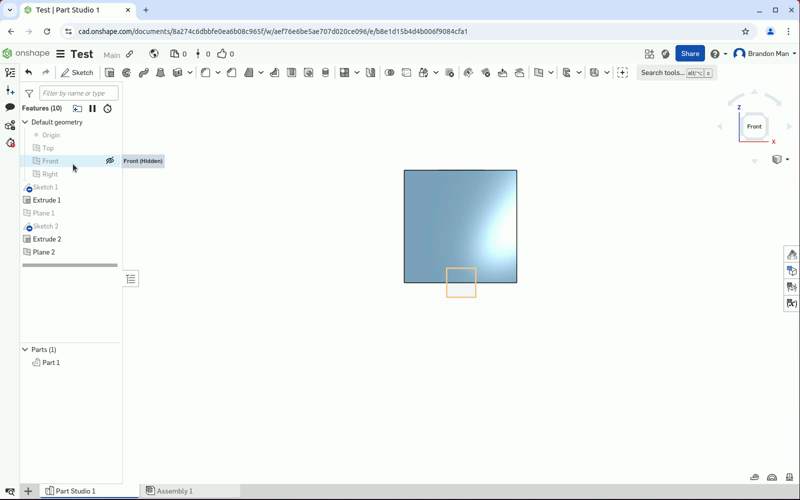
key(shift+s)
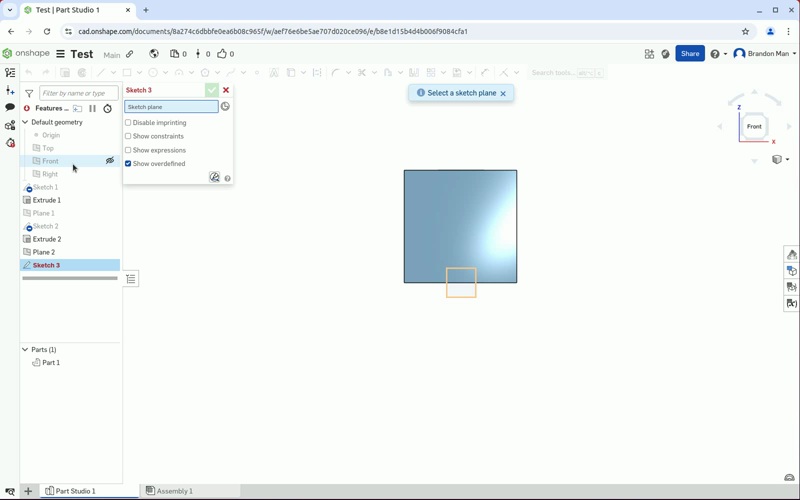
mouse_move(73, 254)
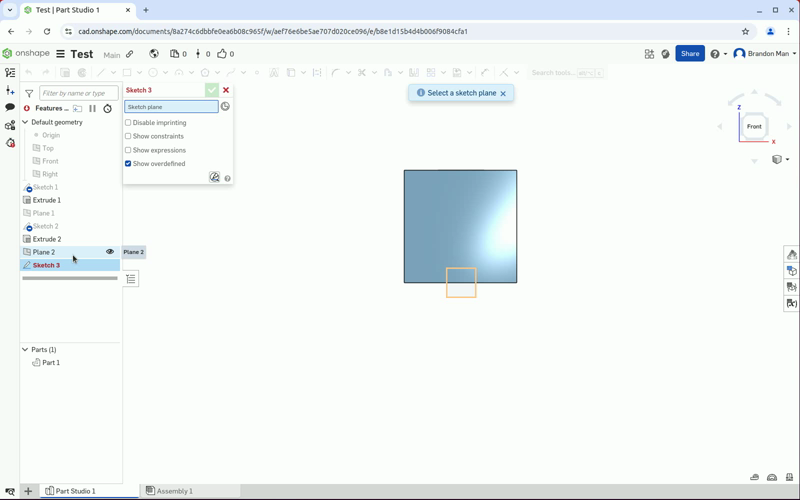
click(73, 254)
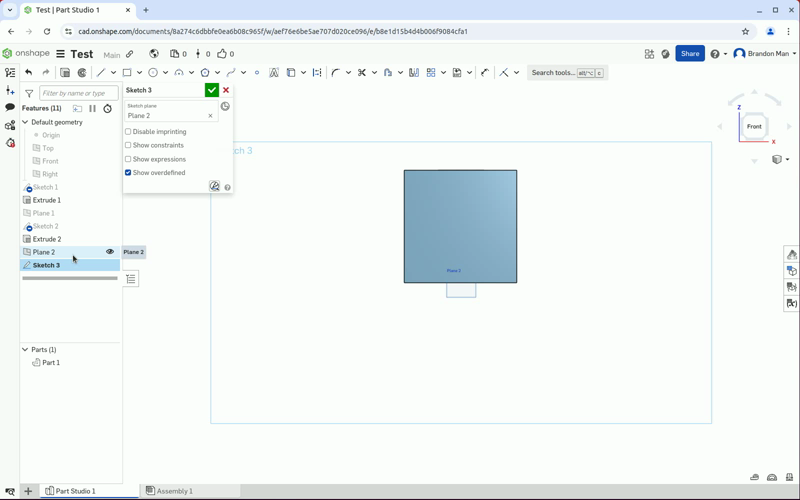
mouse_move(73, 352)
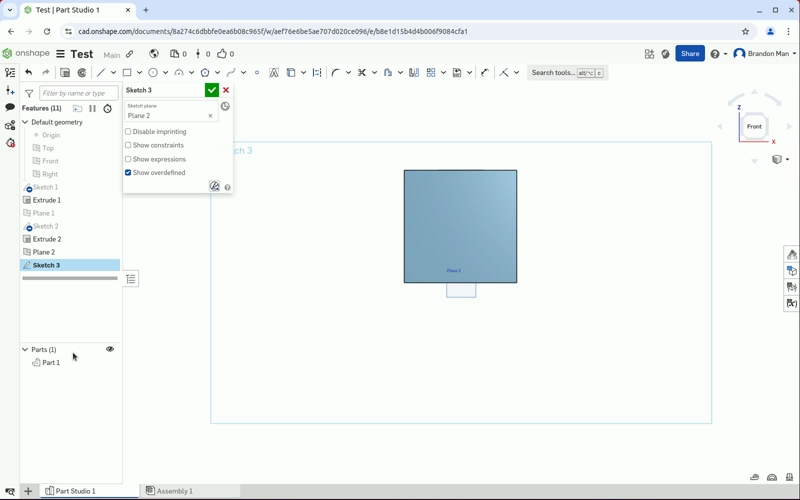
key(y)
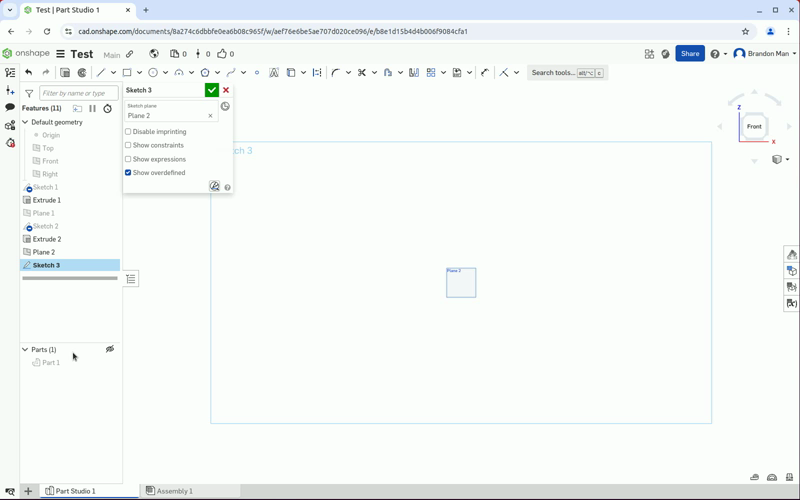
key(c)
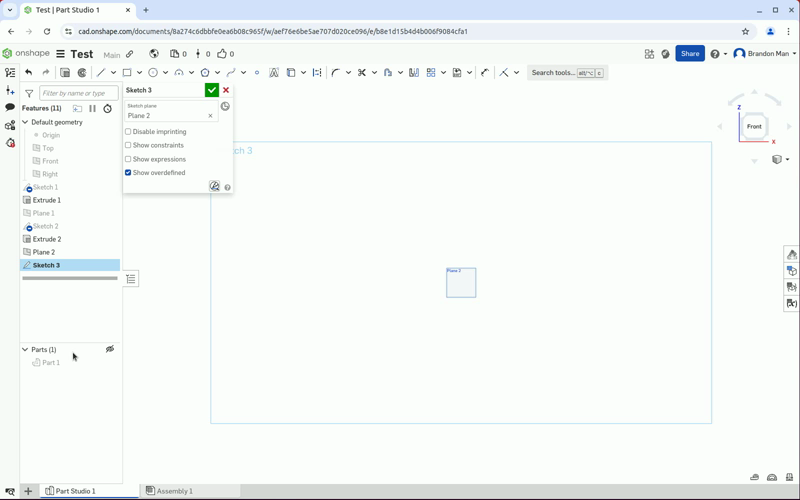
key_down(shift)
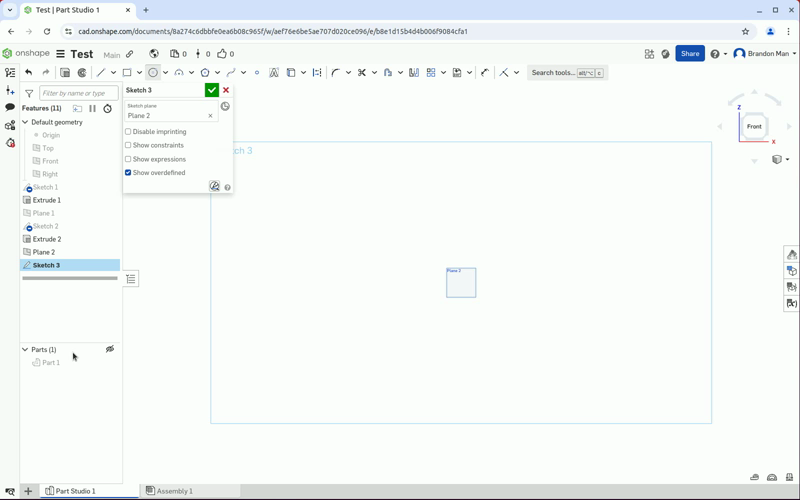
mouse_move(461, 226)
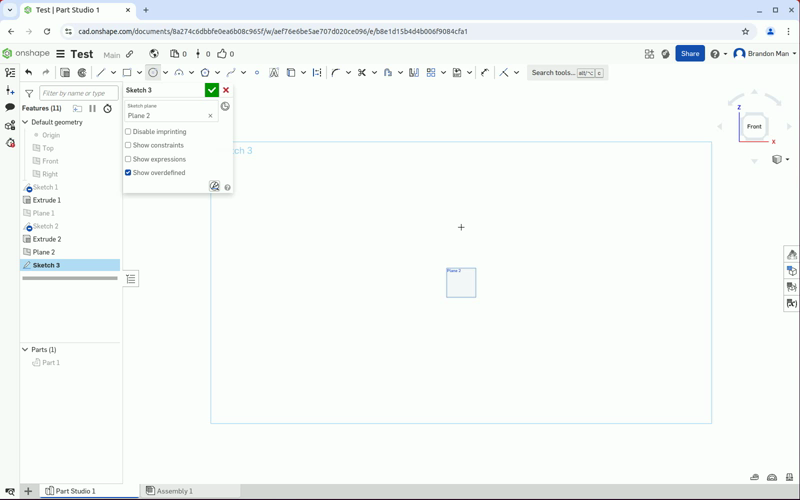
click(461, 226)
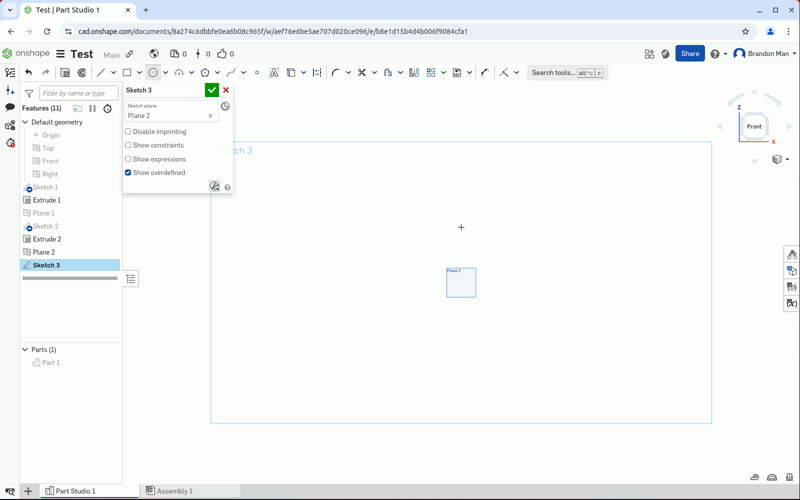
key_up(shift)
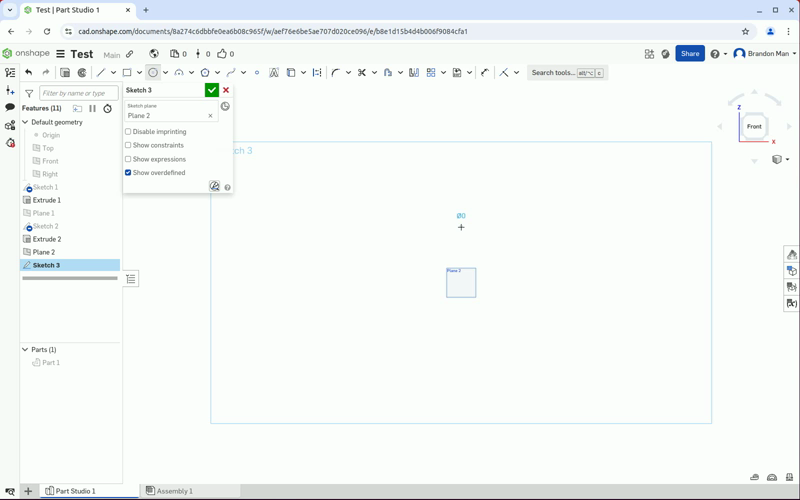
mouse_move(495, 226)
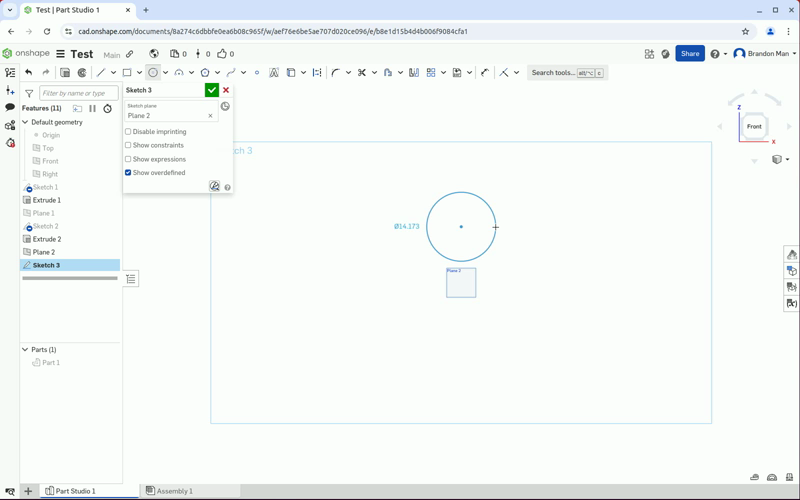
click(495, 226)
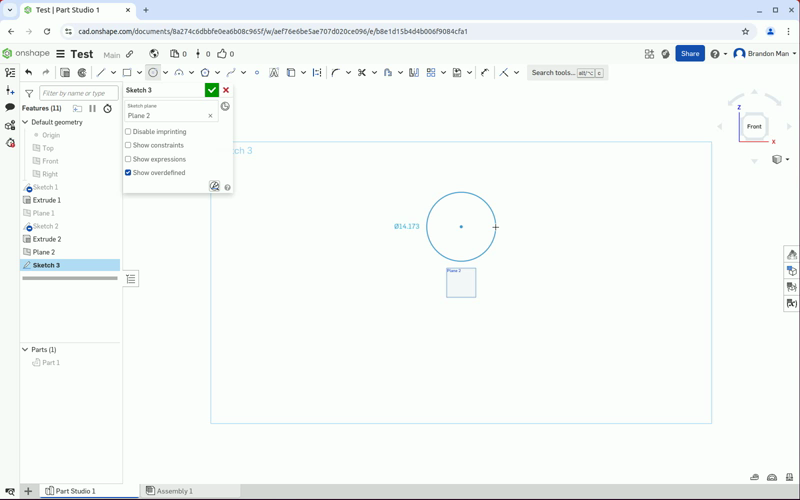
key(esc)
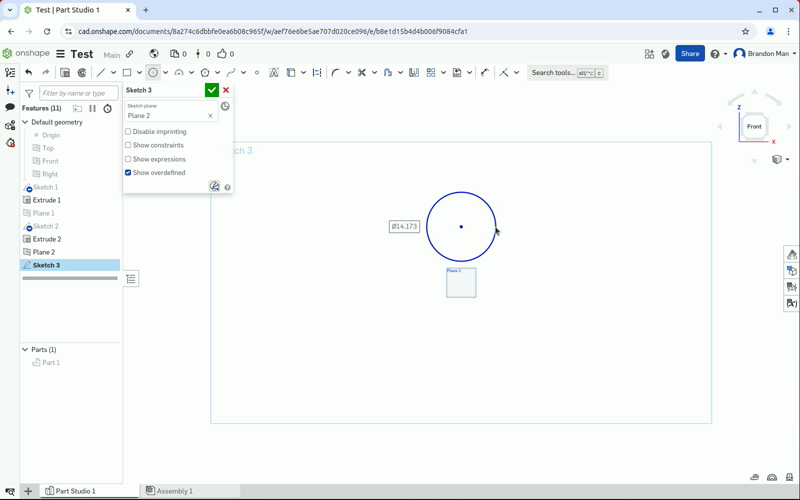
key(c)
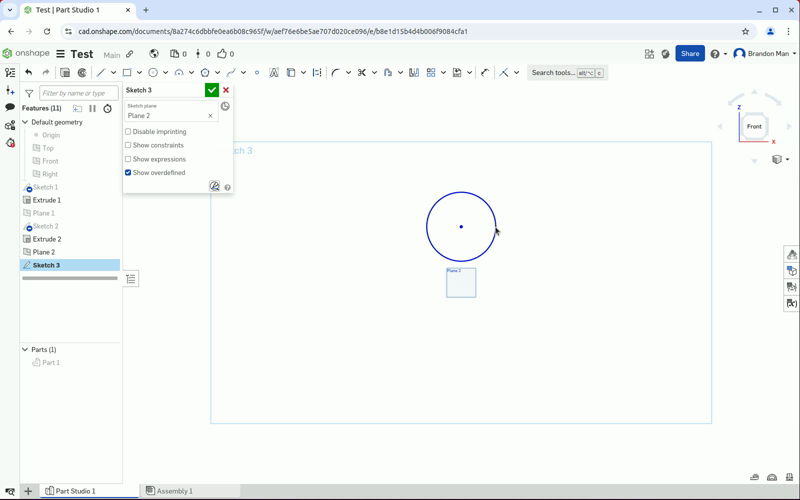
key_down(shift)
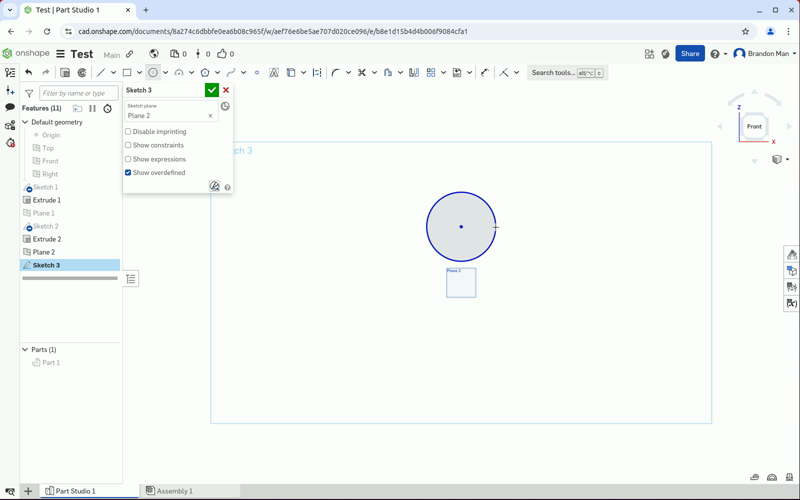
mouse_move(461, 226)
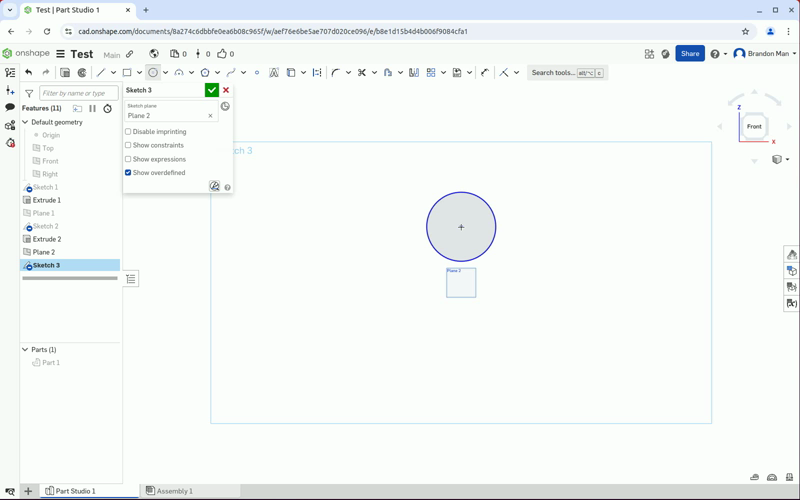
click(461, 226)
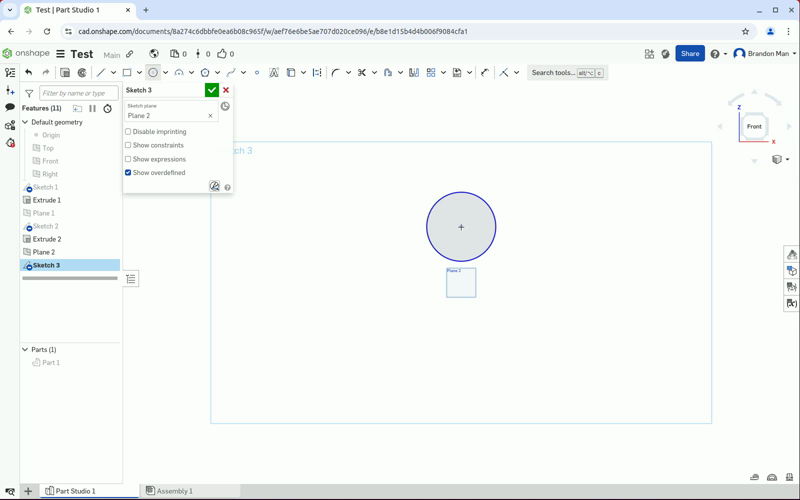
key_up(shift)
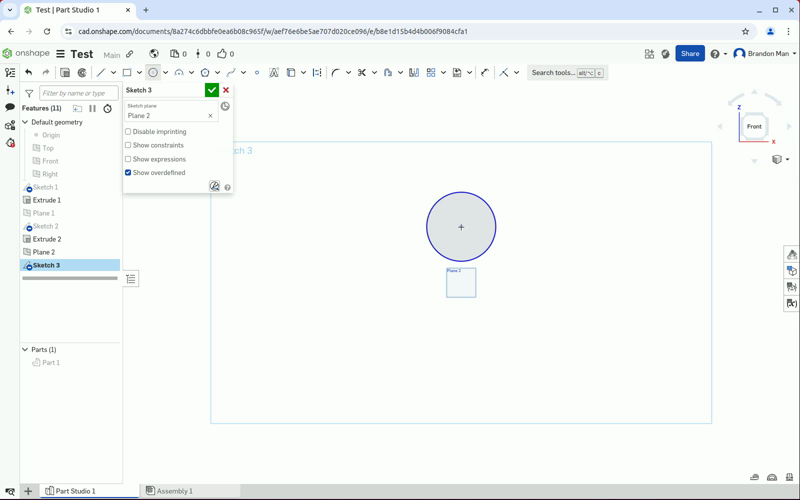
mouse_move(478, 226)
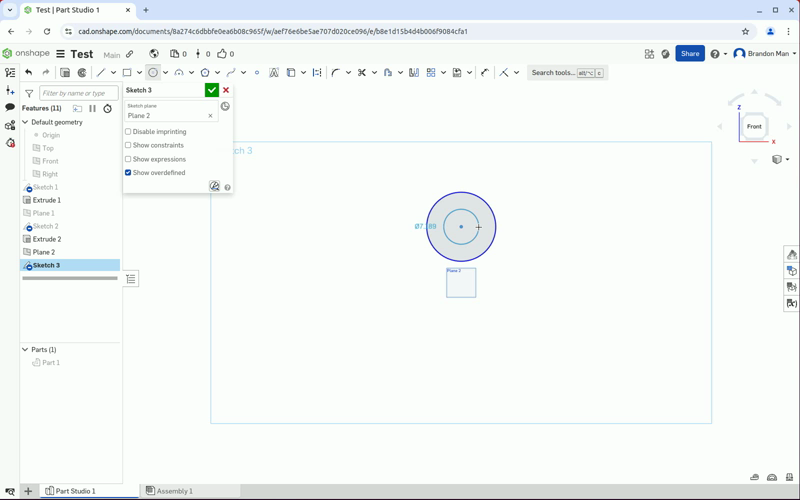
click(478, 226)
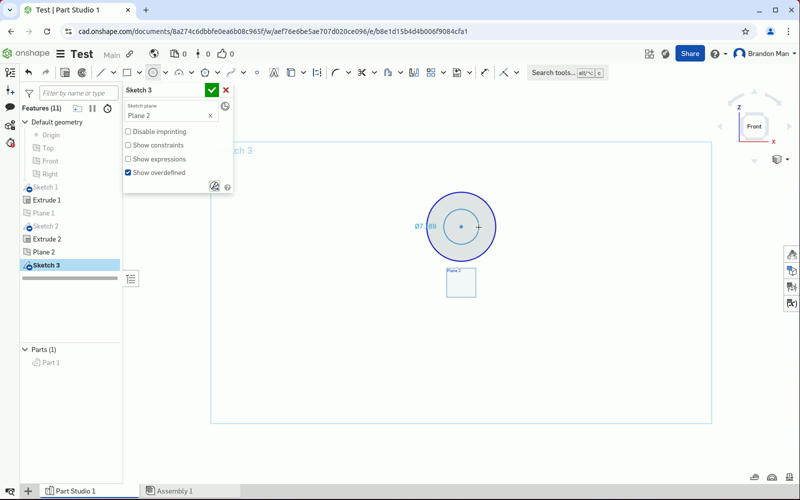
key(esc)
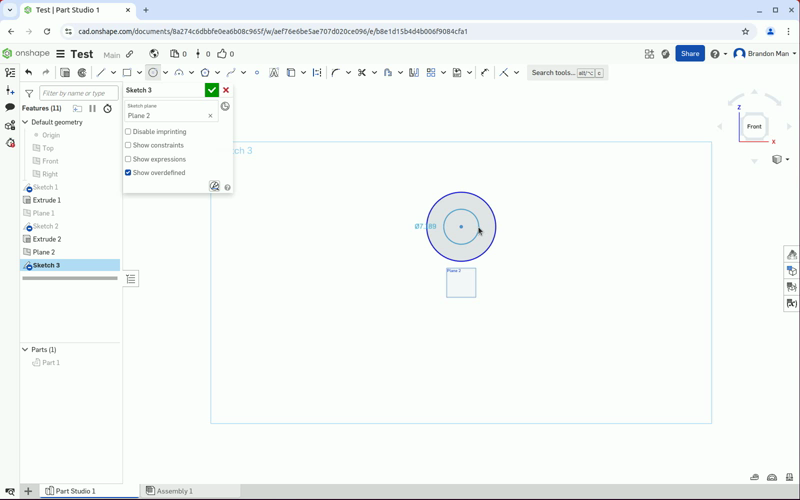
mouse_move(484, 220)
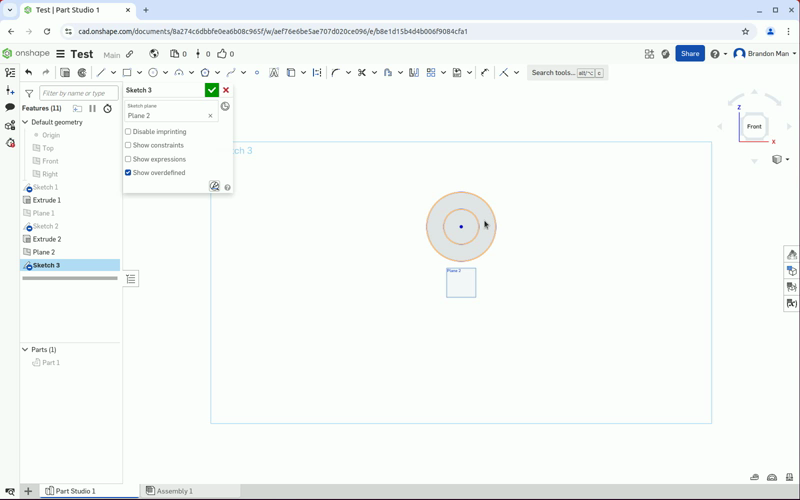
click(484, 220)
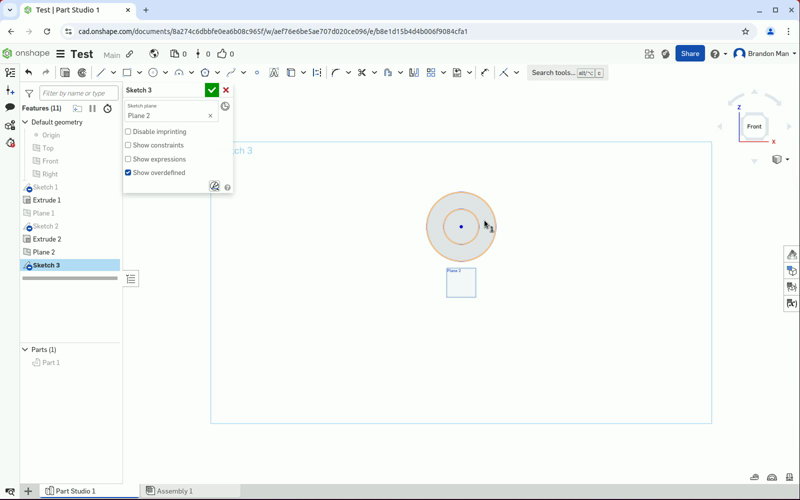
mouse_move(73, 352)
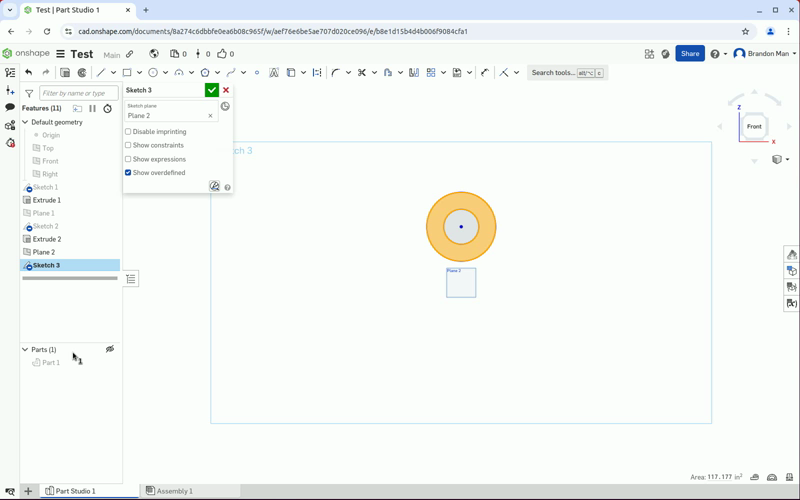
key(shift+y)
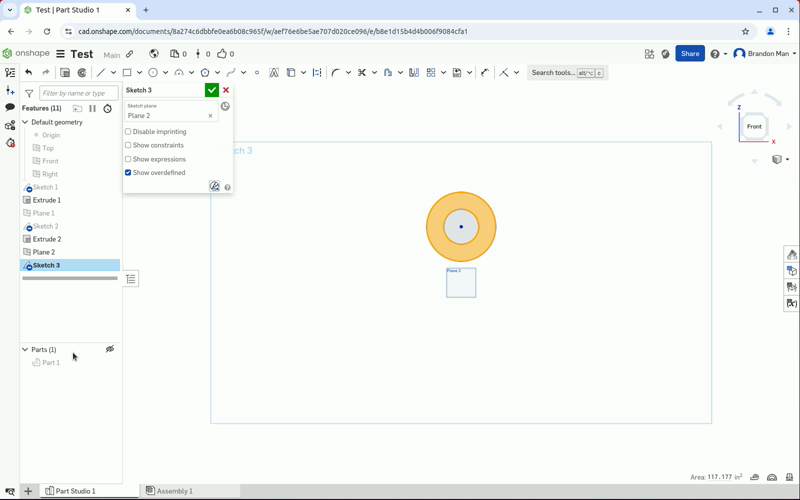
key(shift+e)
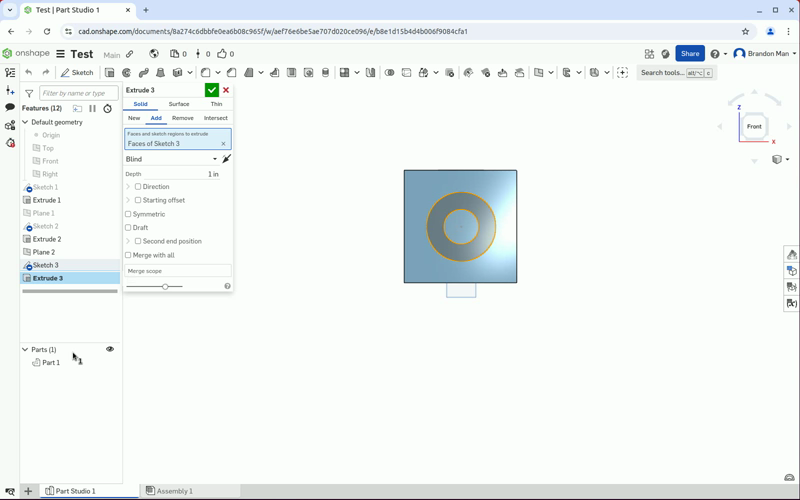
mouse_move(143, 106)
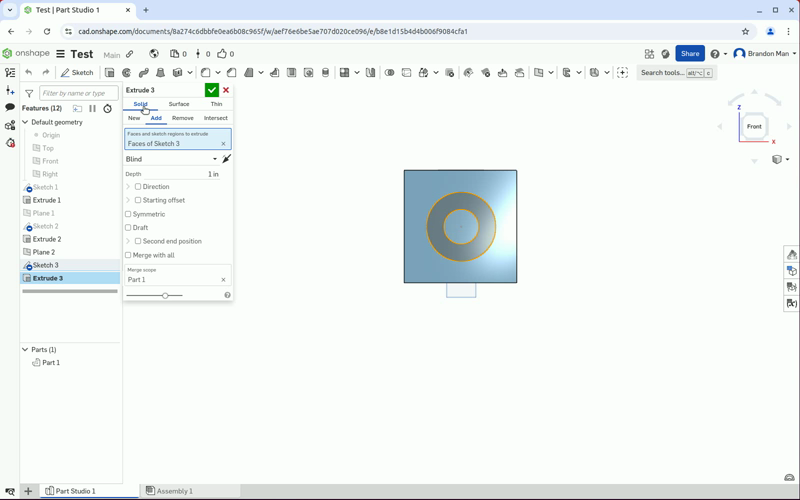
click(143, 106)
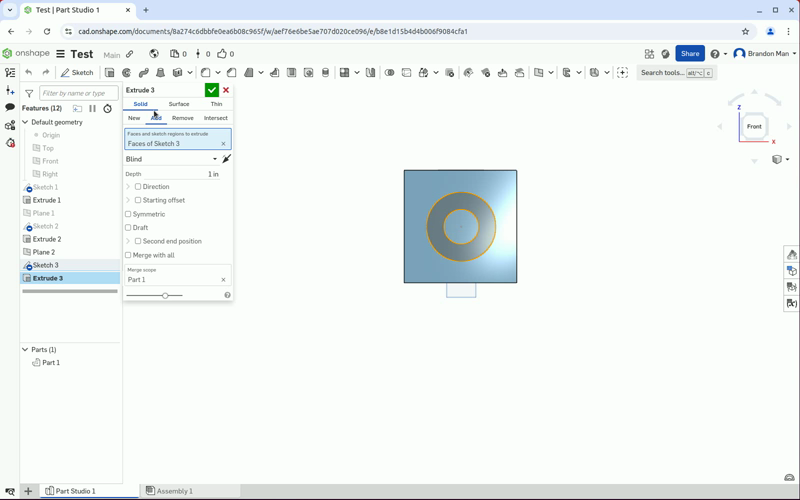
mouse_move(186, 120)
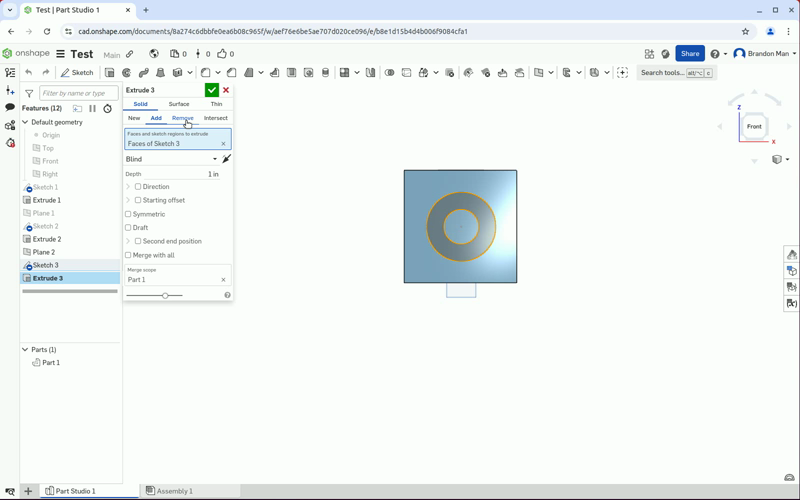
click(186, 120)
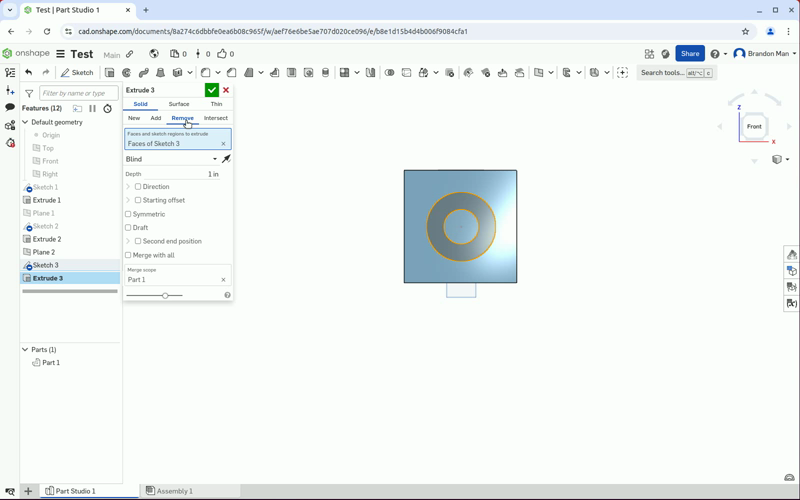
key(tab, 4)
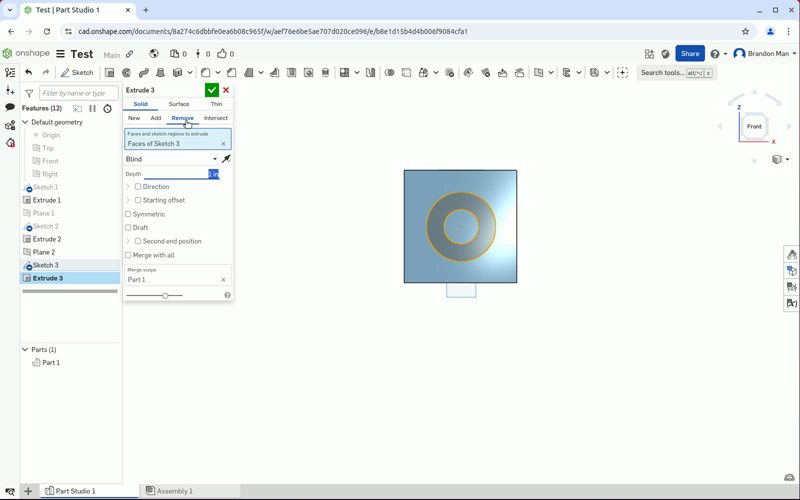
text(2.407)
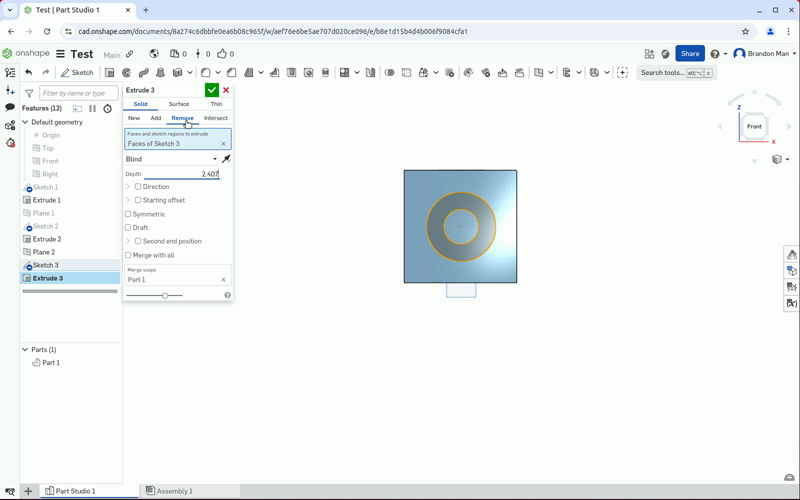
key(tab, 6)
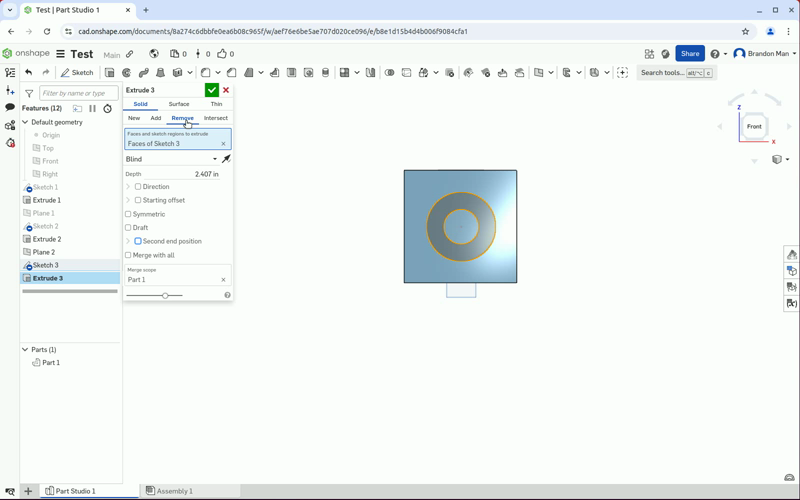
key(space)
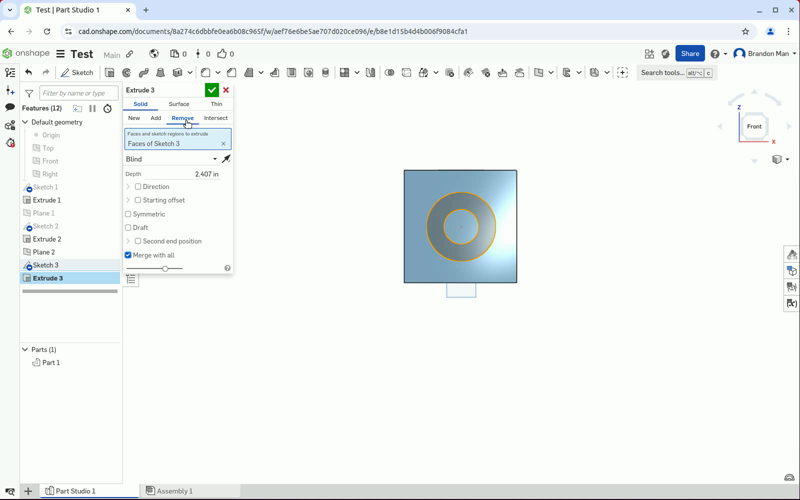
key(enter)
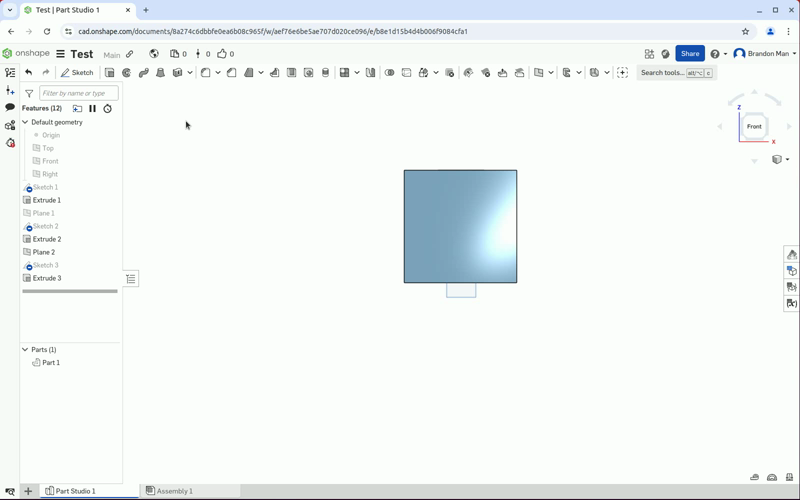
key(shift+h)
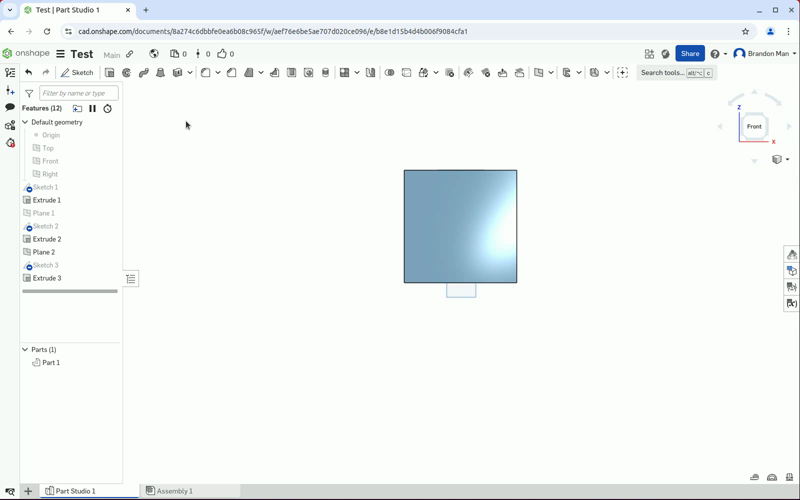
key(shift+h)
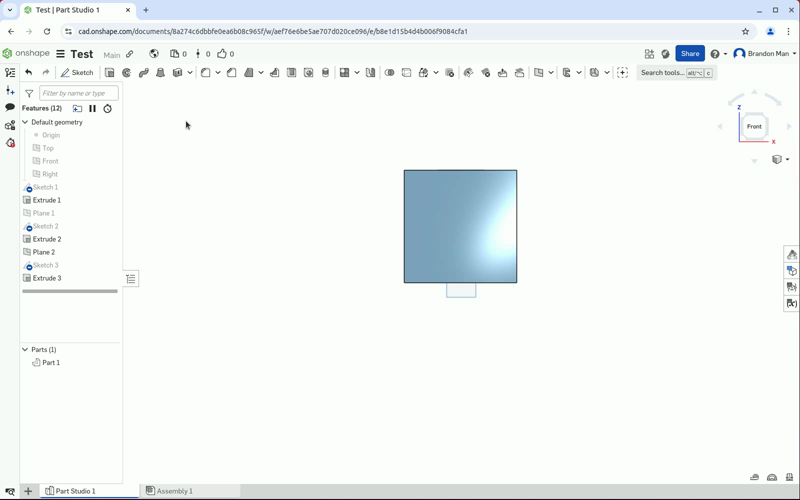
mouse_move(73, 189)
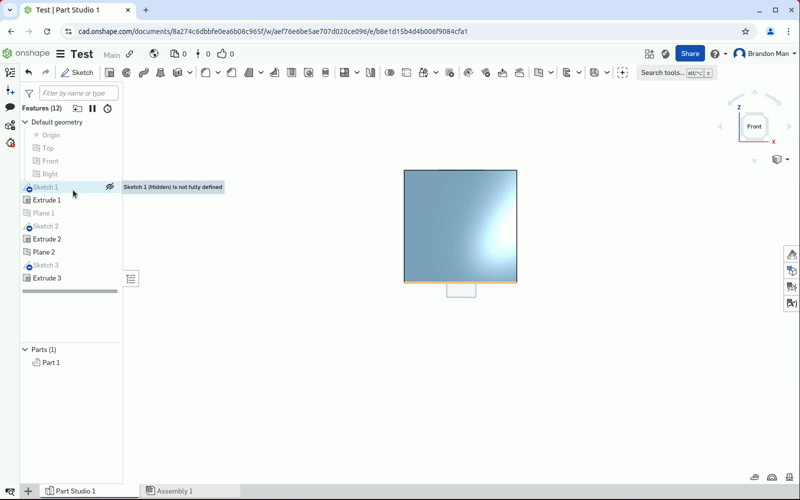
click(73, 189)
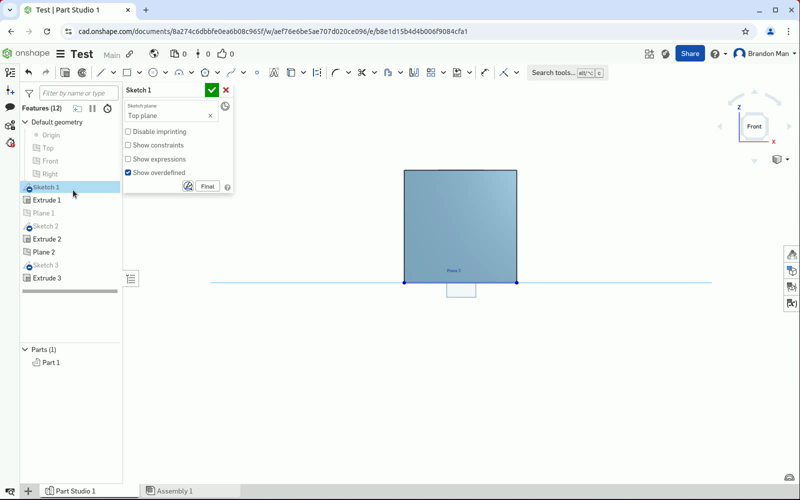
mouse_move(229, 92)
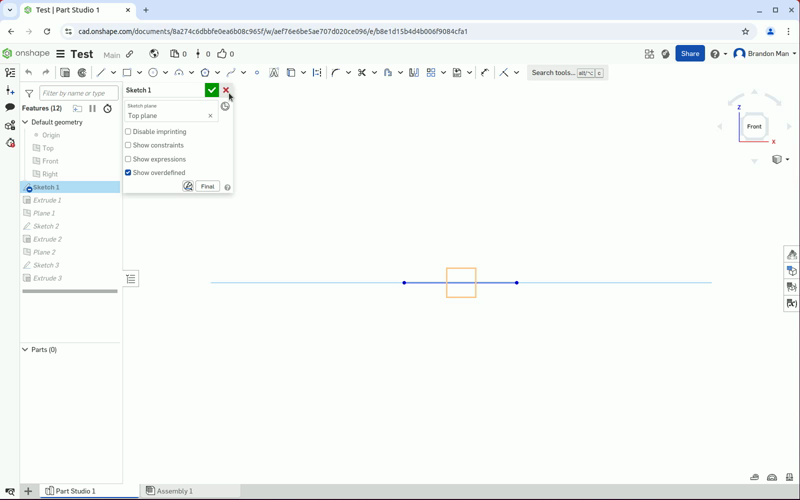
click(229, 92)
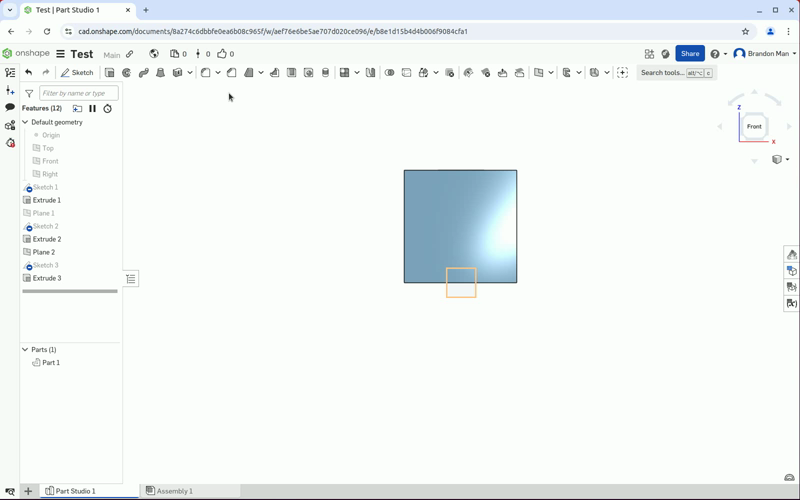
mouse_move(73, 352)
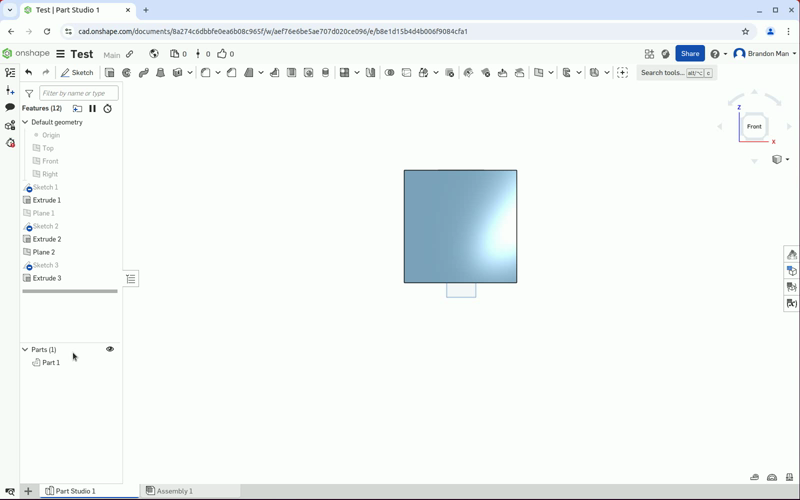
key(y)
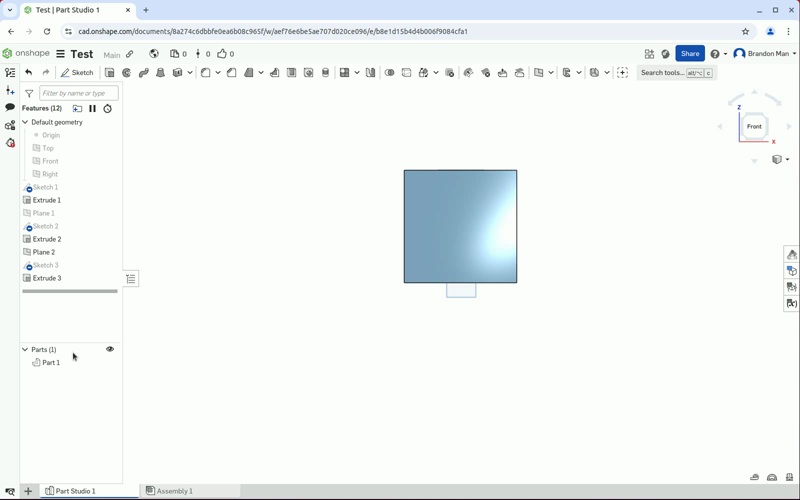
key(shift+p)
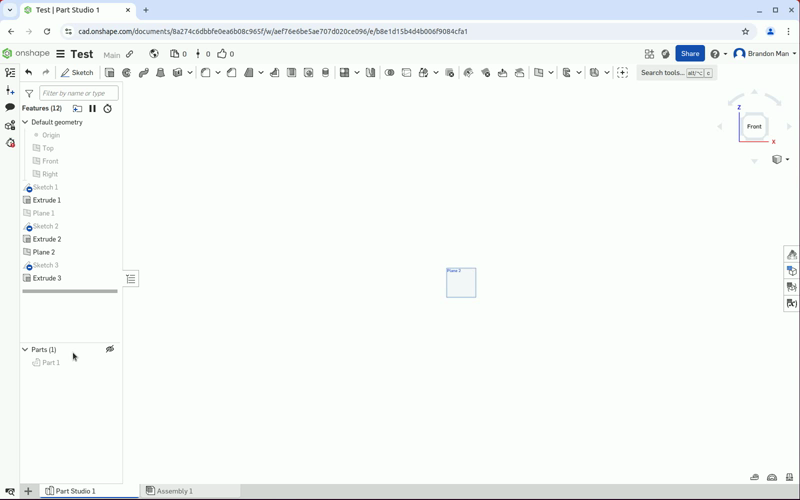
key(space)
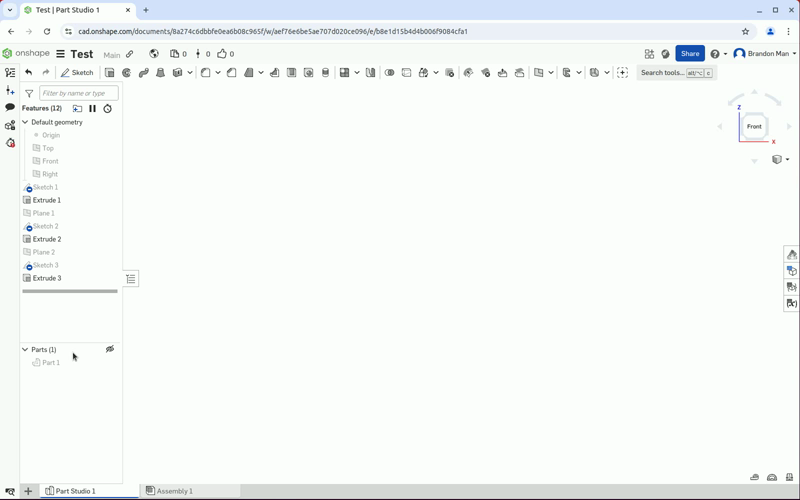
key_down(shift)
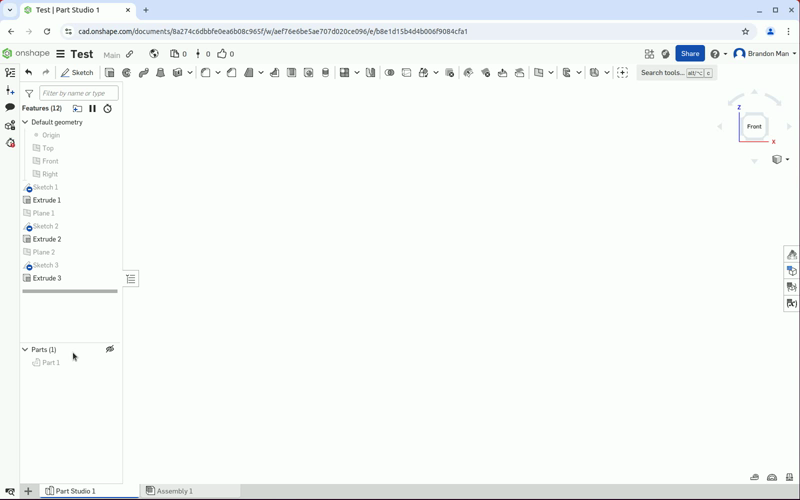
key(left)
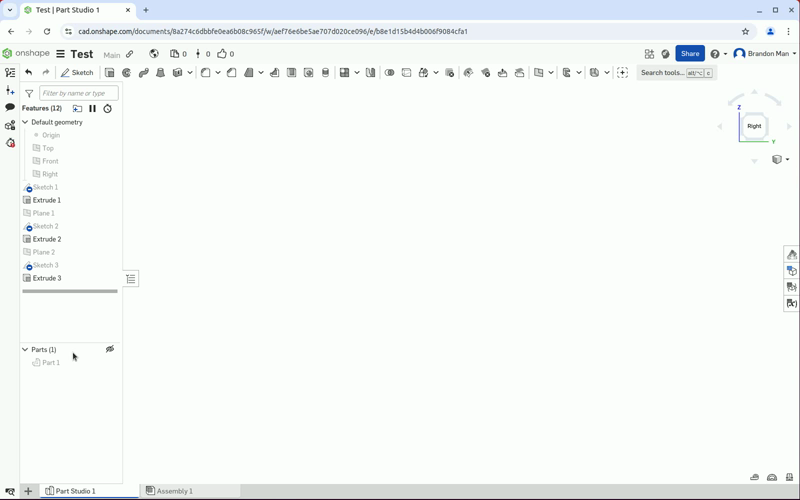
key_up(shift)
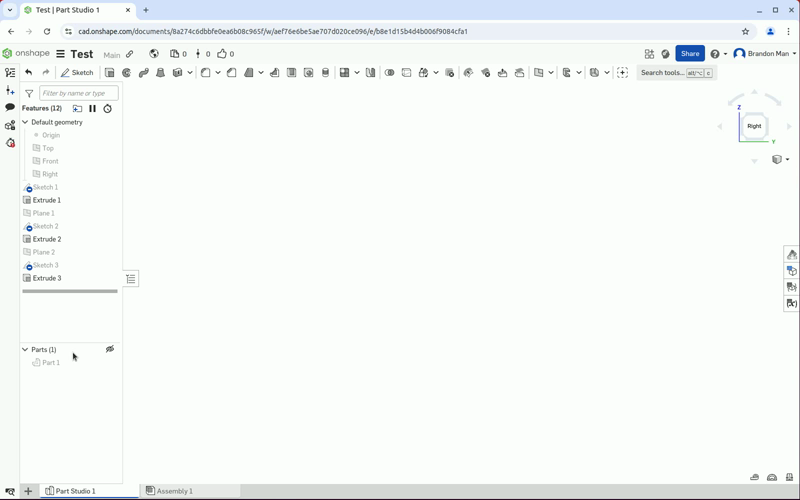
mouse_move(73, 352)
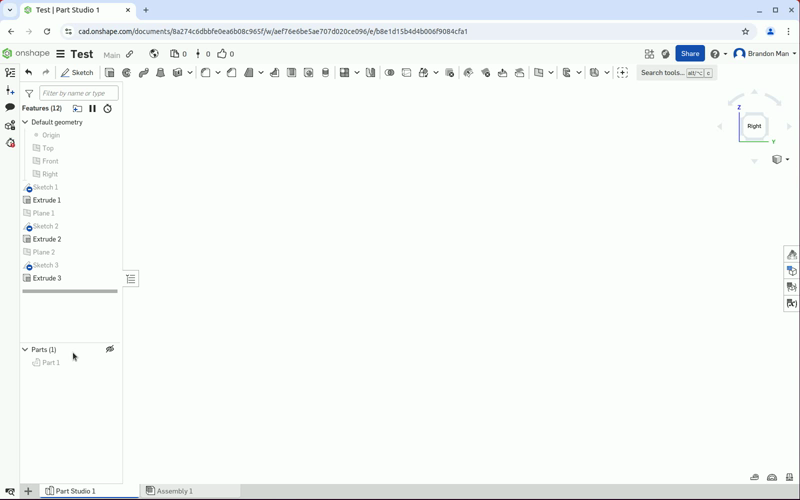
key(shift+y)
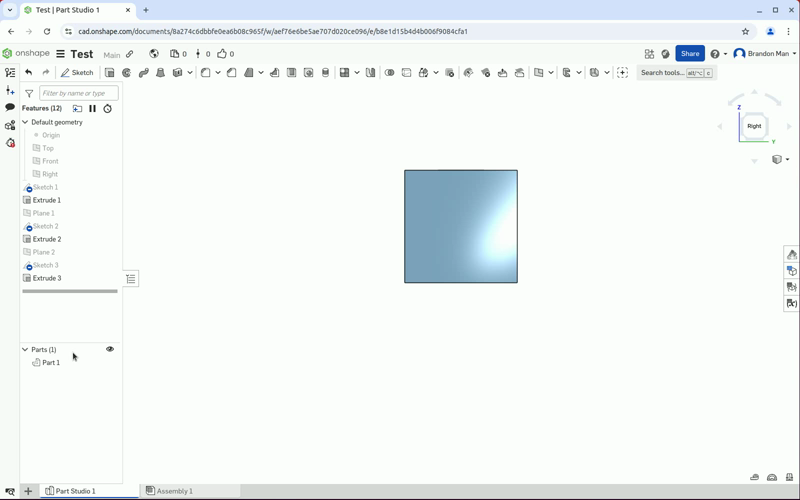
mouse_move(541, 75)
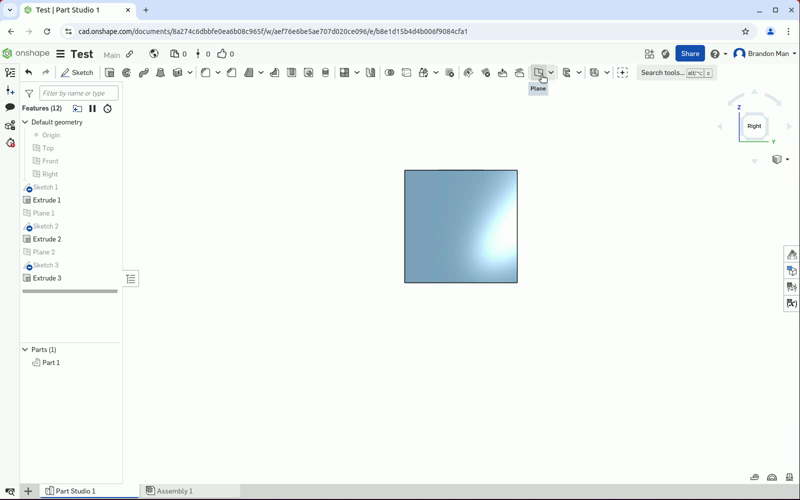
click(541, 75)
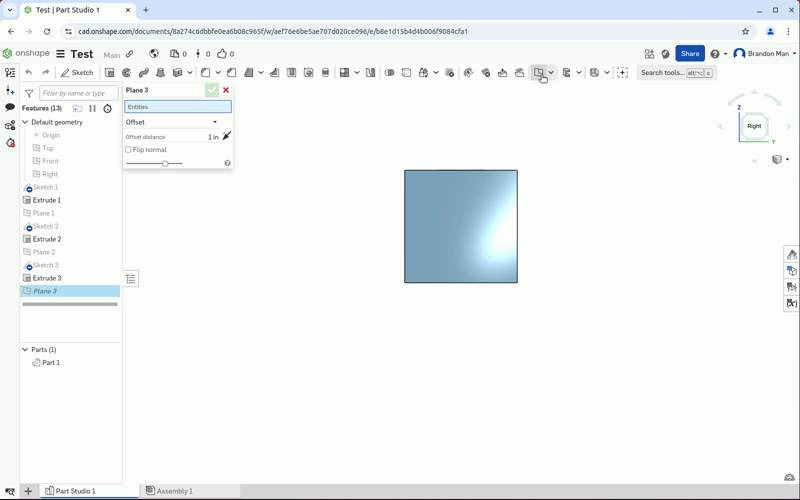
mouse_move(73, 176)
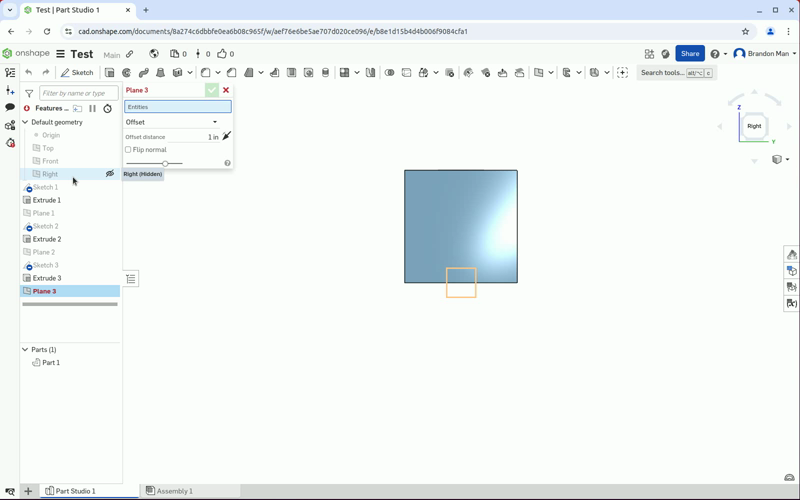
click(73, 176)
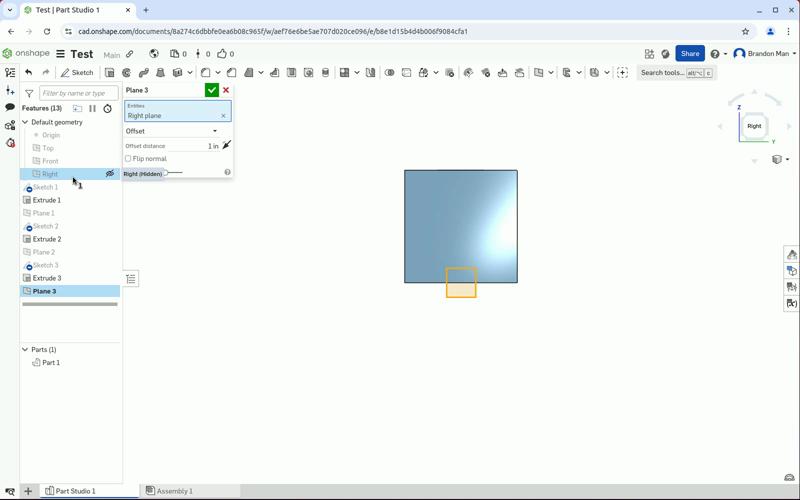
key(tab, 2)
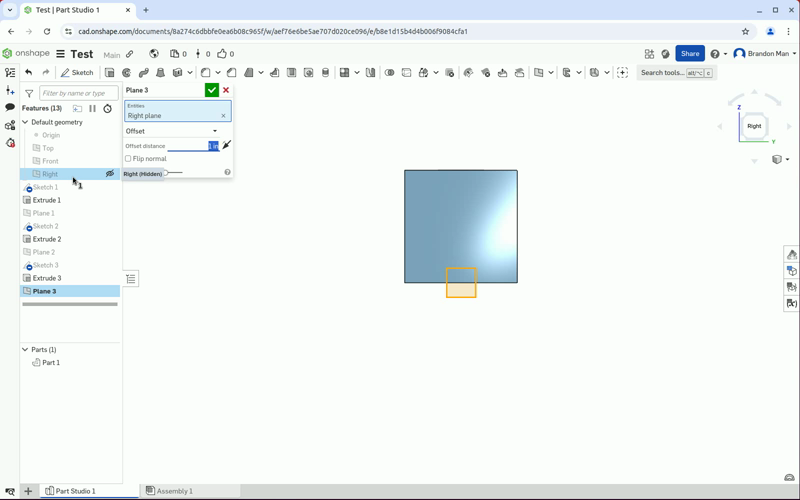
text(11.554)
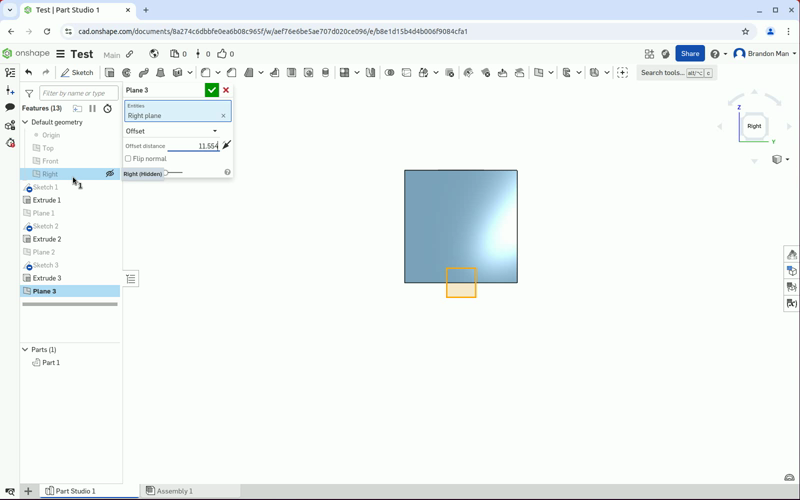
key(enter, 2)
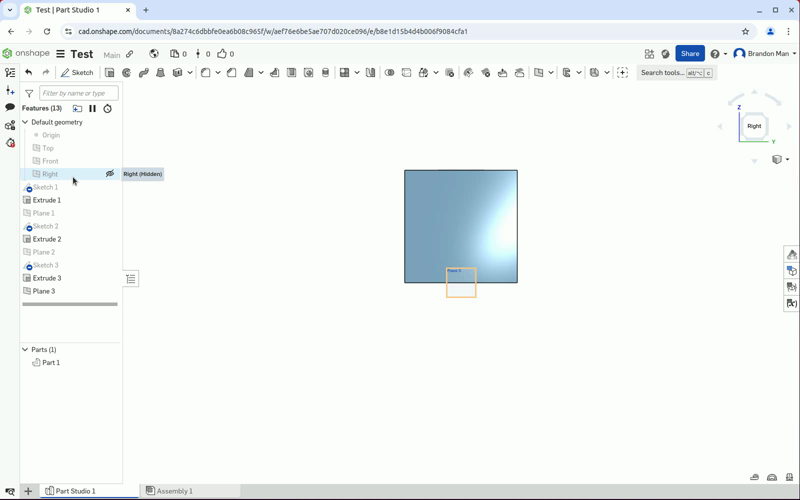
key(shift+s)
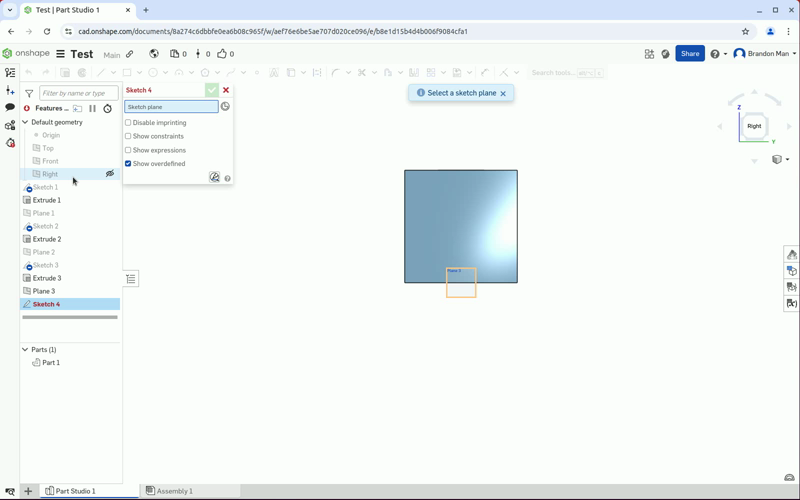
mouse_move(73, 293)
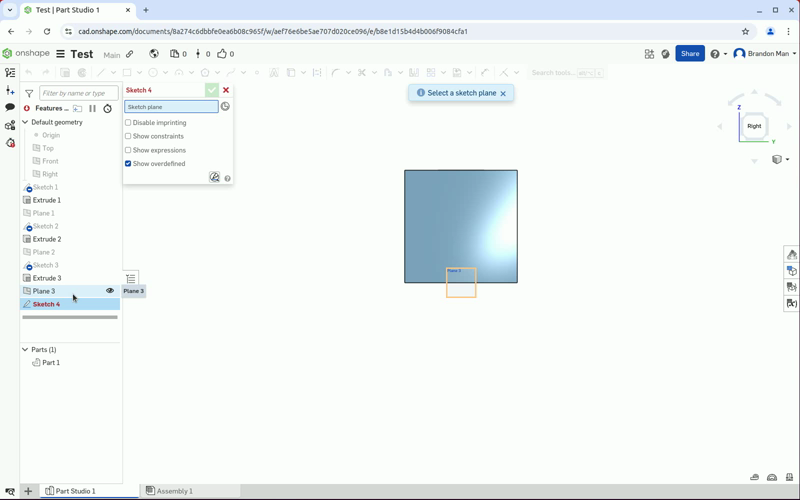
click(73, 293)
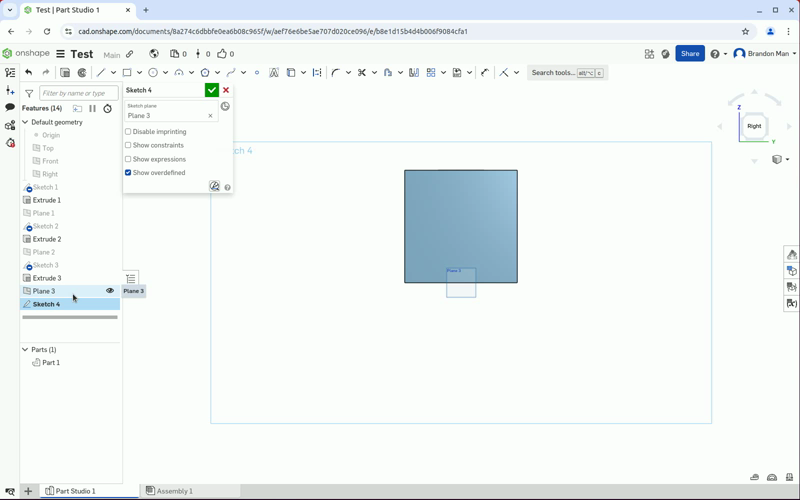
mouse_move(73, 352)
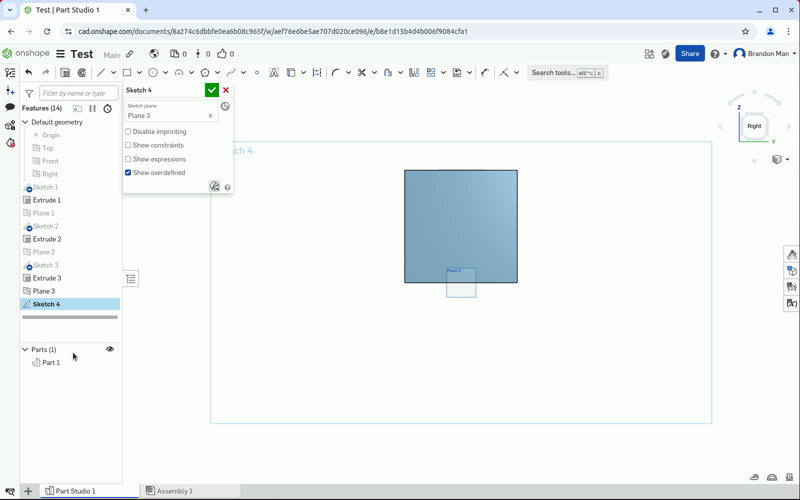
key(y)
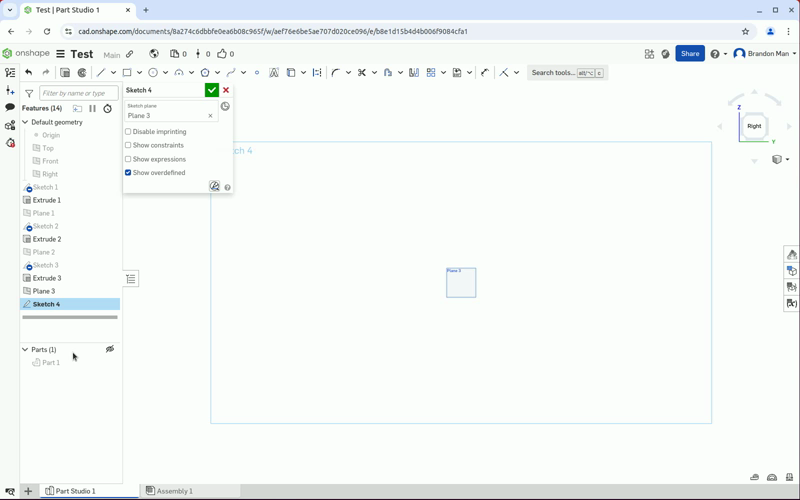
key(l)
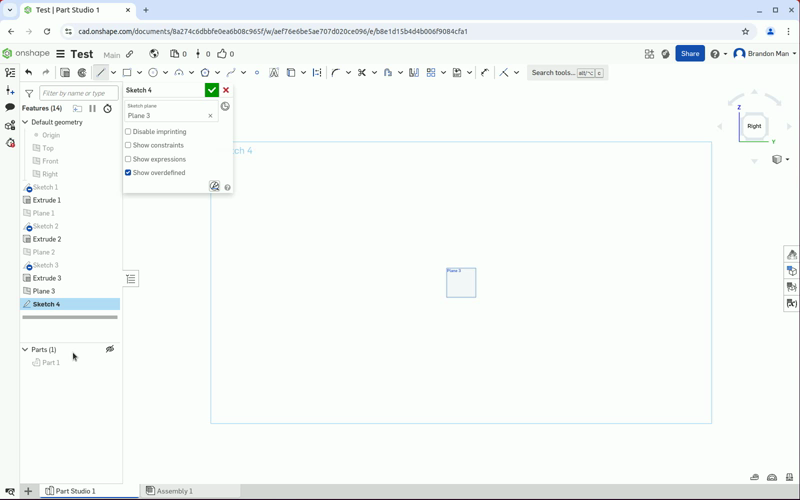
key_down(shift)
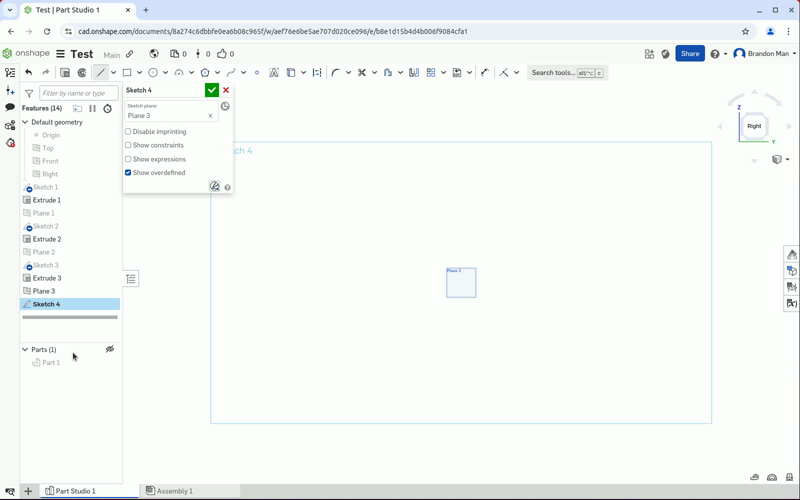
mouse_move(404, 238)
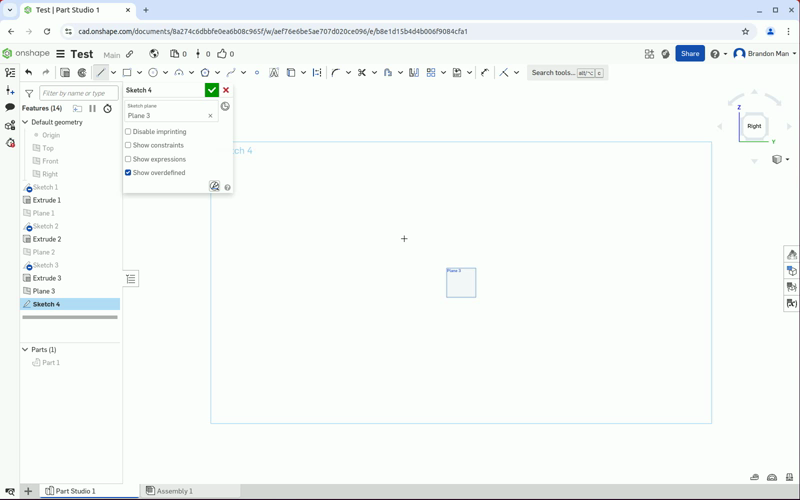
click(404, 238)
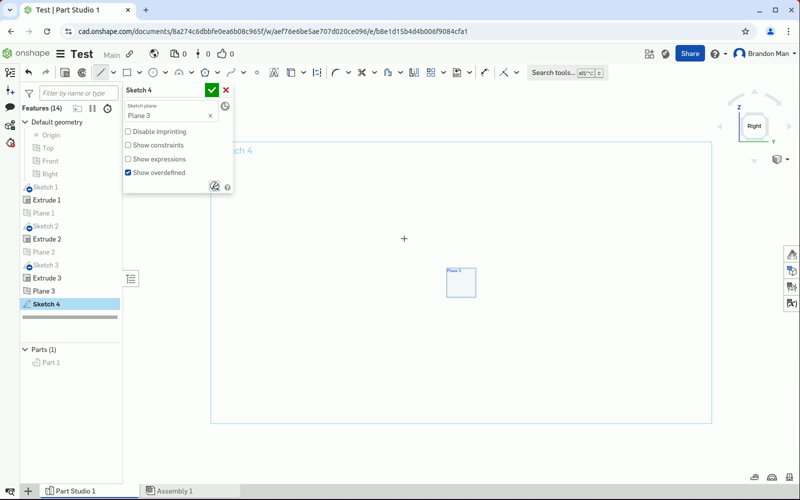
key_up(shift)
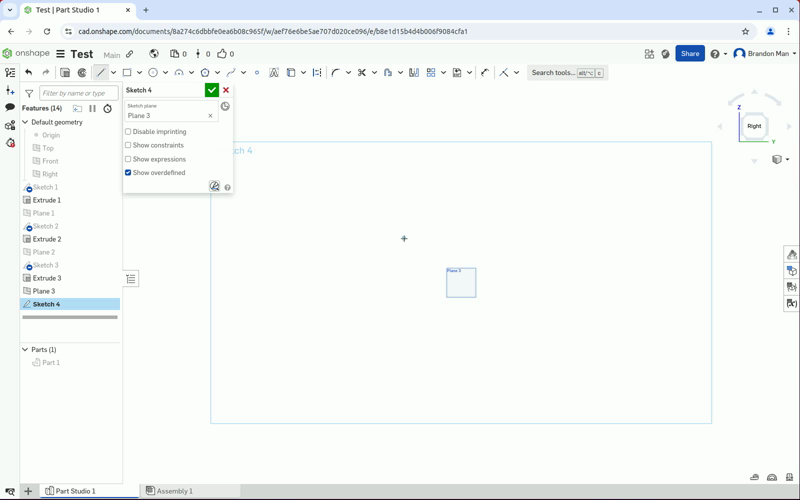
key_down(shift)
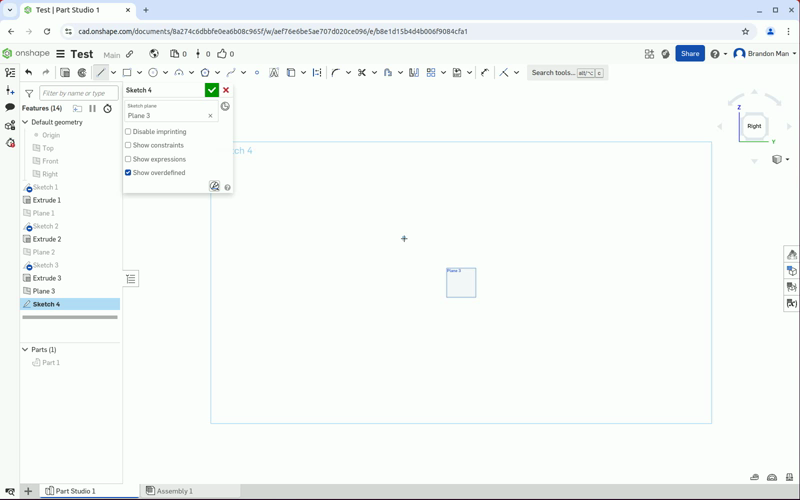
mouse_move(516, 238)
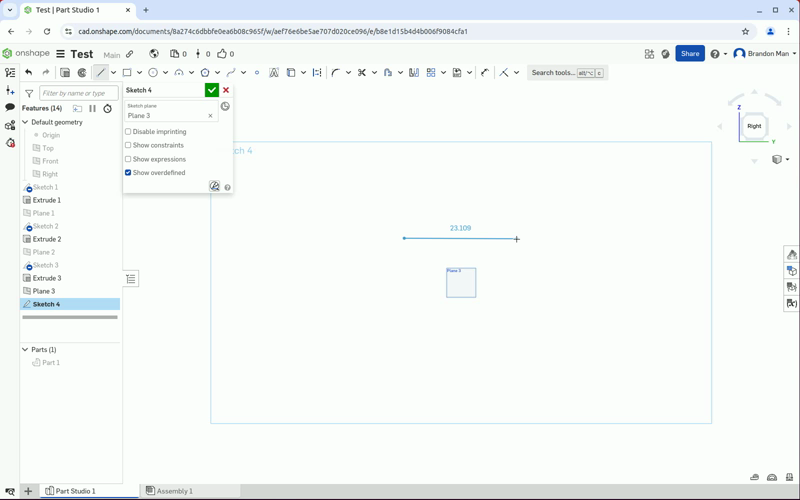
click(516, 238)
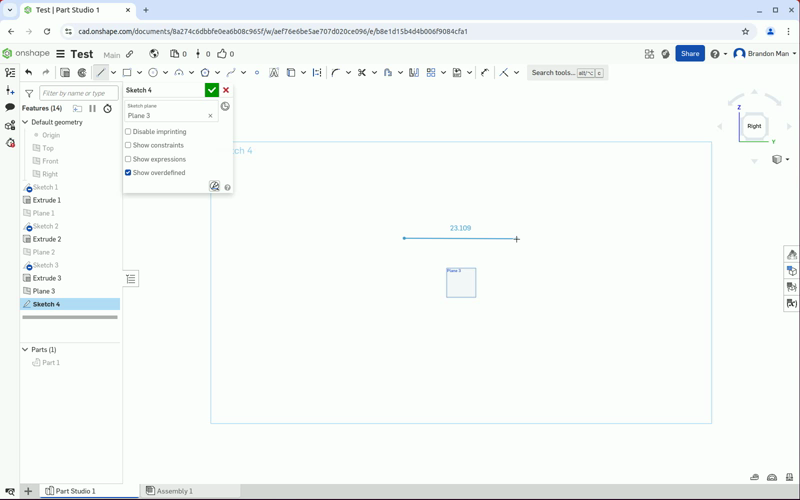
key_up(shift)
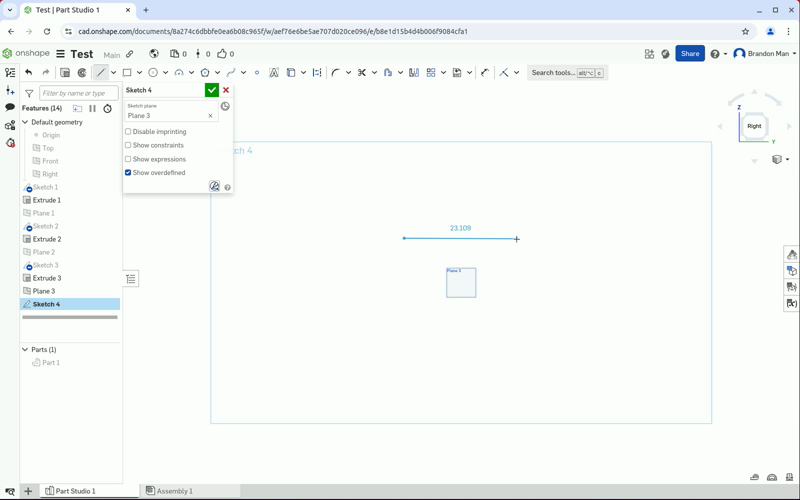
key_down(shift)
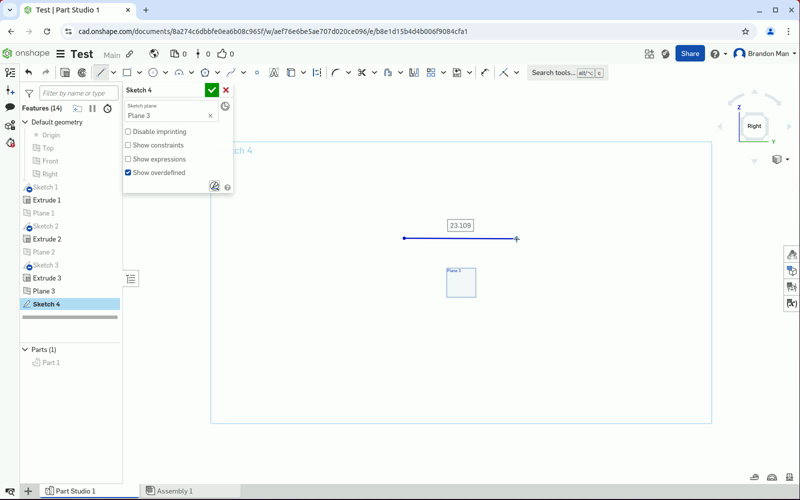
mouse_move(546, 238)
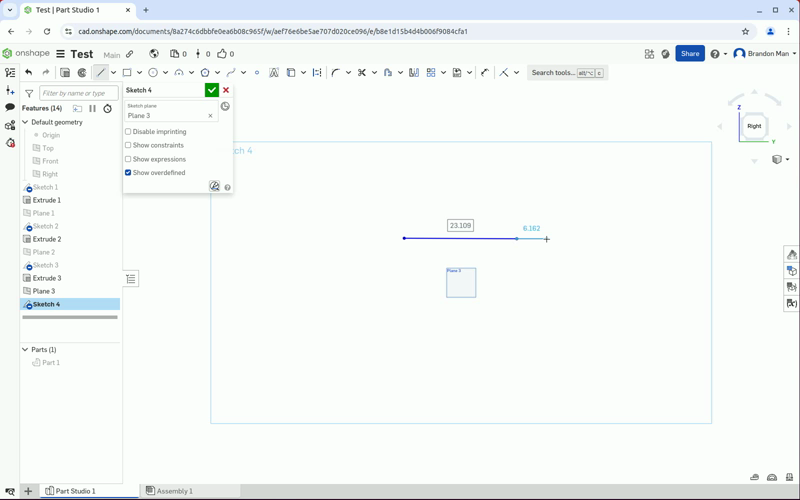
mouse_move(516, 205)
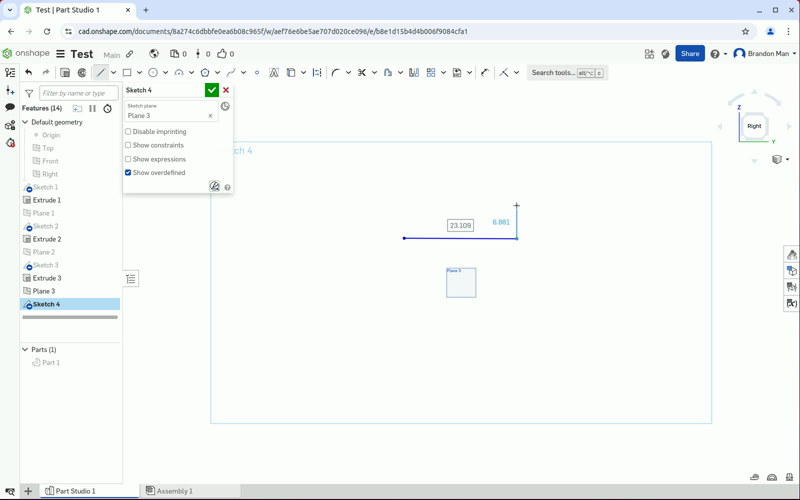
click(516, 205)
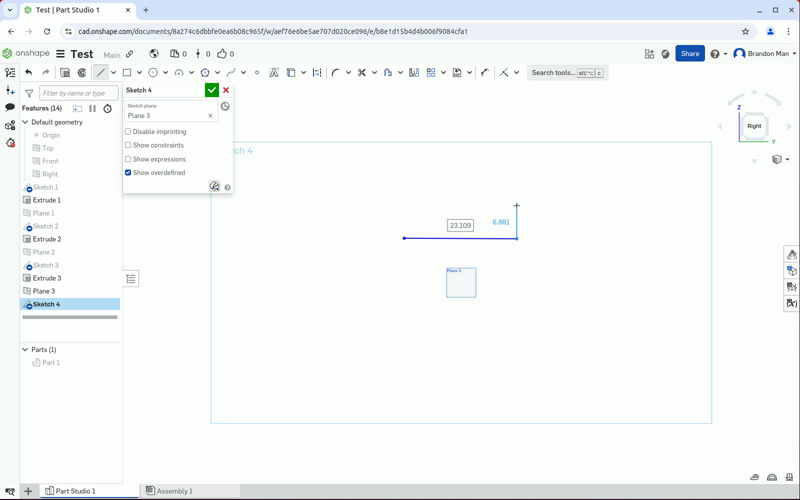
key_up(shift)
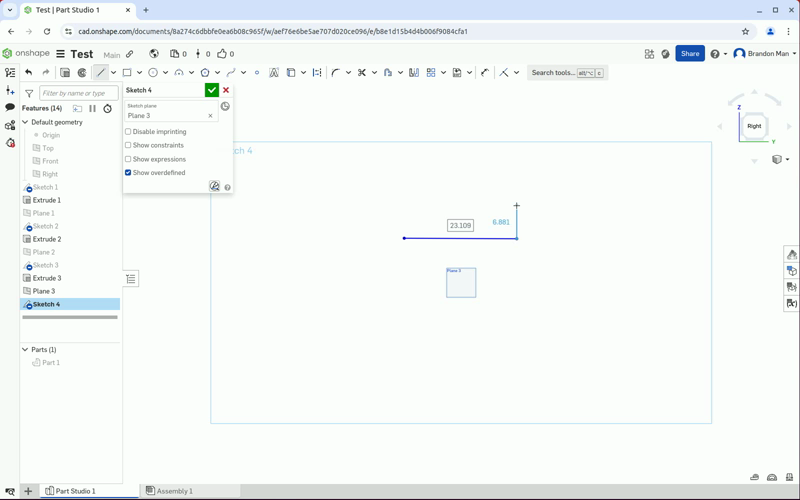
key_down(shift)
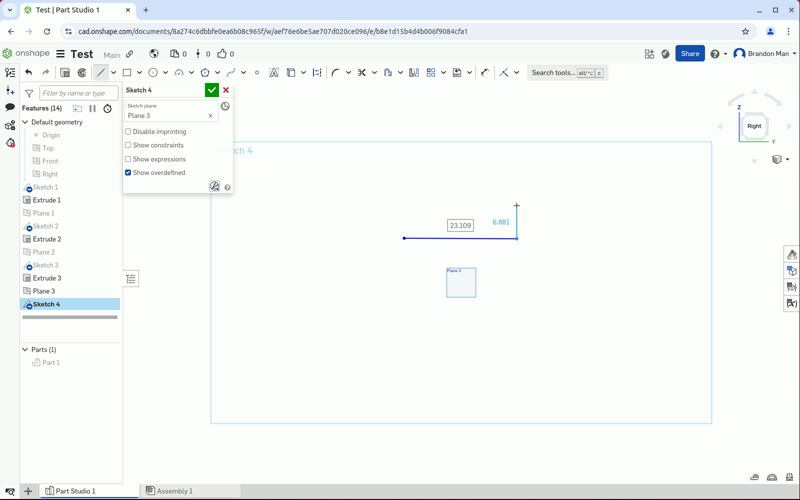
mouse_move(404, 193)
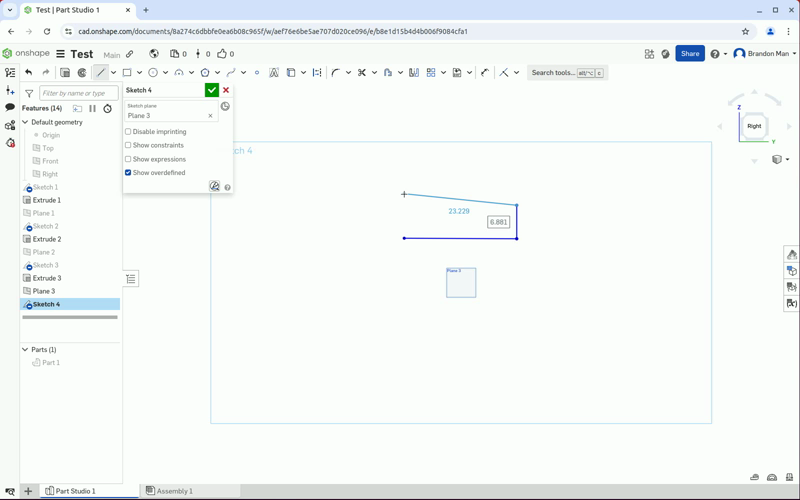
click(404, 193)
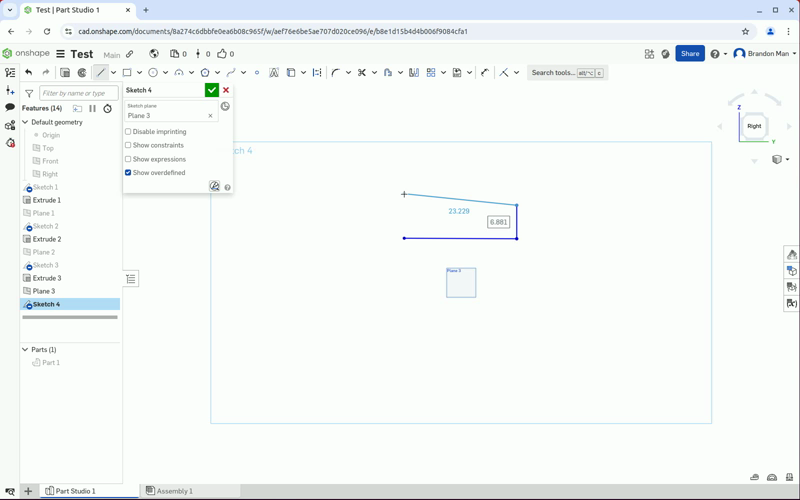
key_up(shift)
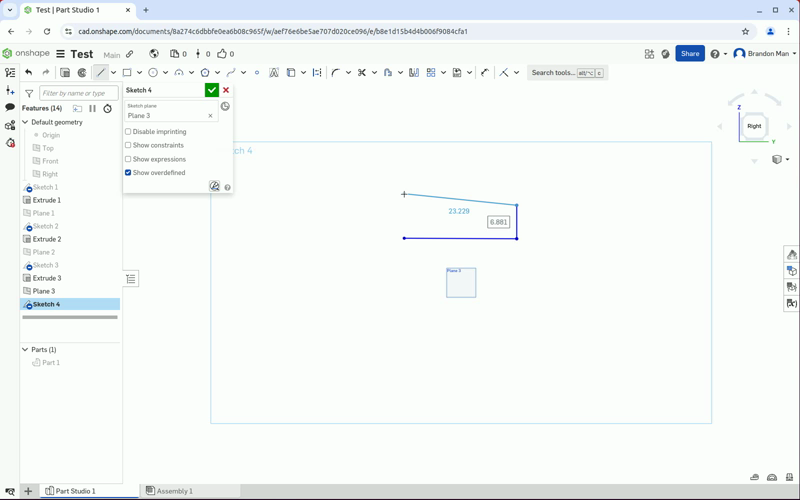
mouse_move(434, 193)
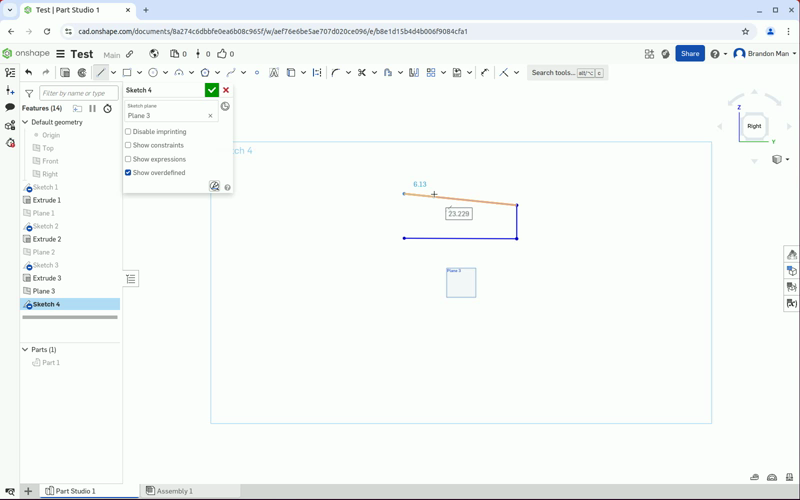
key_down(shift)
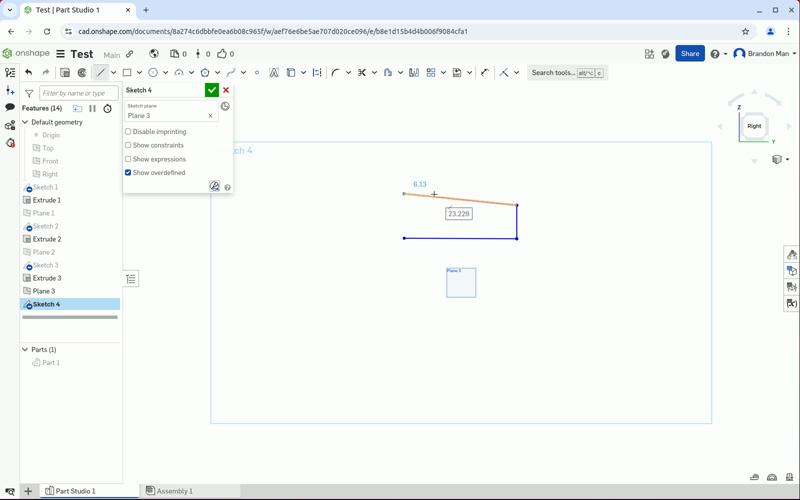
mouse_move(404, 238)
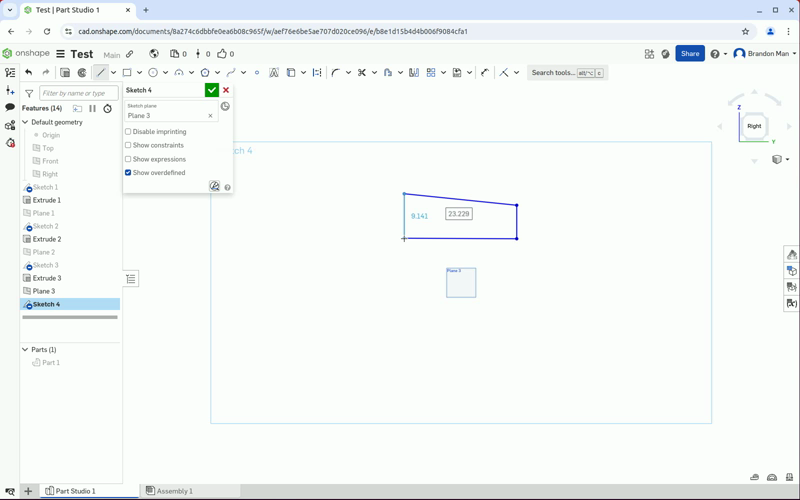
key_up(shift)
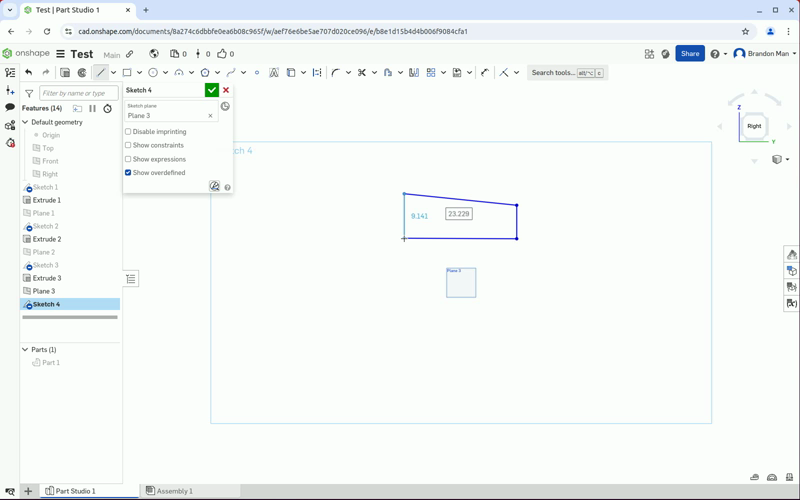
click(404, 238)
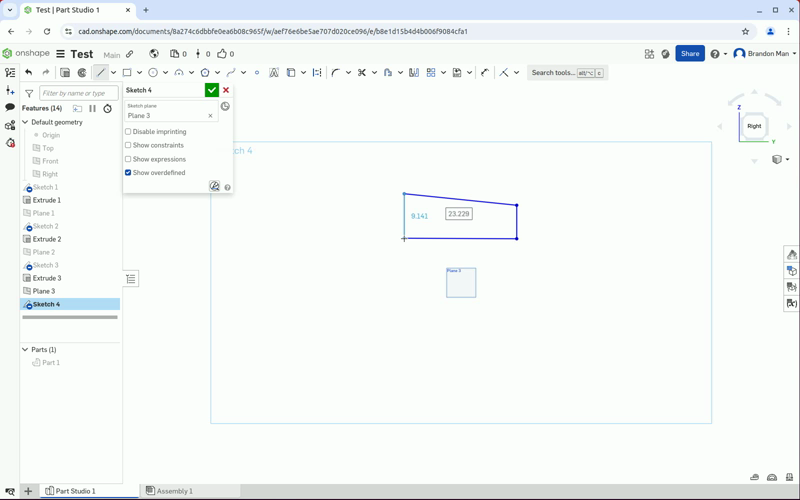
key(esc)
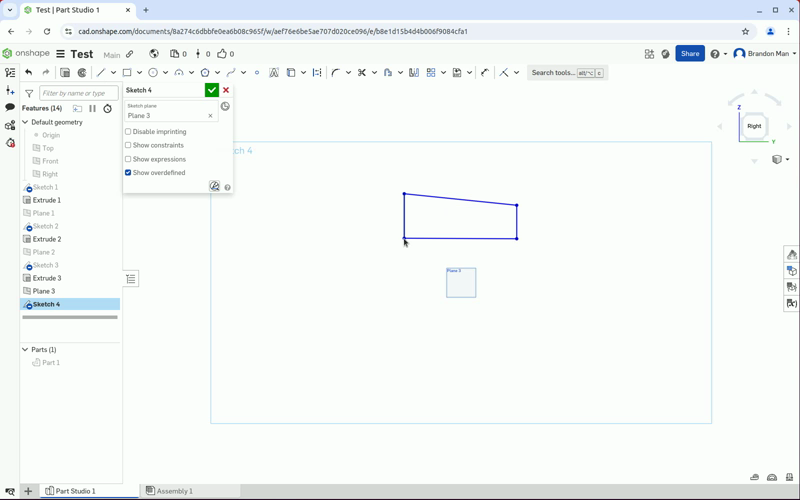
mouse_move(507, 212)
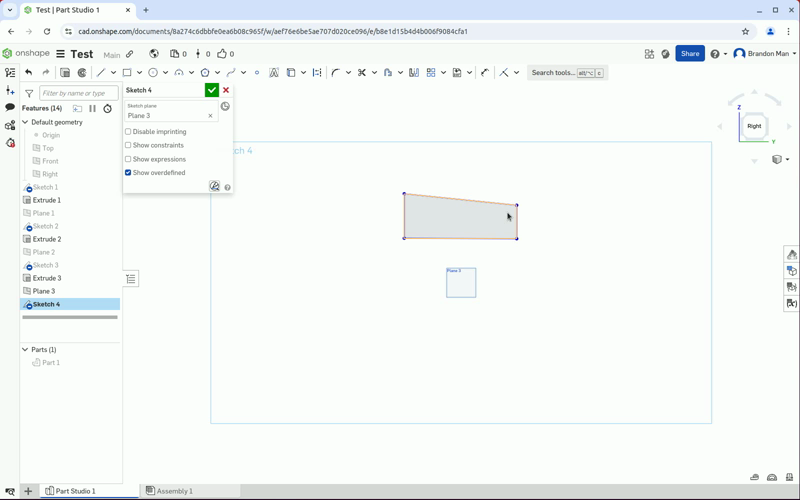
click(507, 212)
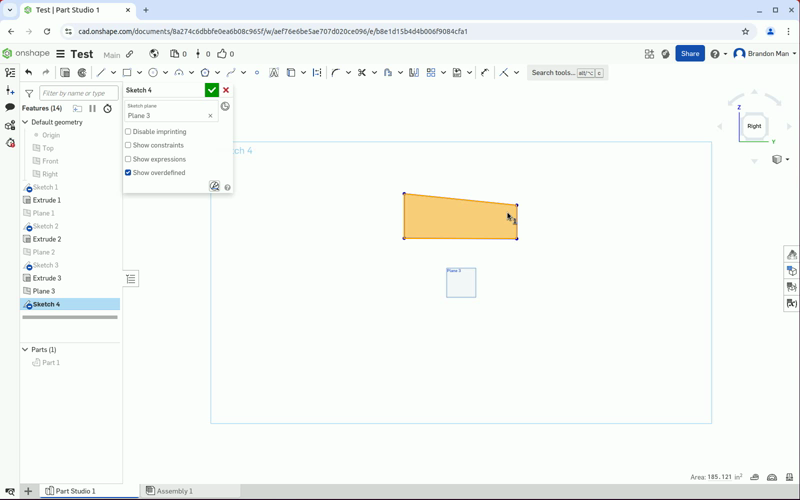
mouse_move(73, 352)
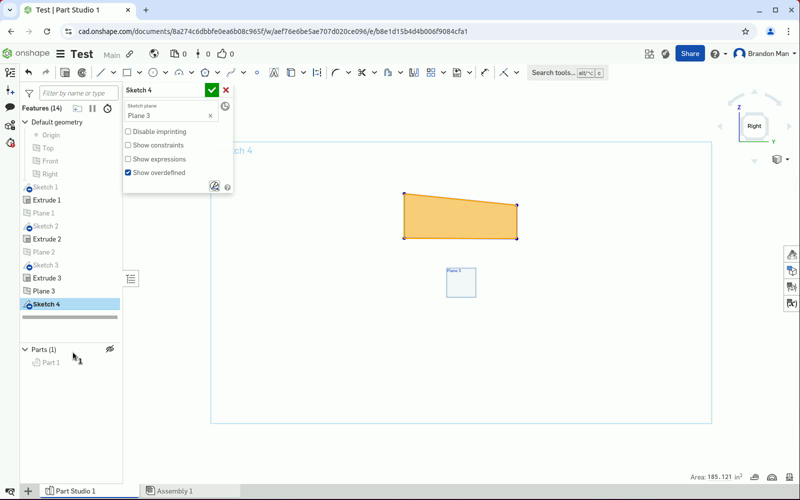
key(shift+y)
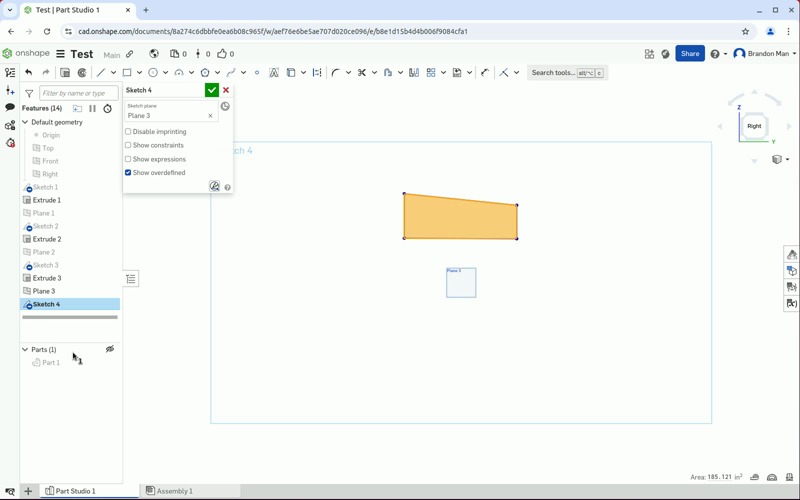
key(shift+e)
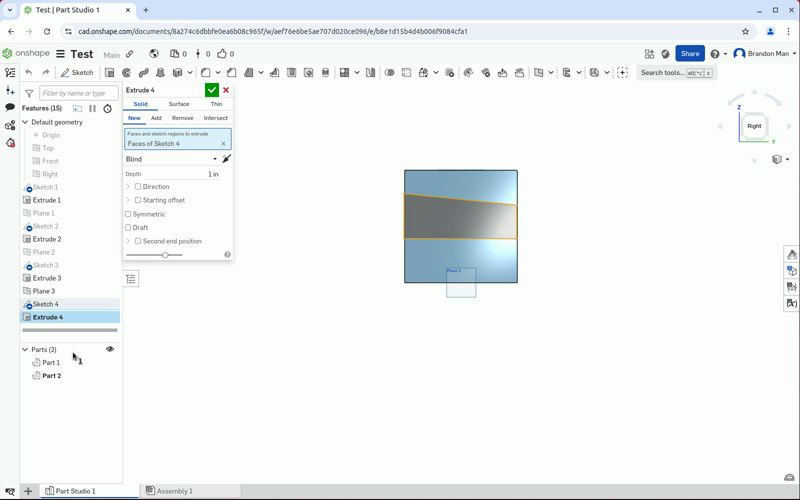
mouse_move(143, 106)
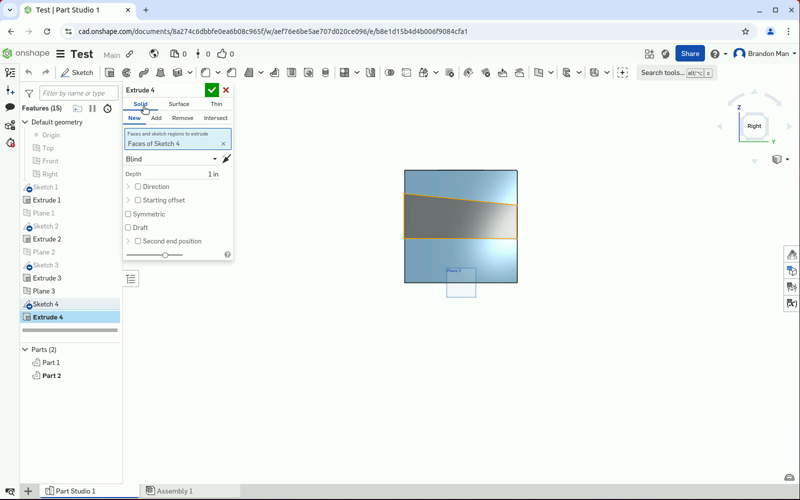
click(143, 106)
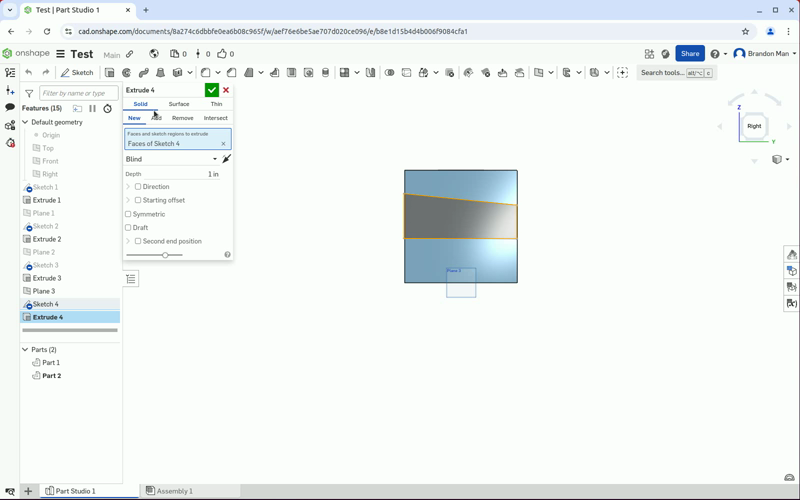
mouse_move(186, 120)
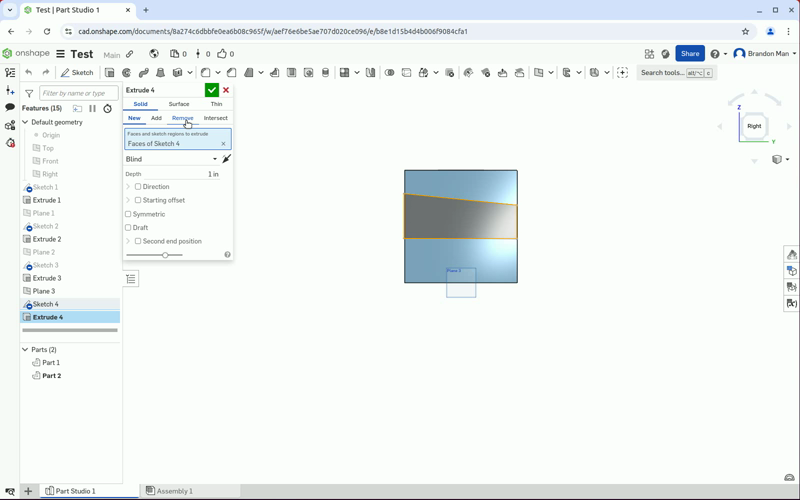
click(186, 120)
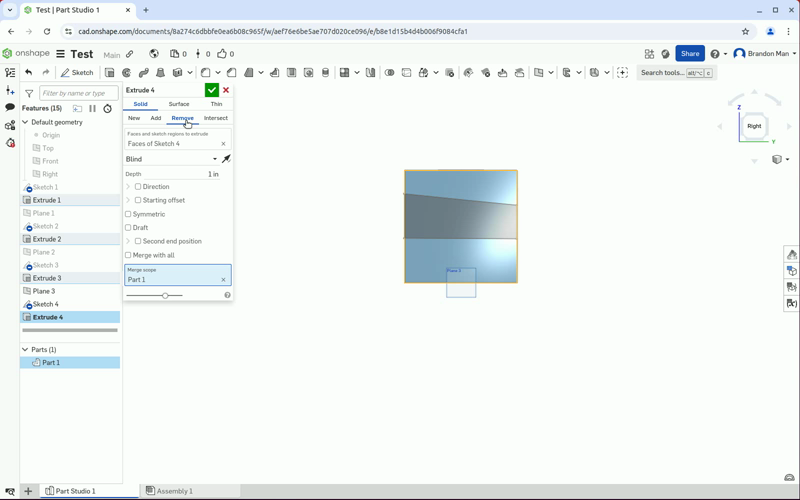
key(tab, 4)
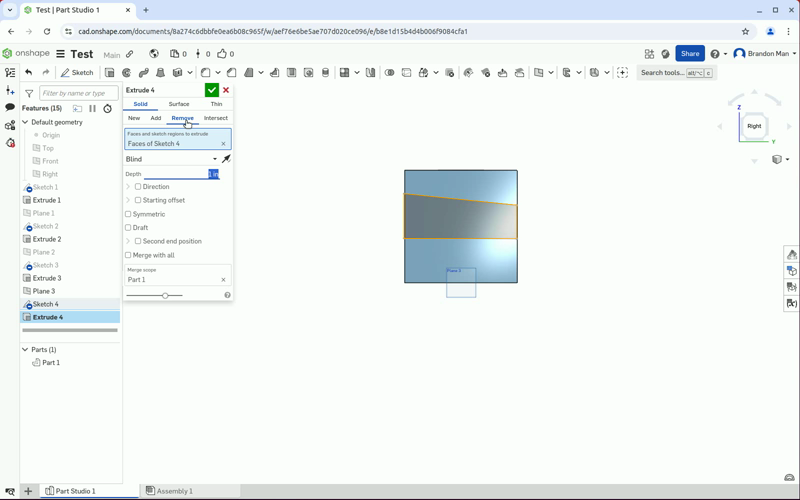
text(1.444)
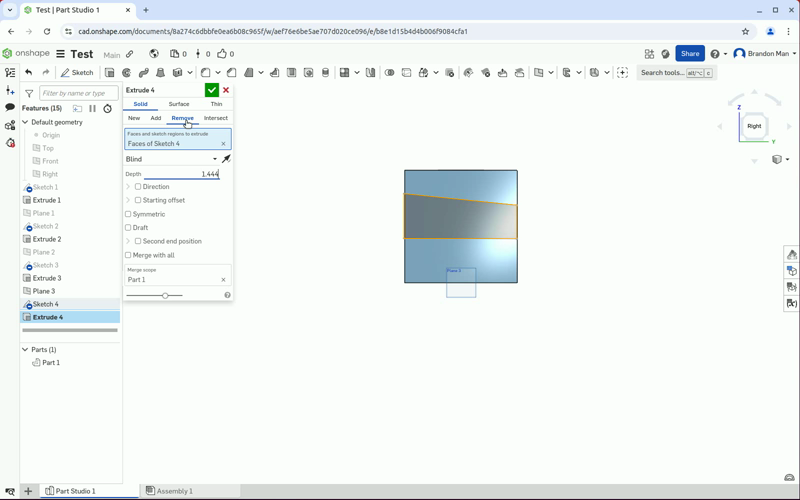
key(tab, 6)
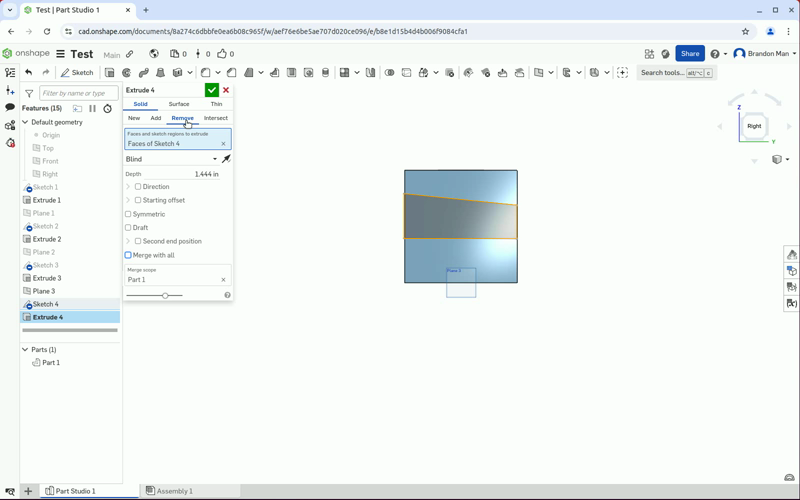
key(space)
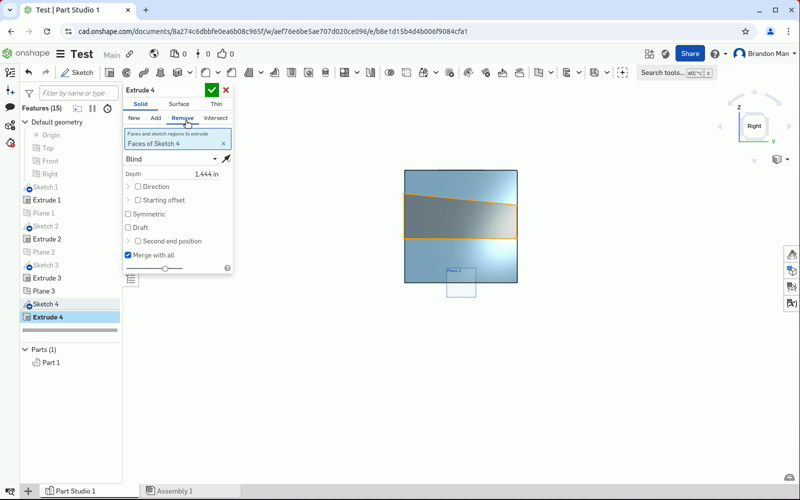
key(enter)
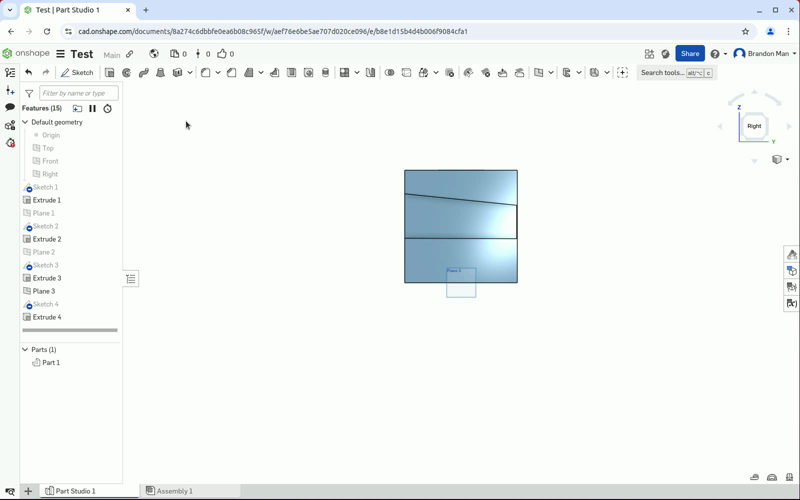
key(shift+h)
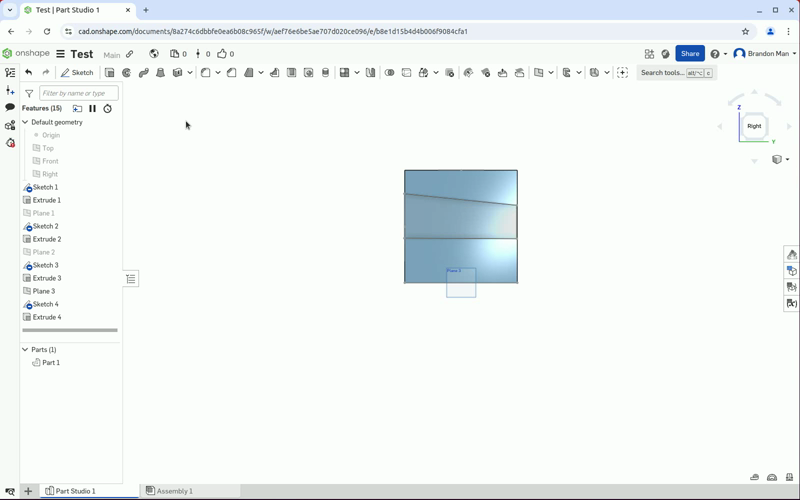
key(shift+h)
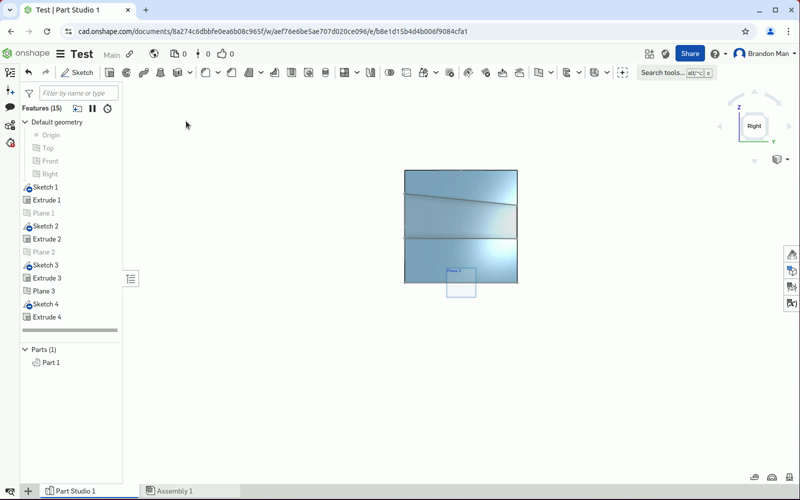
key(shift+7)
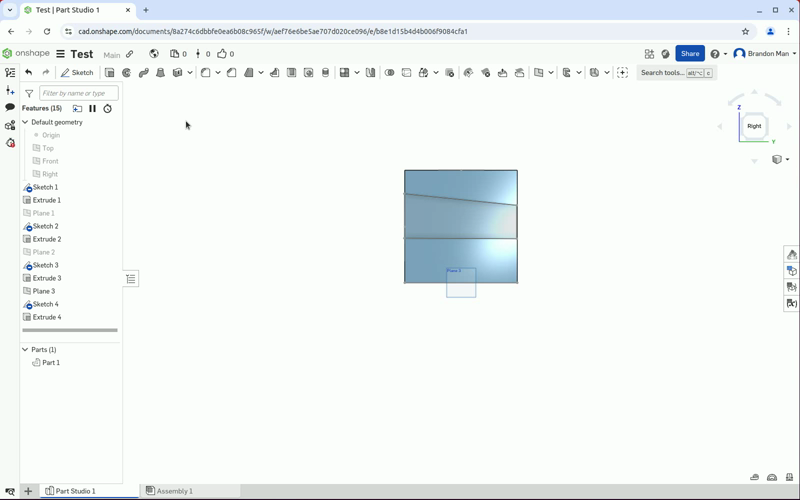
key(right, 2)
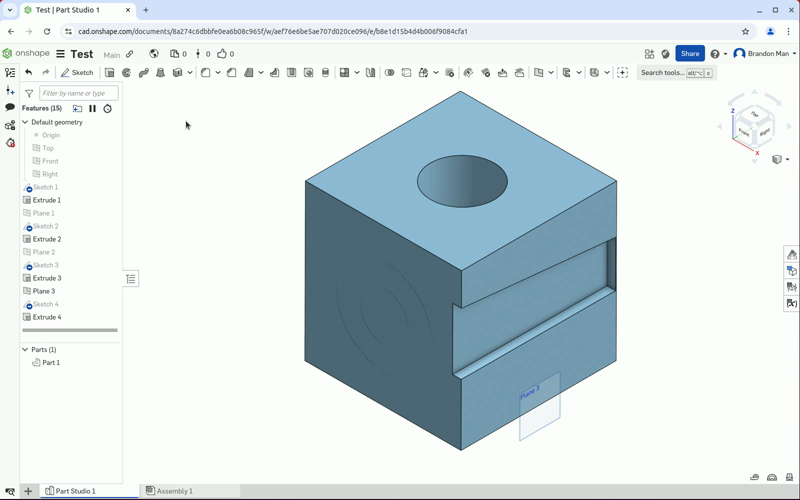
key(down, 2)
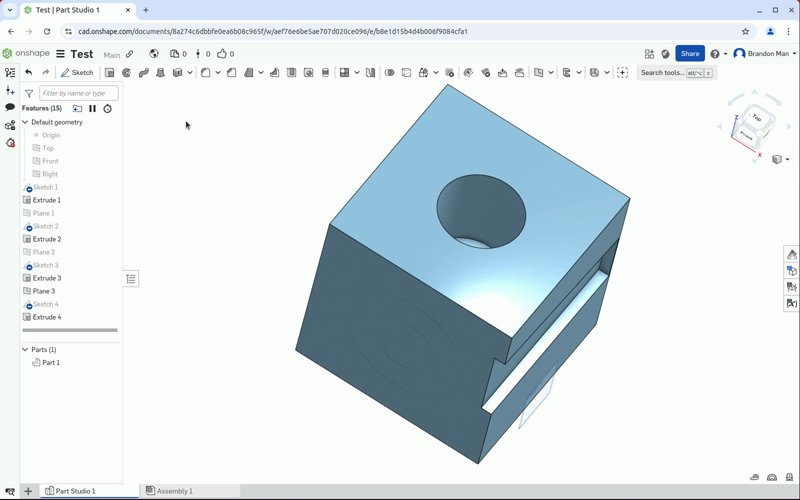
key(up, 2)
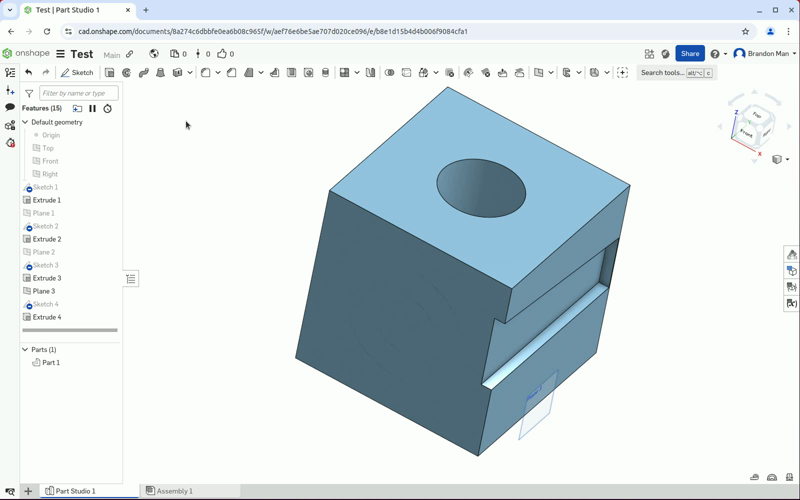
key(left, 2)
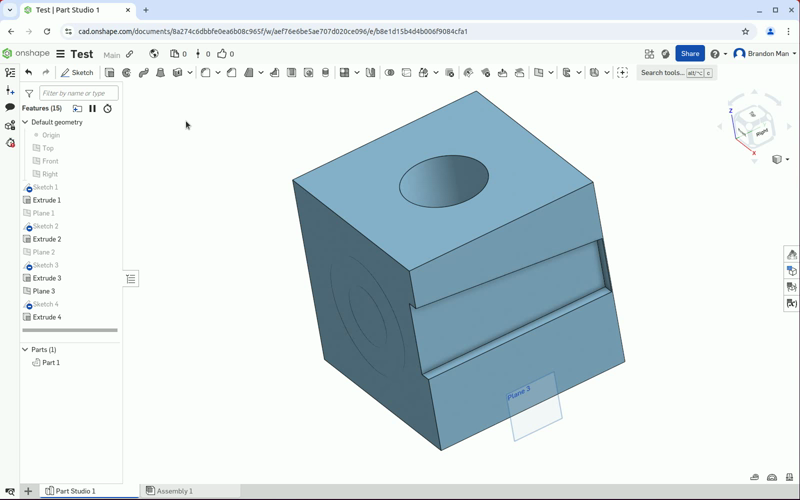
mouse_move(73, 189)
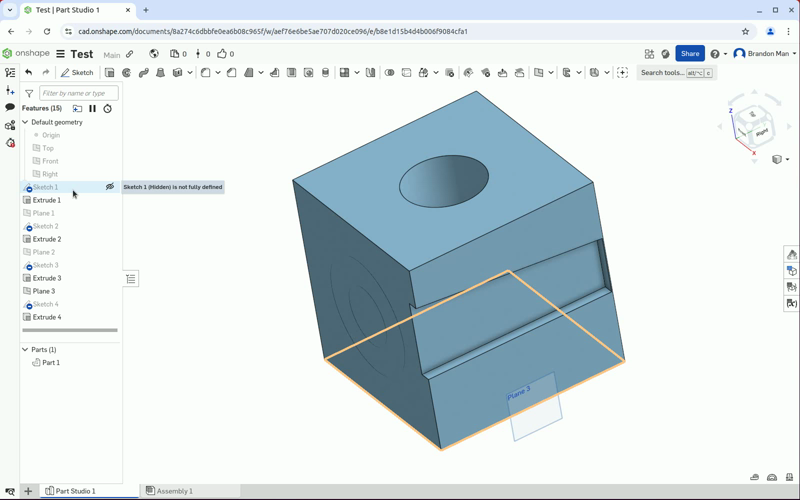
click(73, 189)